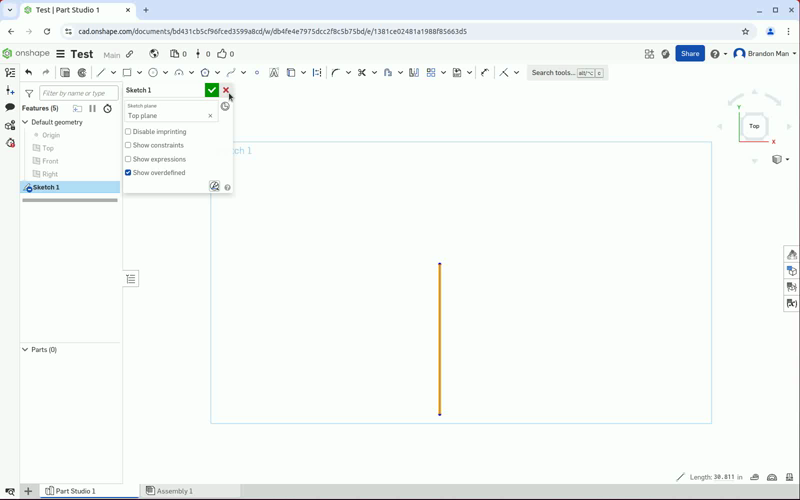
key(shift+h)
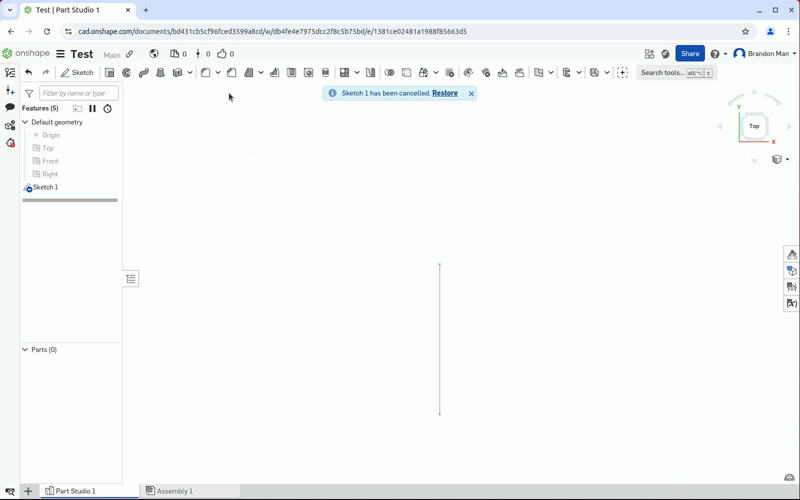
key(shift+s)
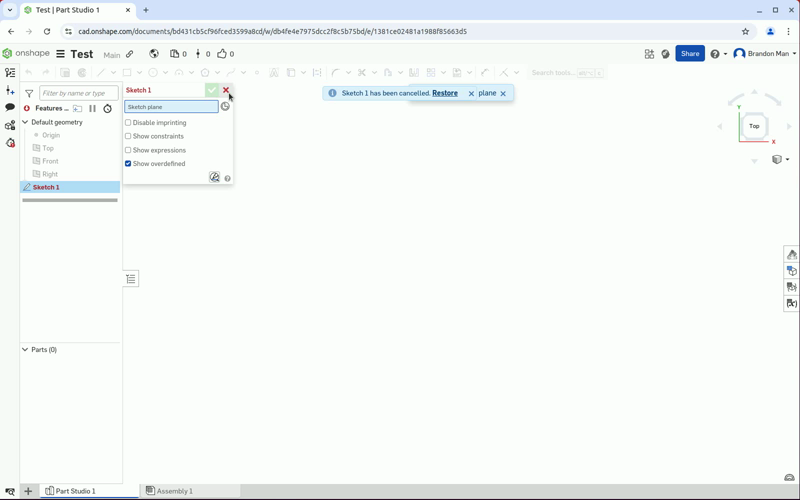
mouse_move(73, 150)
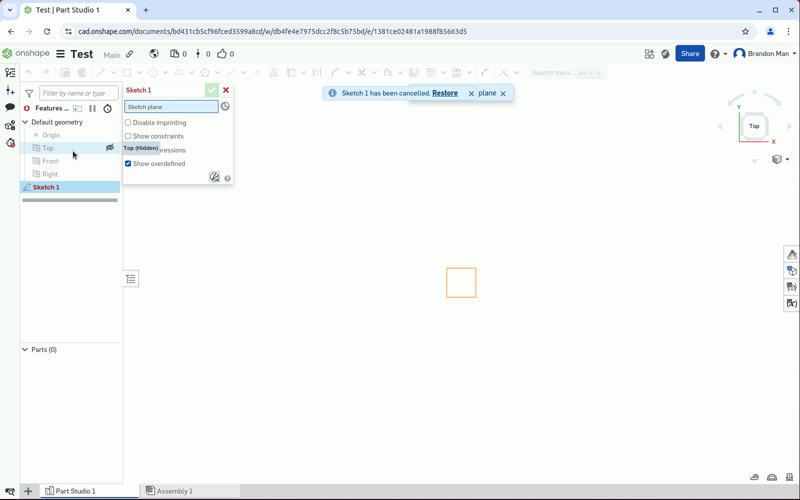
click(73, 150)
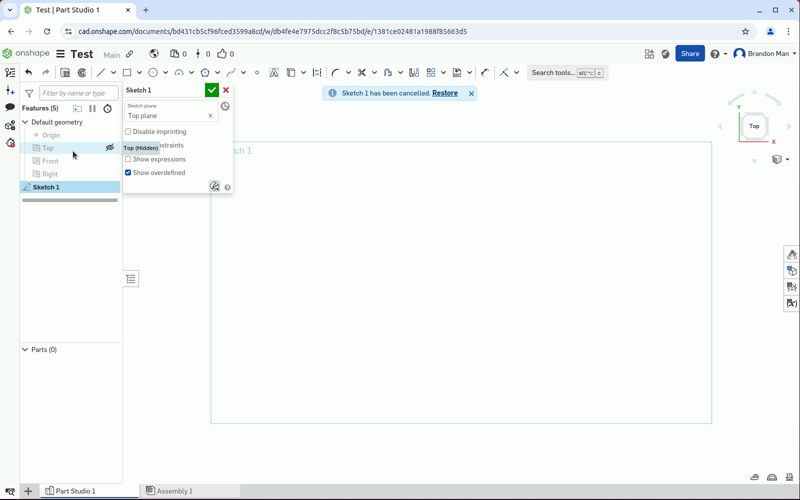
mouse_move(73, 352)
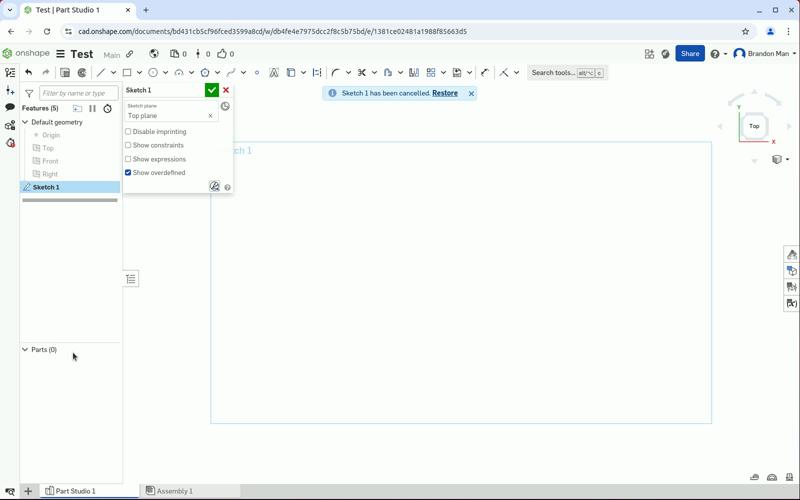
key(y)
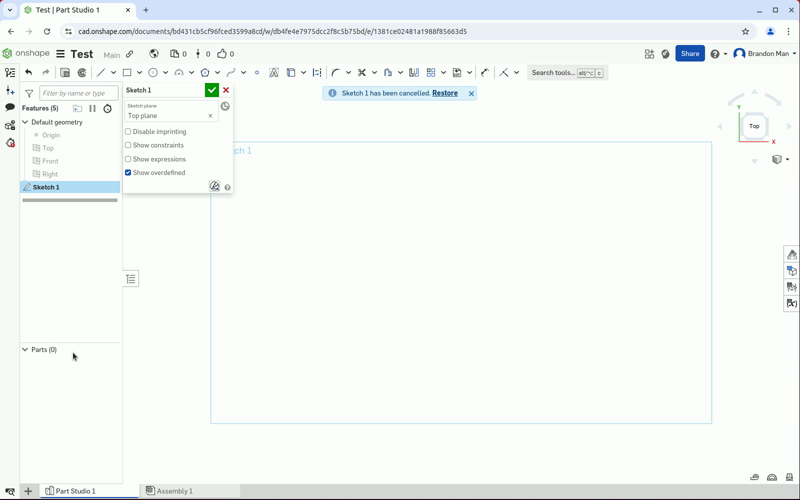
key(l)
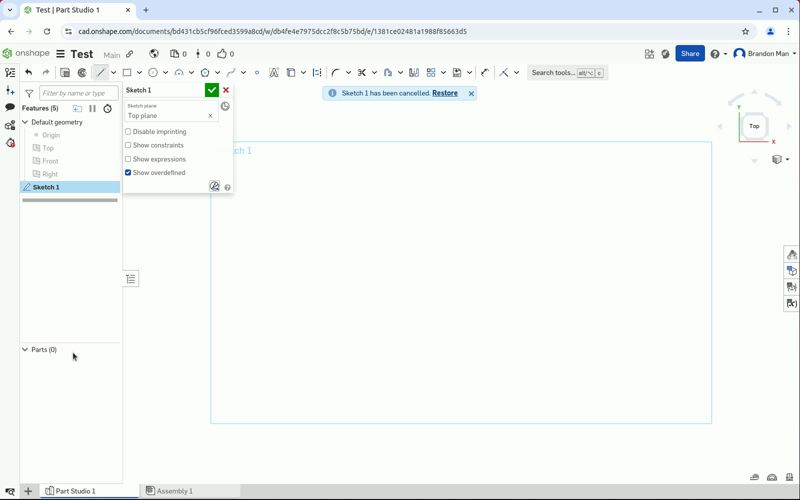
key_down(shift)
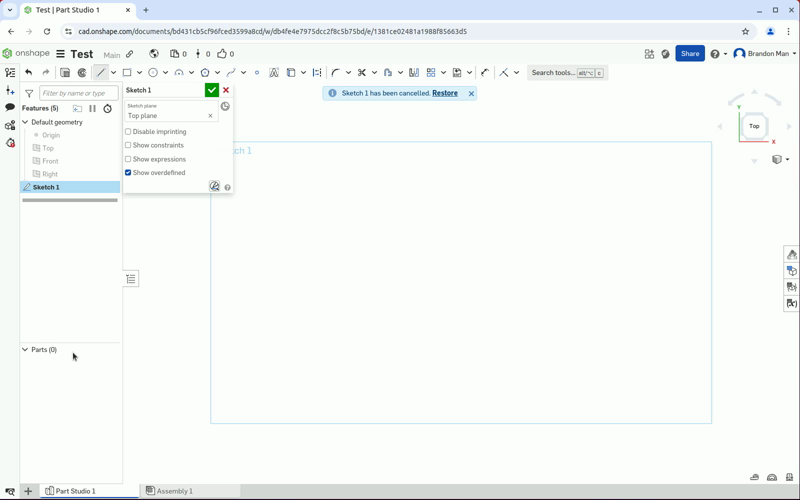
mouse_move(348, 395)
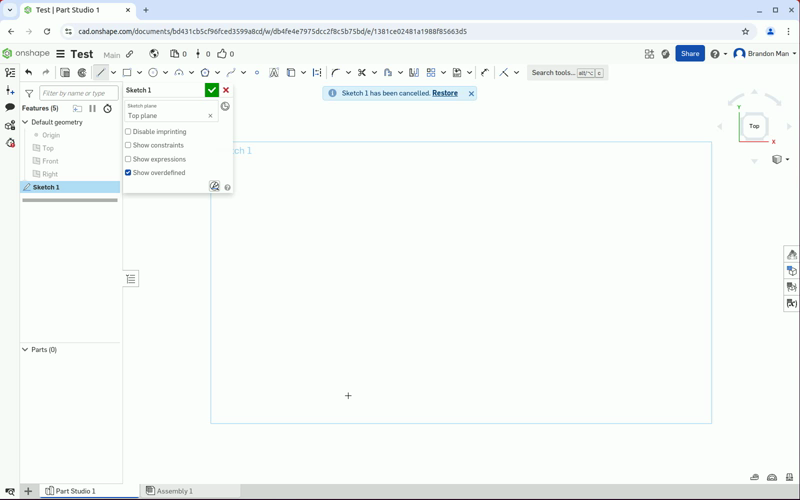
click(348, 395)
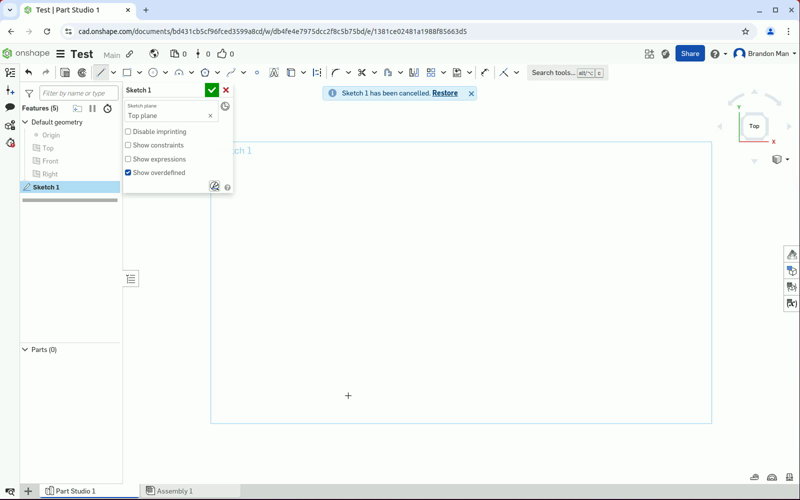
key_up(shift)
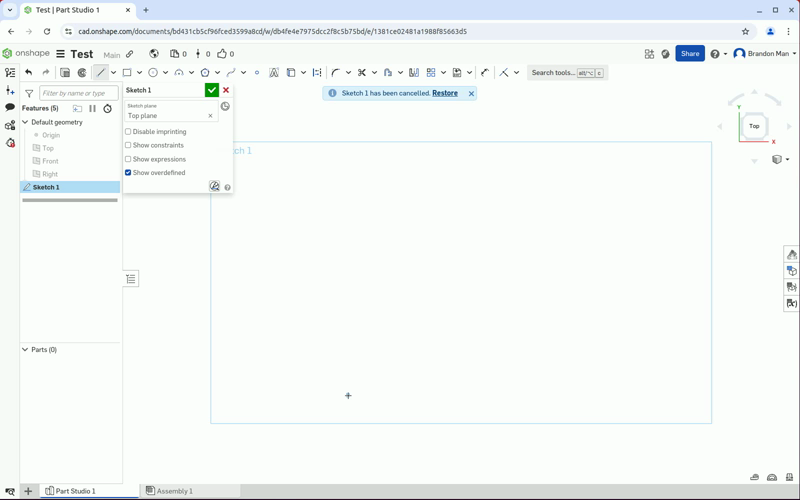
key_down(shift)
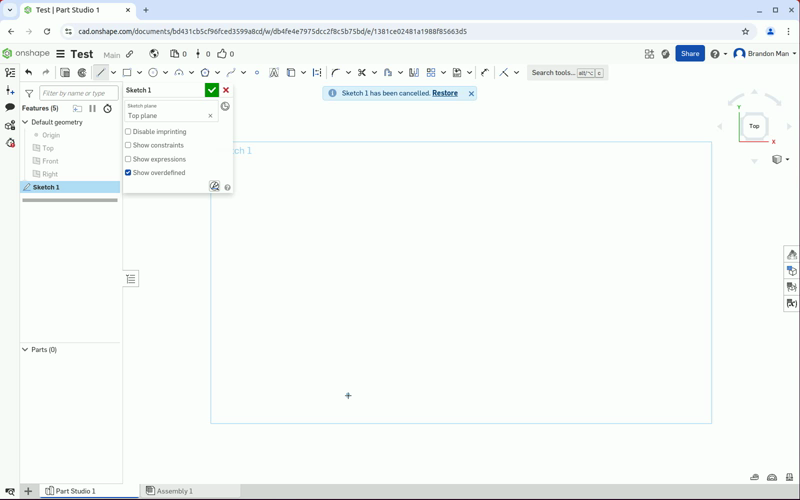
mouse_move(572, 395)
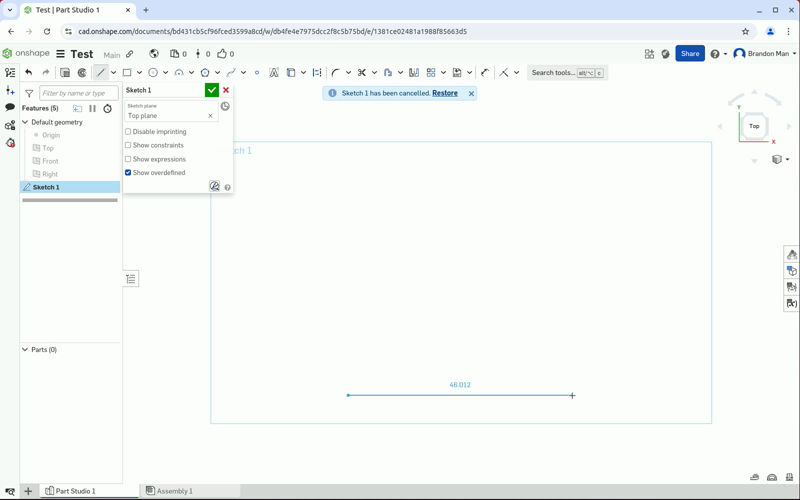
click(572, 395)
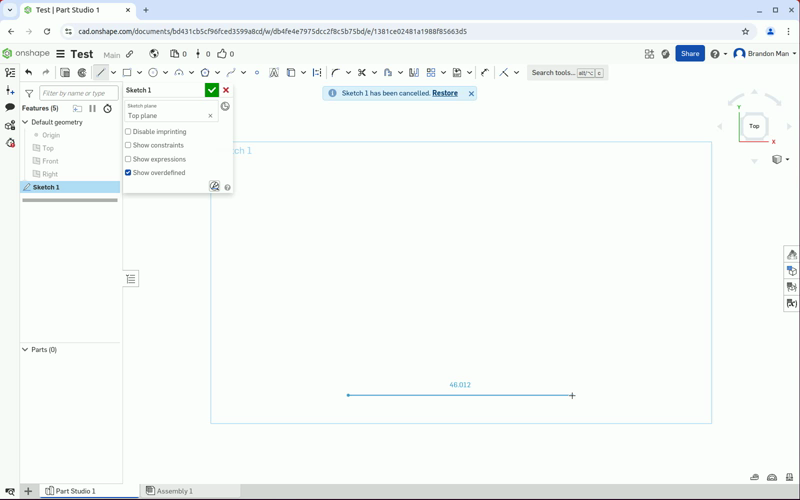
key_up(shift)
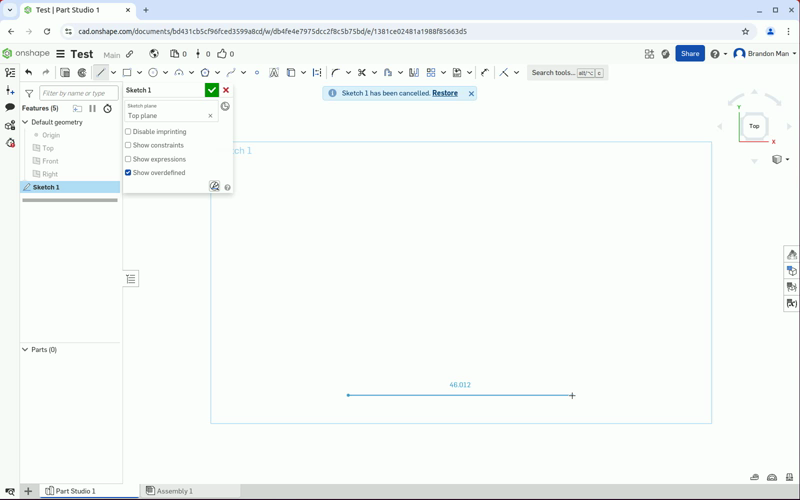
key_down(shift)
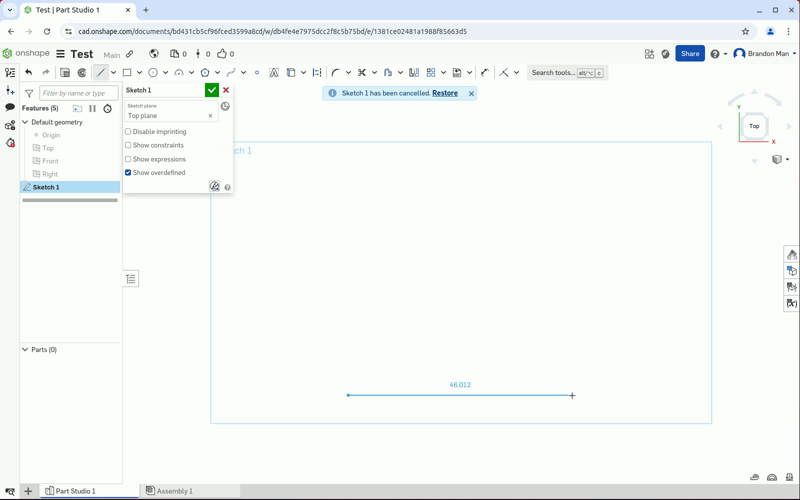
mouse_move(572, 171)
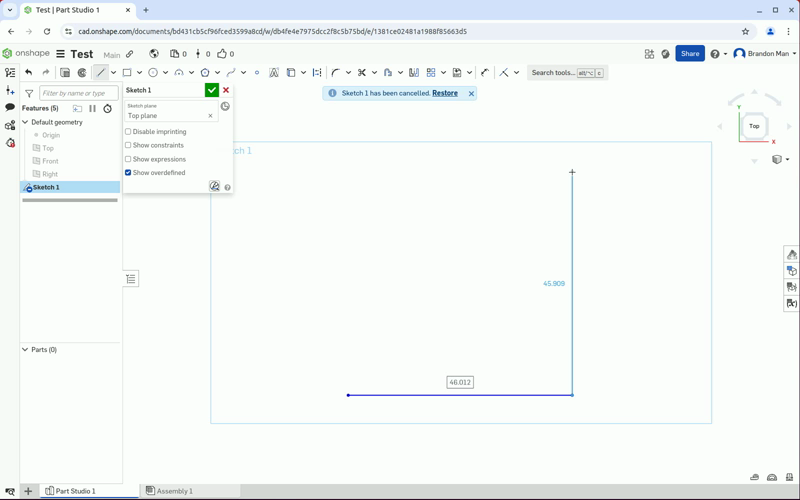
click(572, 171)
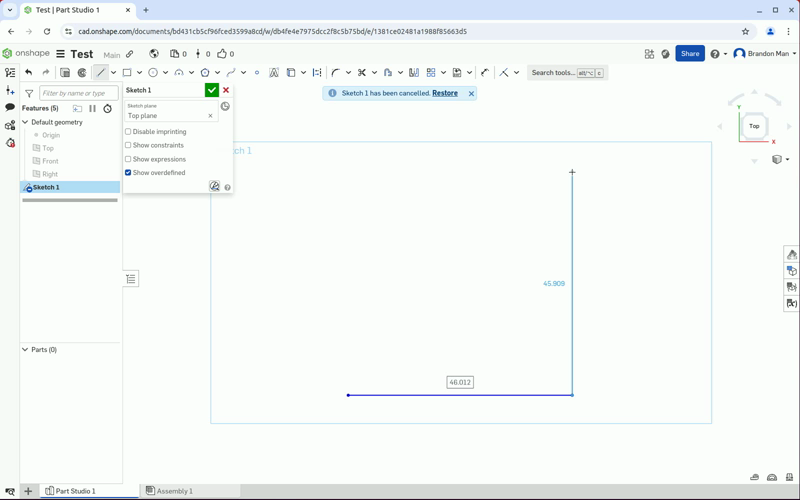
key_up(shift)
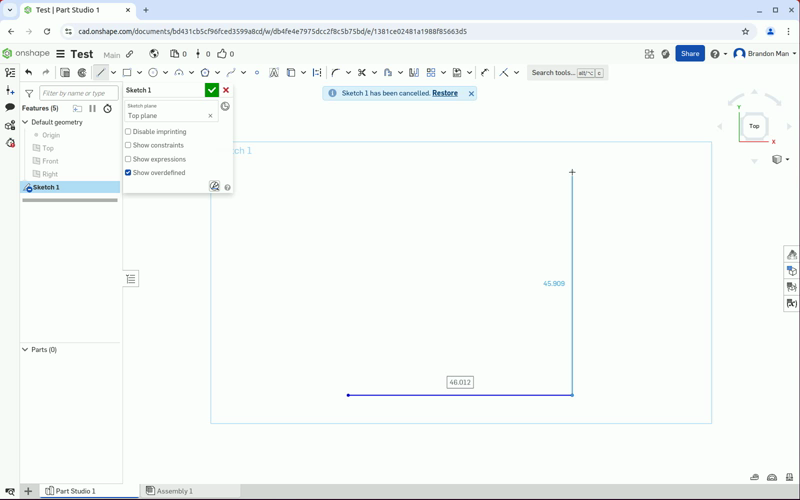
key_down(shift)
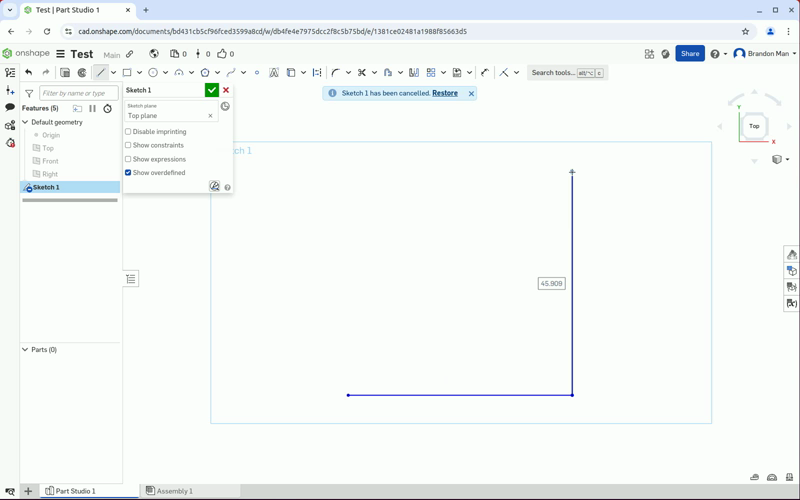
mouse_move(348, 171)
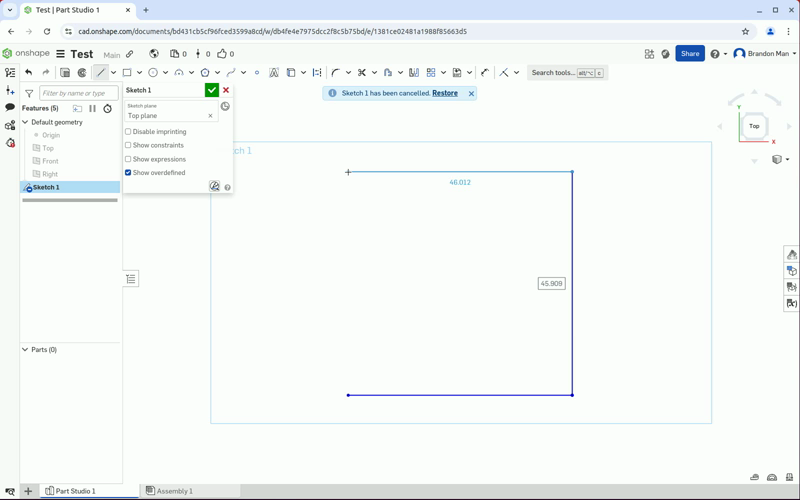
click(348, 171)
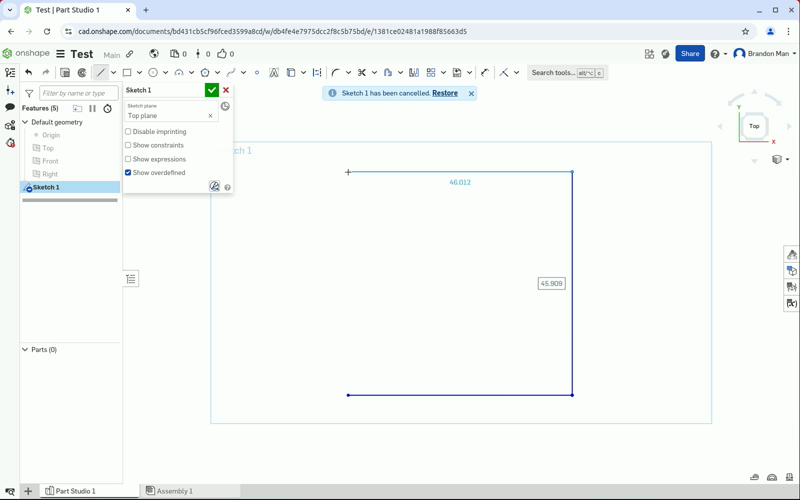
key_up(shift)
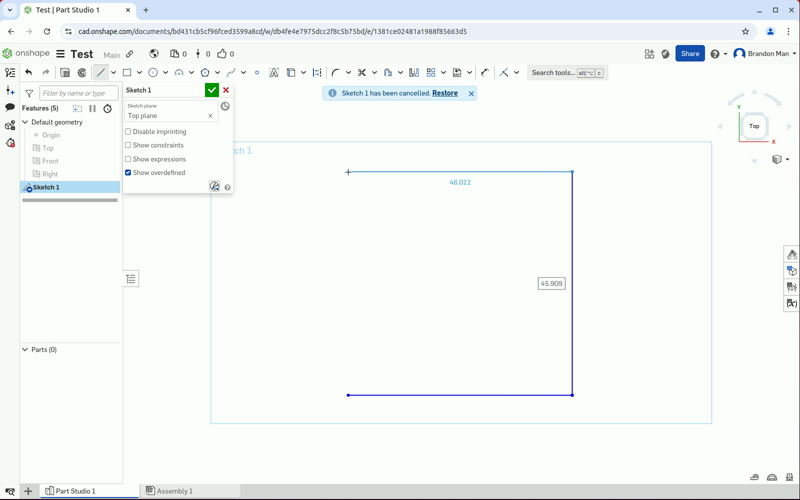
key_down(shift)
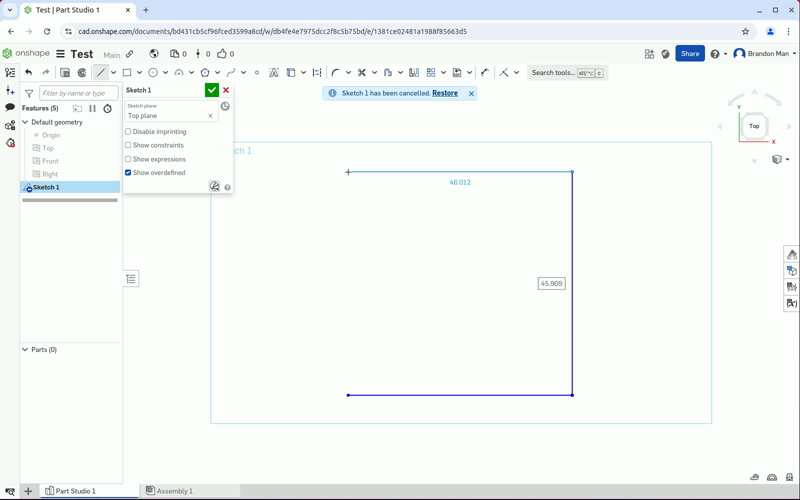
mouse_move(348, 395)
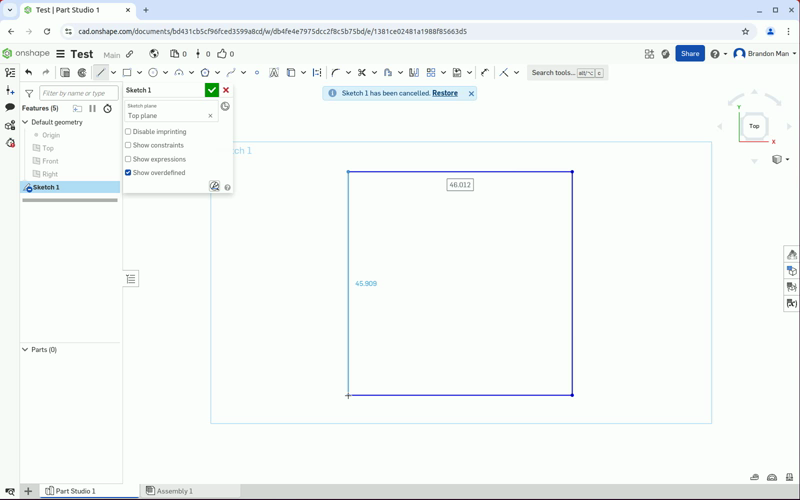
key_up(shift)
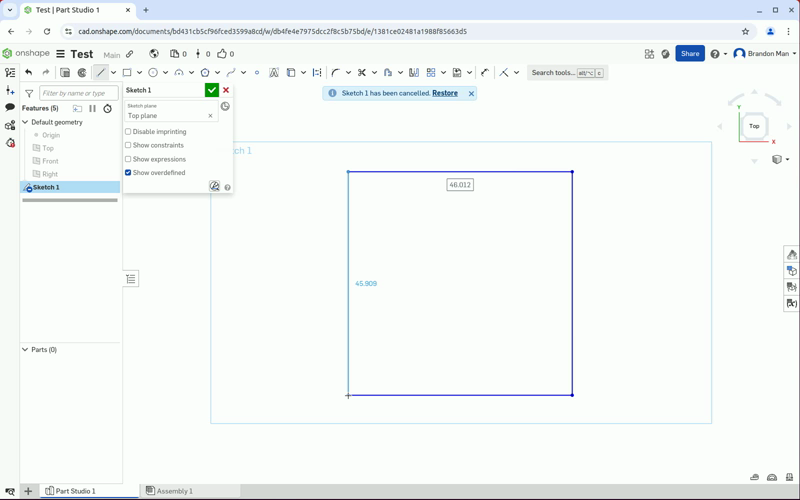
click(348, 395)
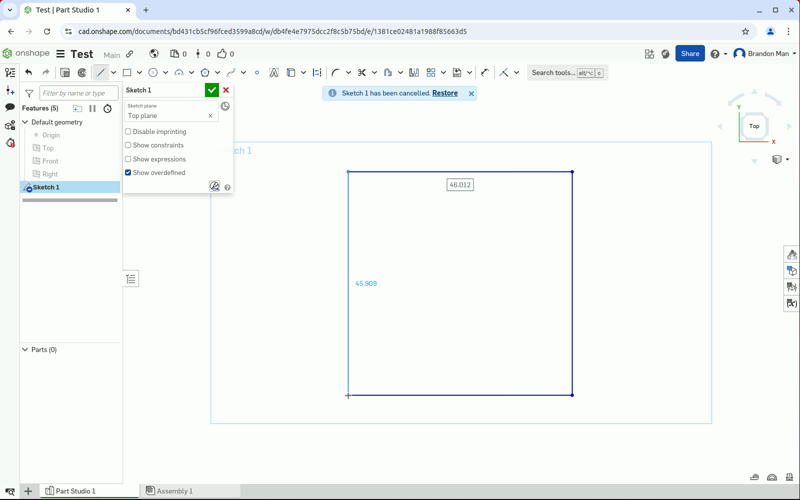
key(esc)
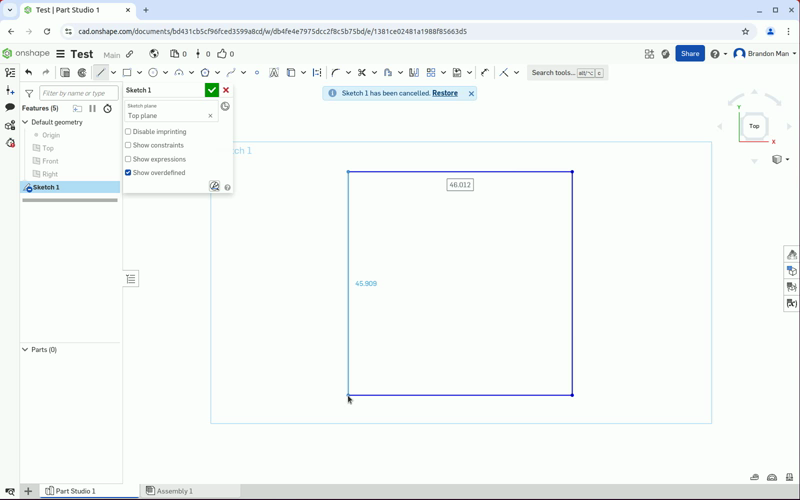
key(c)
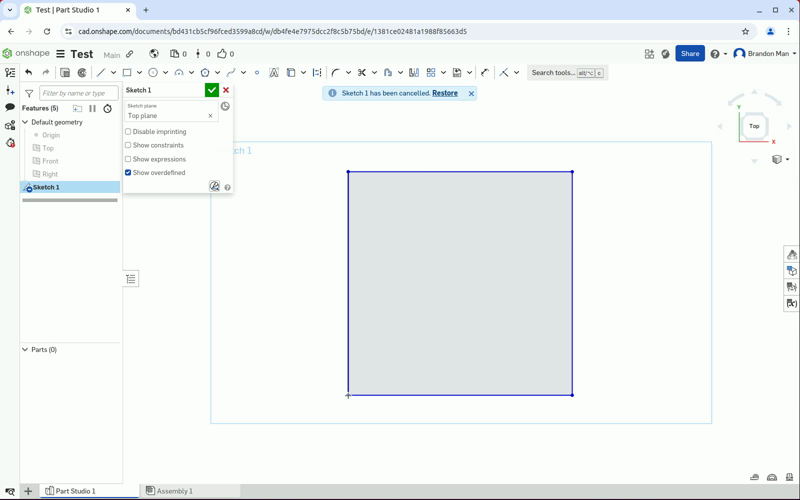
key_down(shift)
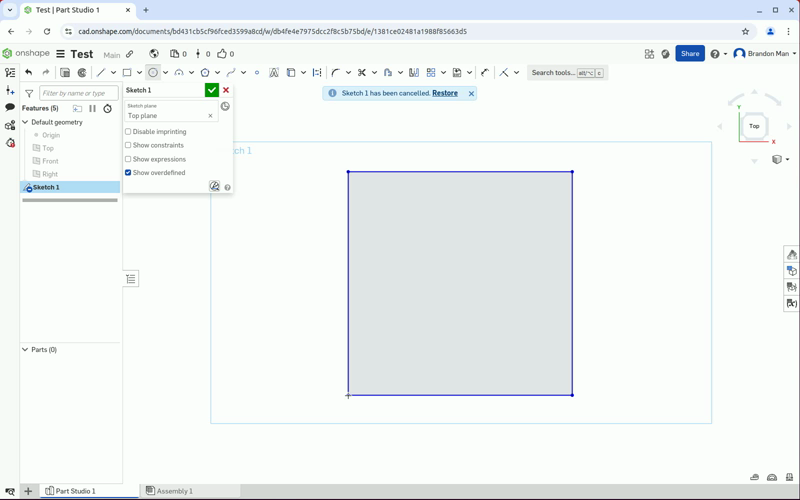
mouse_move(461, 282)
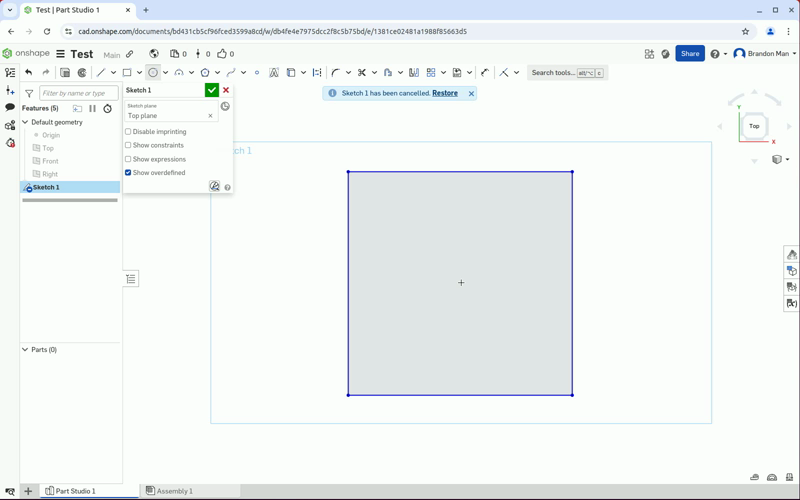
click(461, 282)
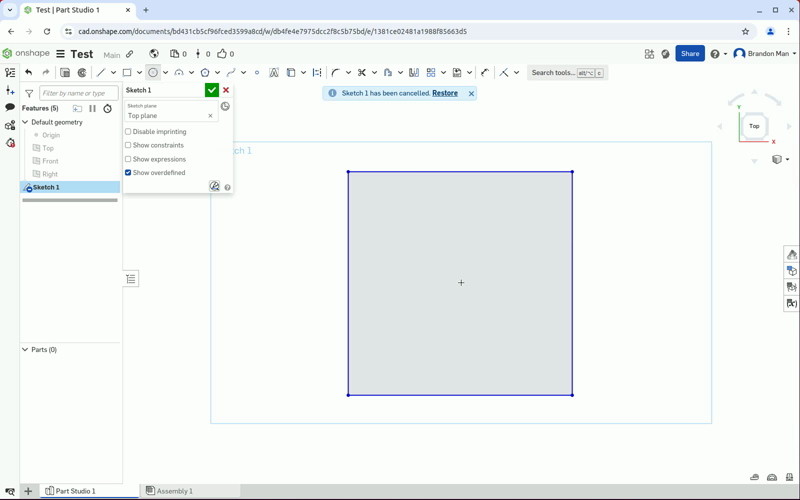
key_up(shift)
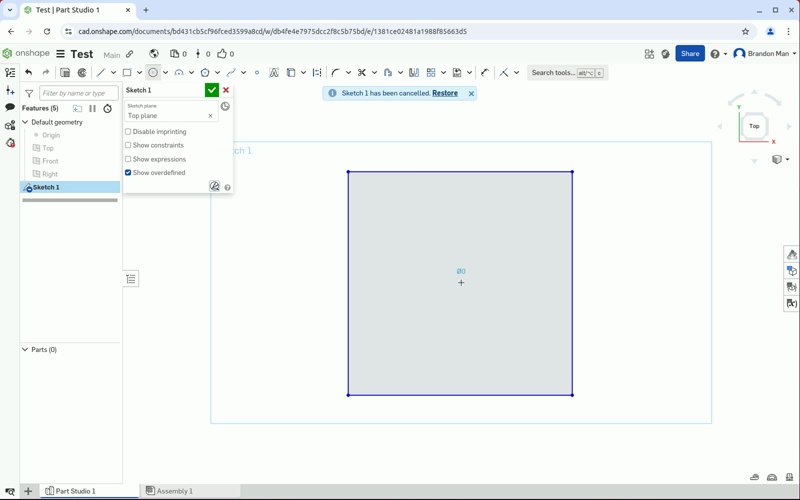
mouse_move(525, 282)
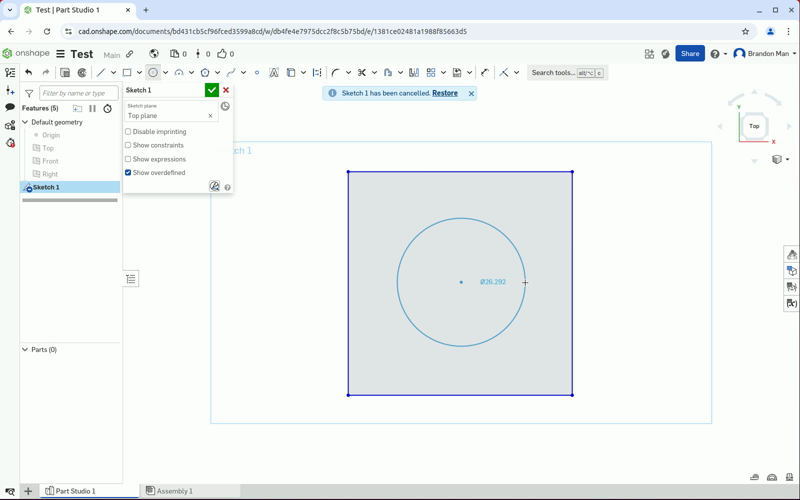
click(525, 282)
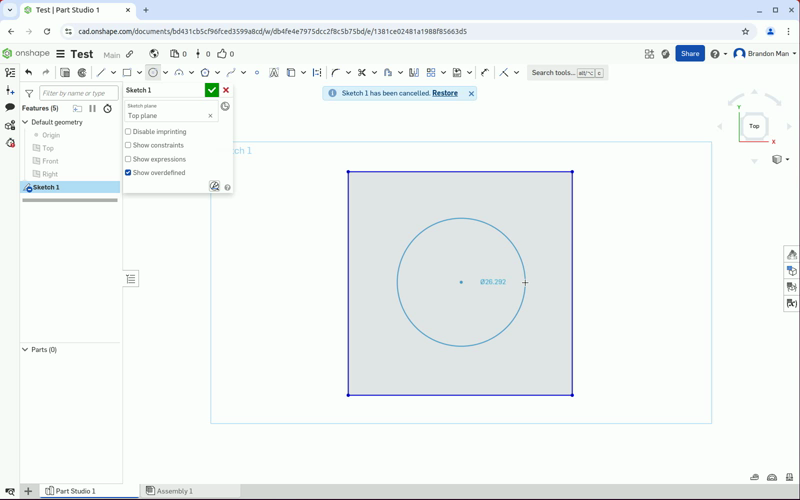
key(esc)
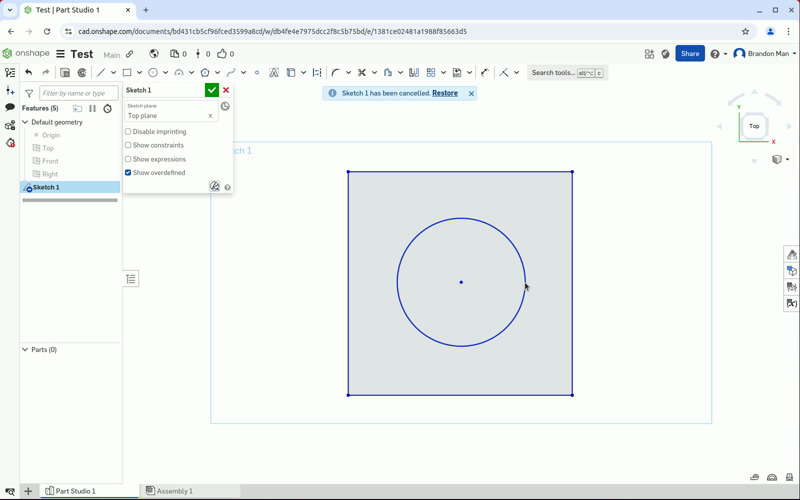
mouse_move(504, 198)
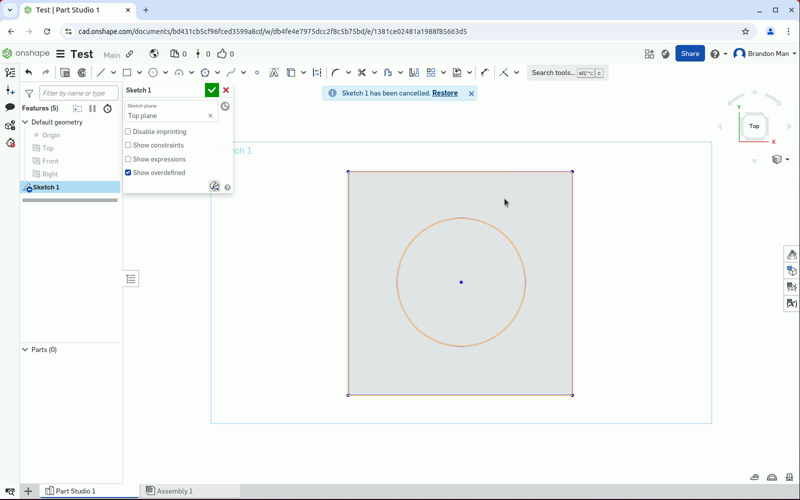
click(504, 198)
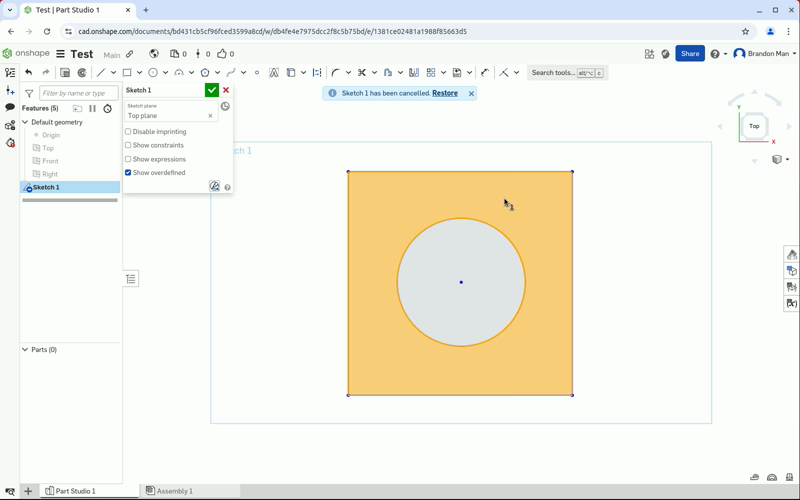
mouse_move(73, 352)
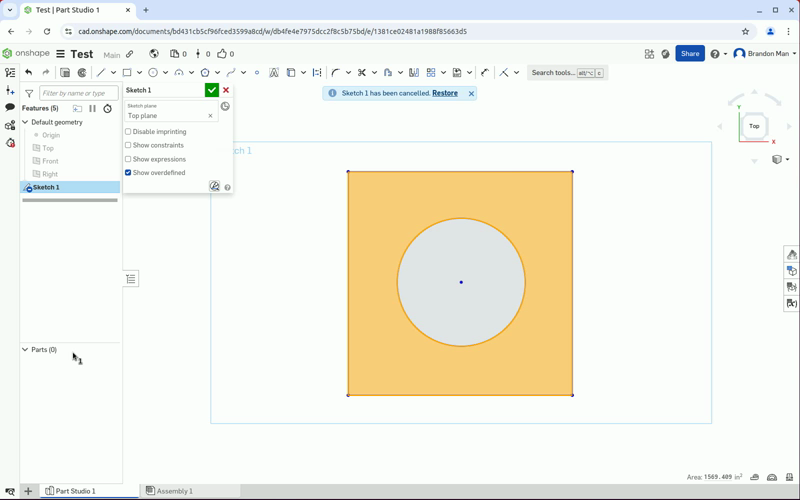
key(shift+y)
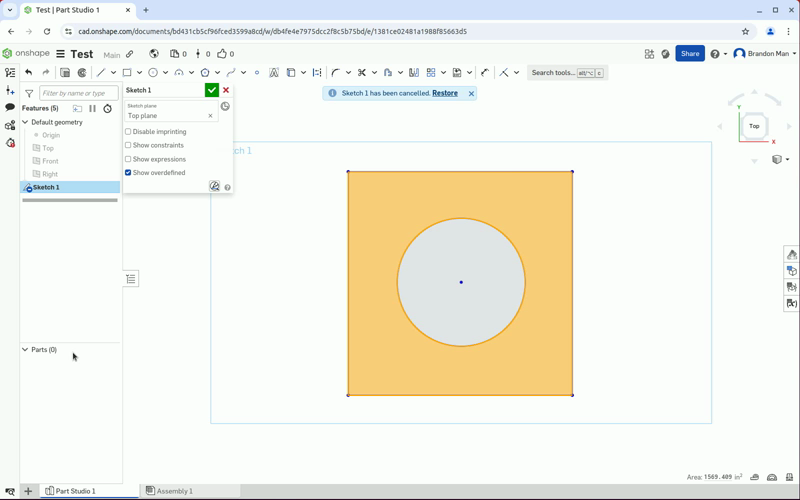
key(shift+e)
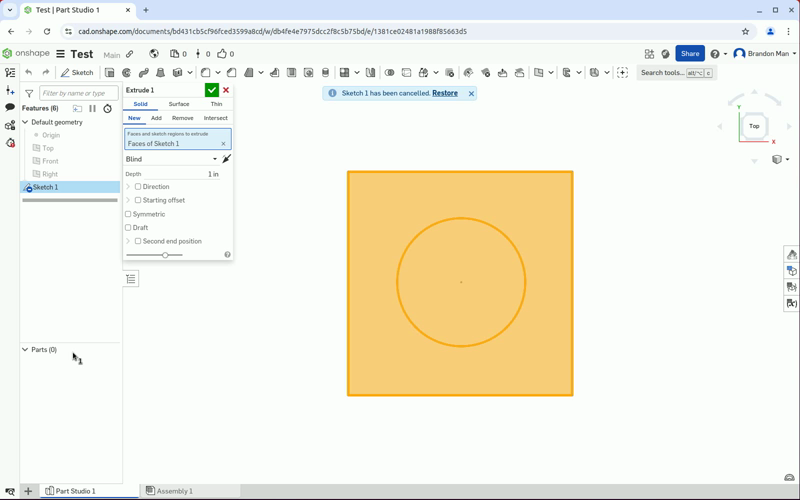
mouse_move(143, 106)
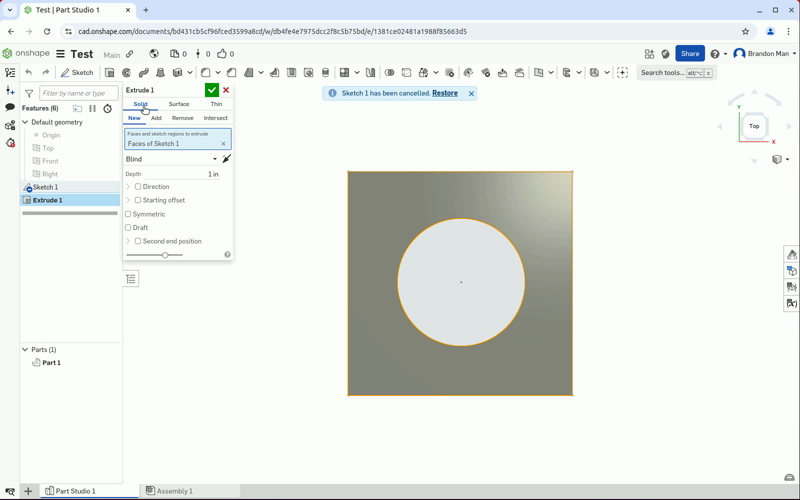
click(143, 106)
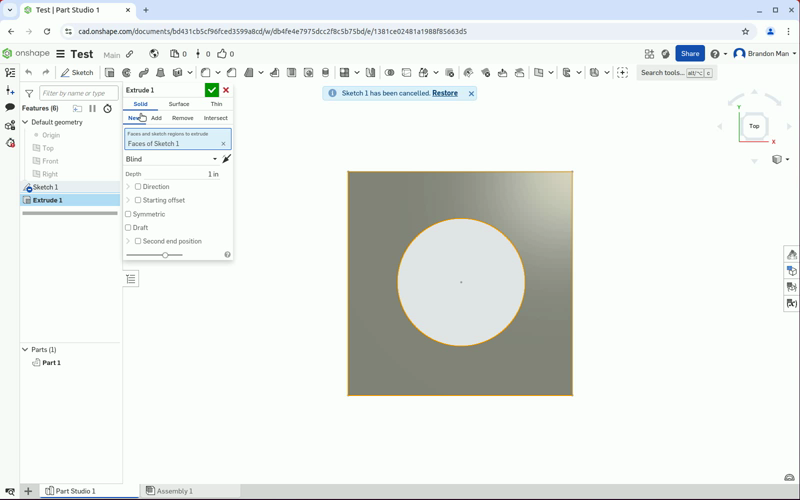
mouse_move(137, 120)
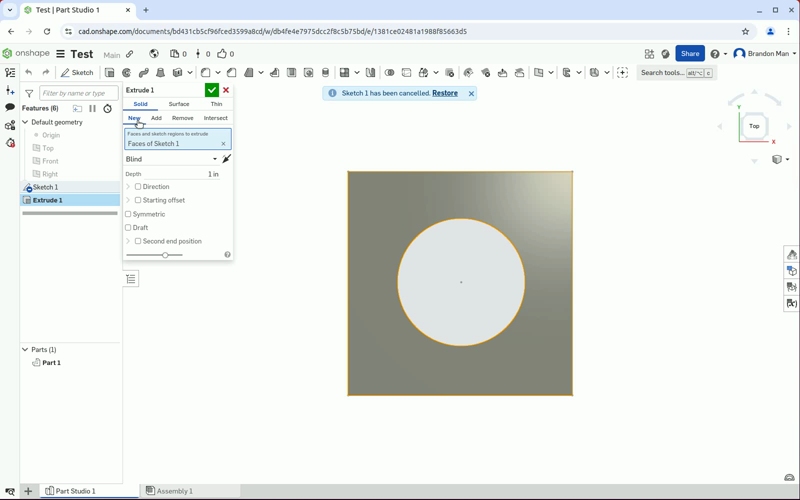
click(137, 120)
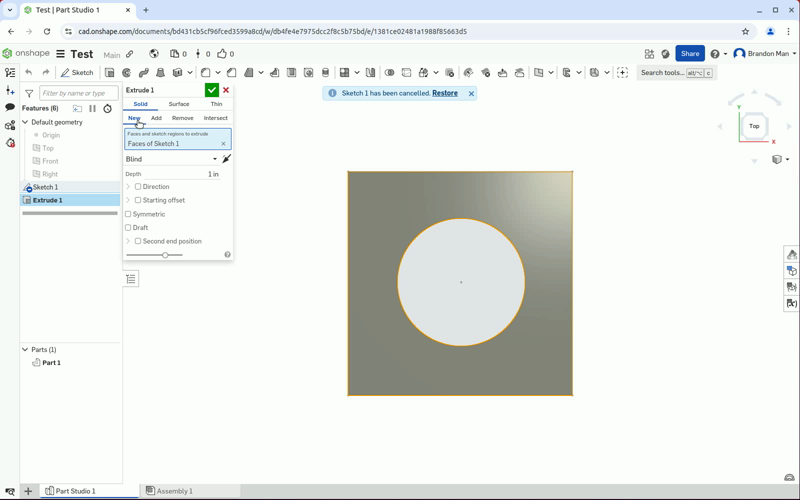
key(tab, 4)
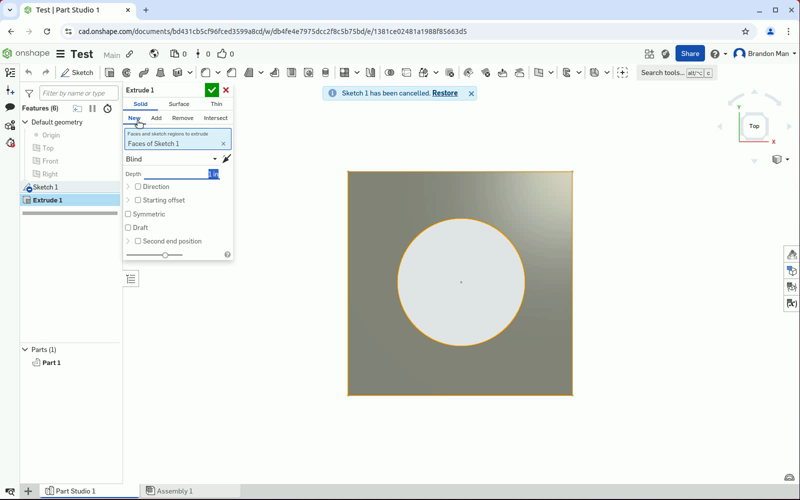
text(1.204)
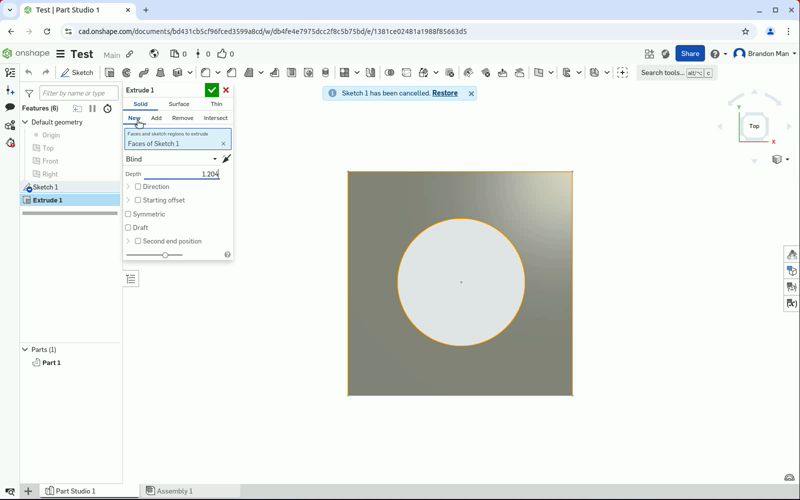
key(enter)
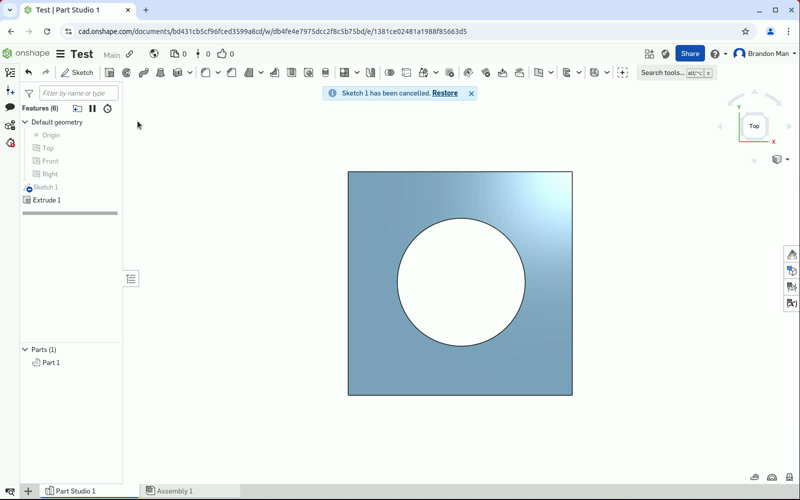
key(shift+h)
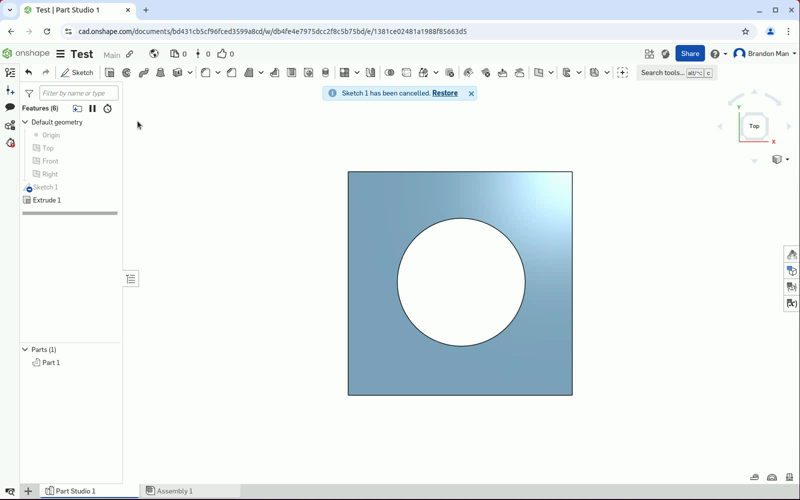
key(shift+h)
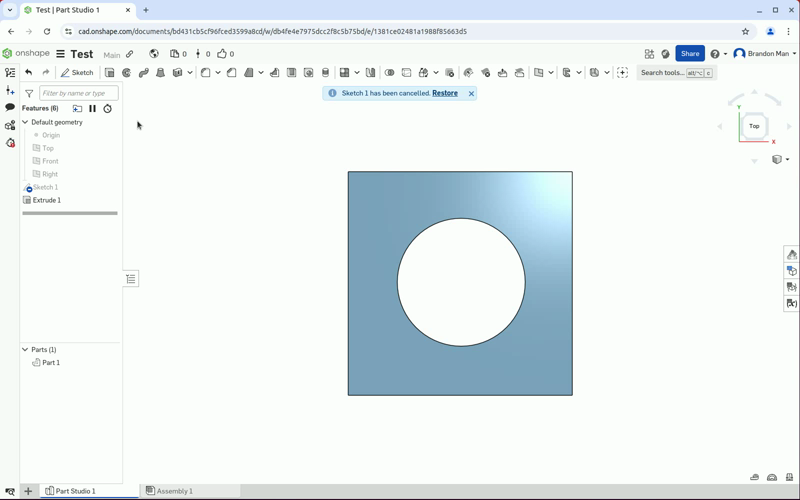
mouse_move(73, 189)
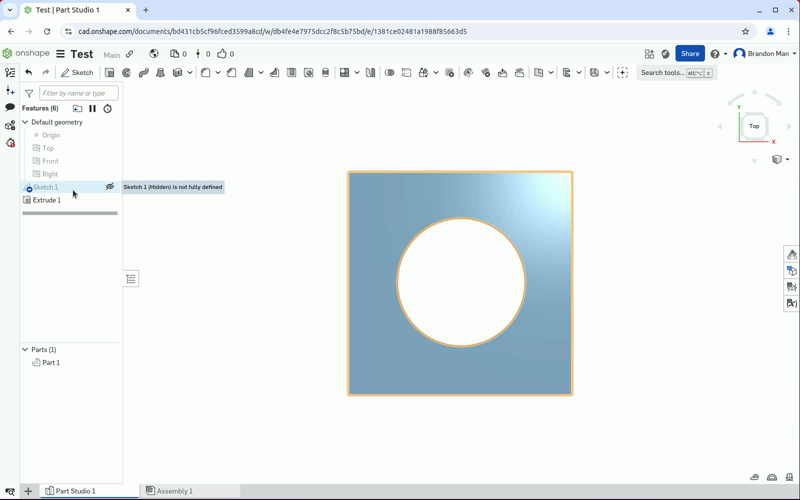
click(73, 189)
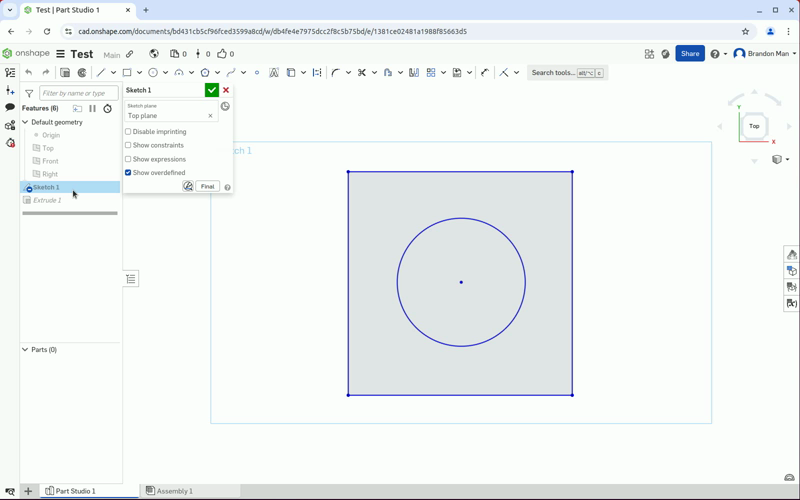
mouse_move(229, 92)
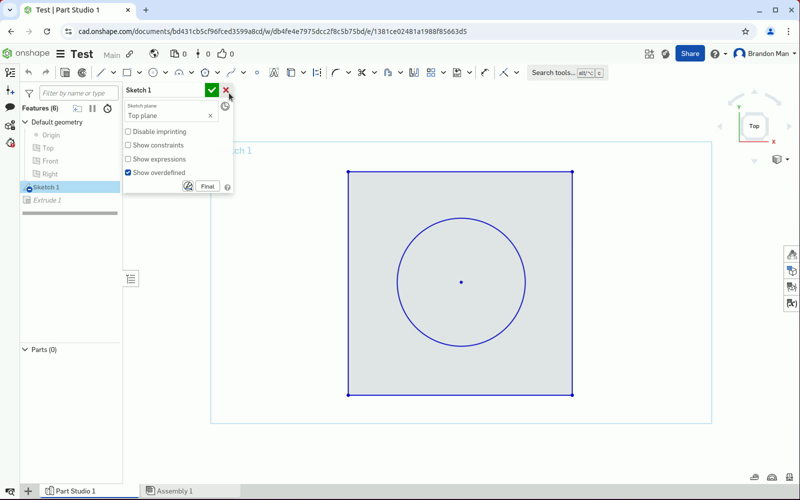
click(229, 92)
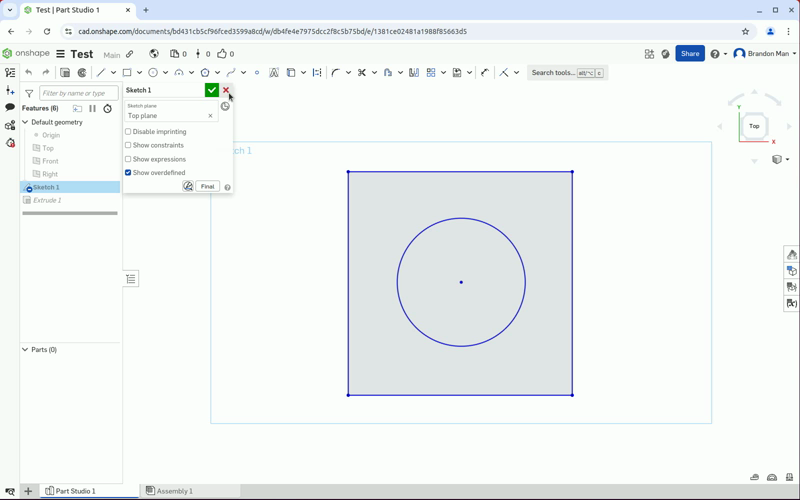
key(shift+s)
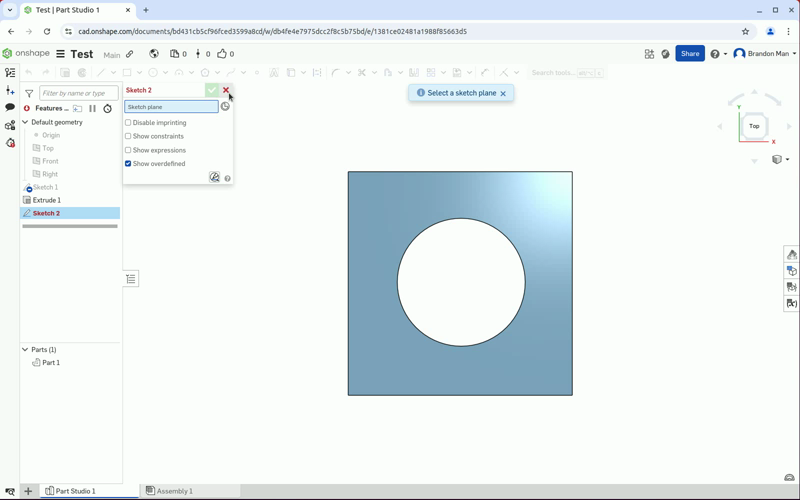
mouse_move(73, 150)
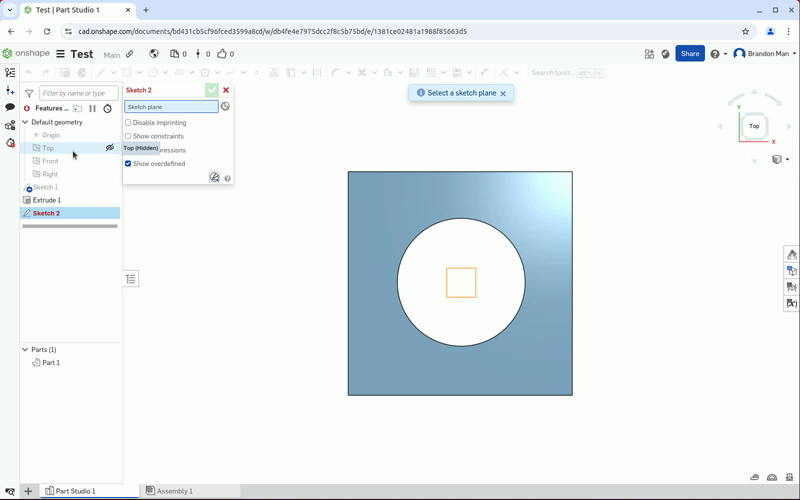
click(73, 150)
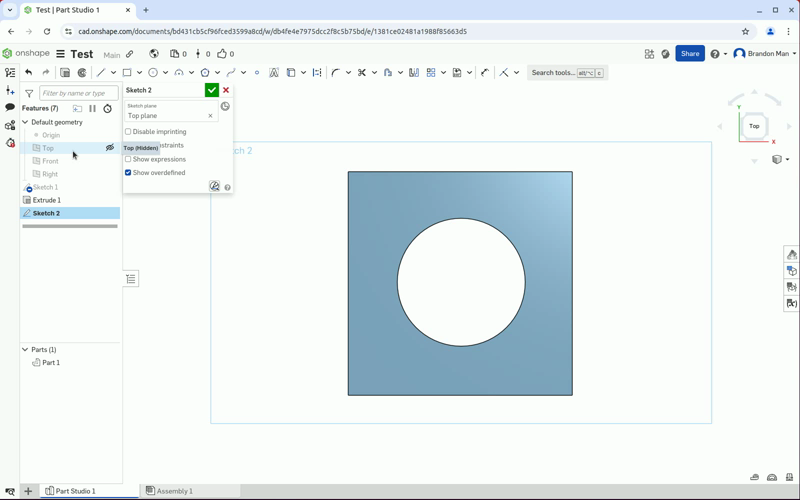
mouse_move(73, 352)
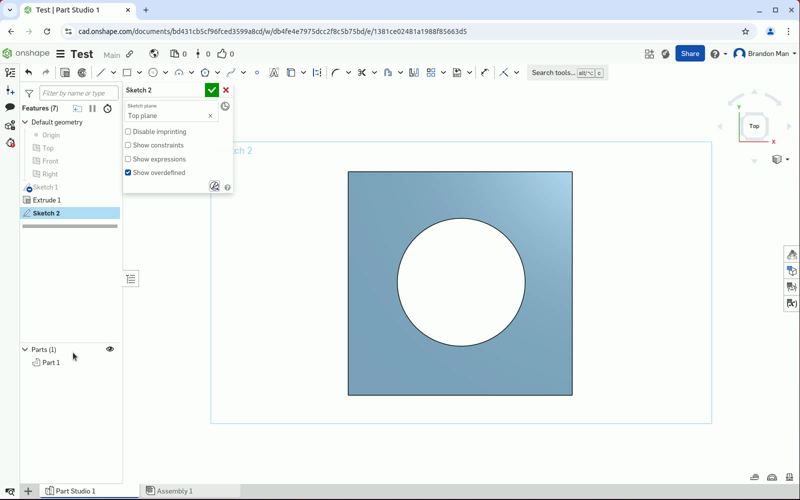
key(y)
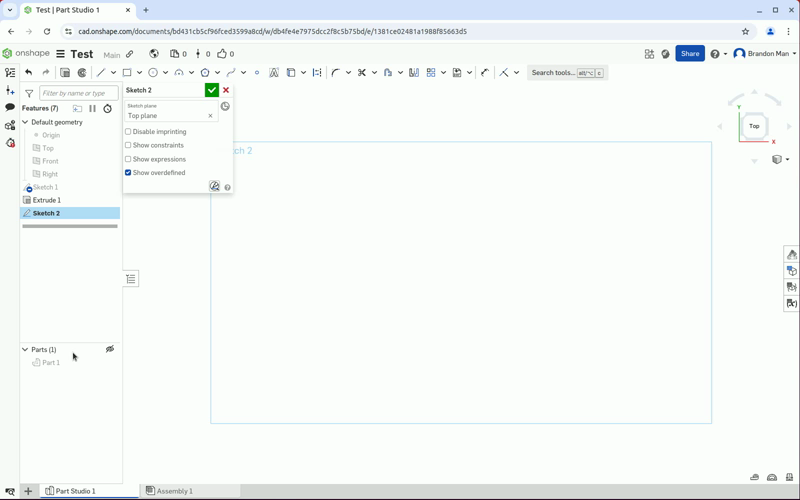
key(l)
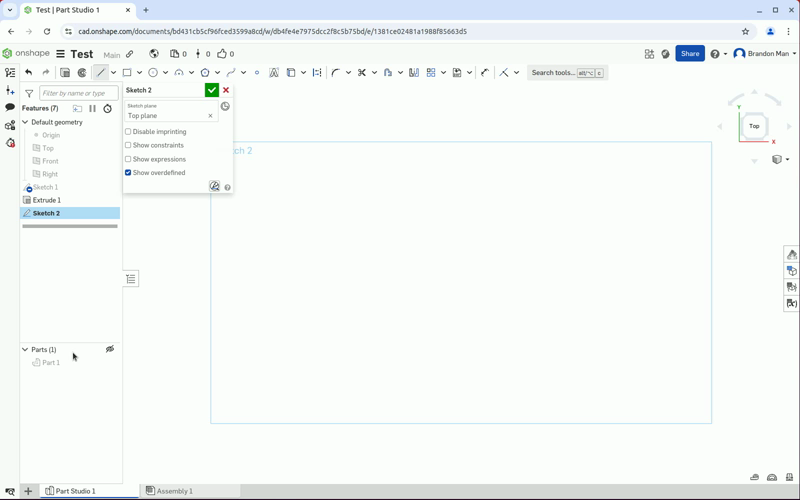
key_down(shift)
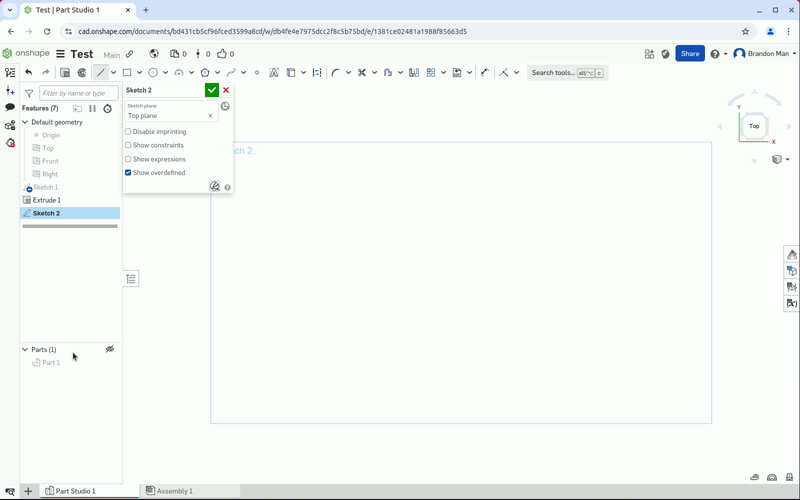
mouse_move(426, 264)
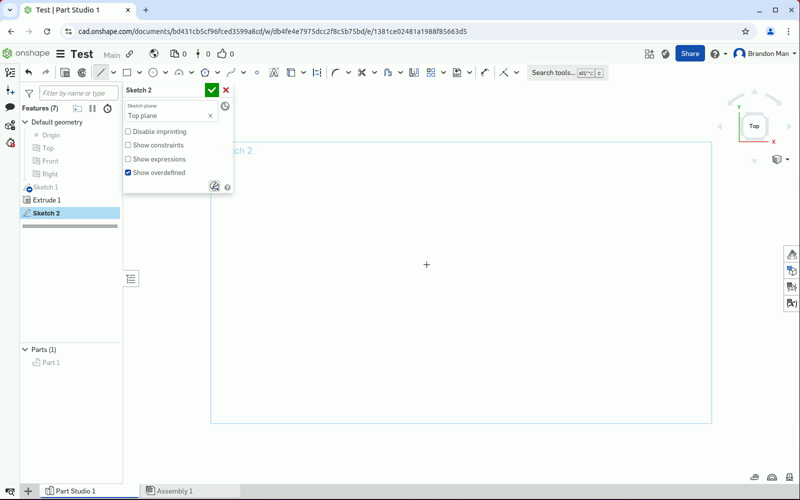
click(426, 264)
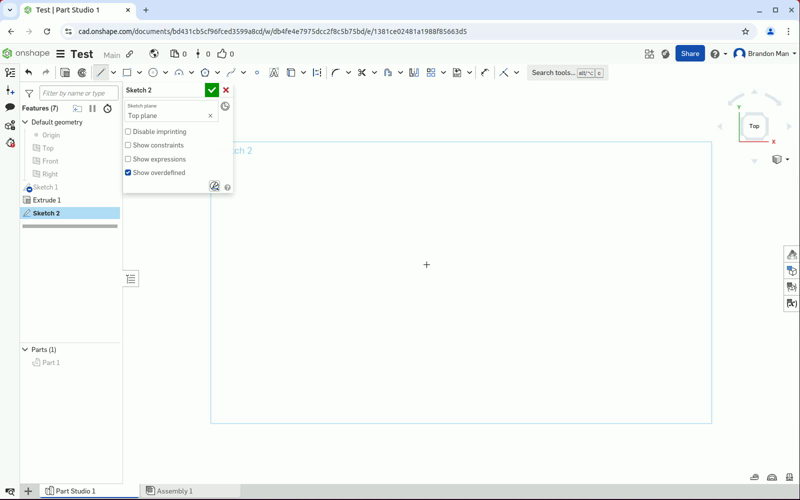
key_up(shift)
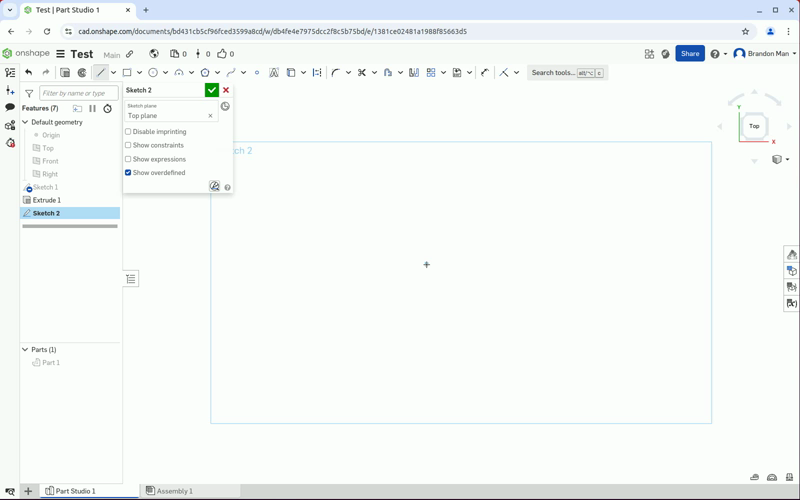
key_down(shift)
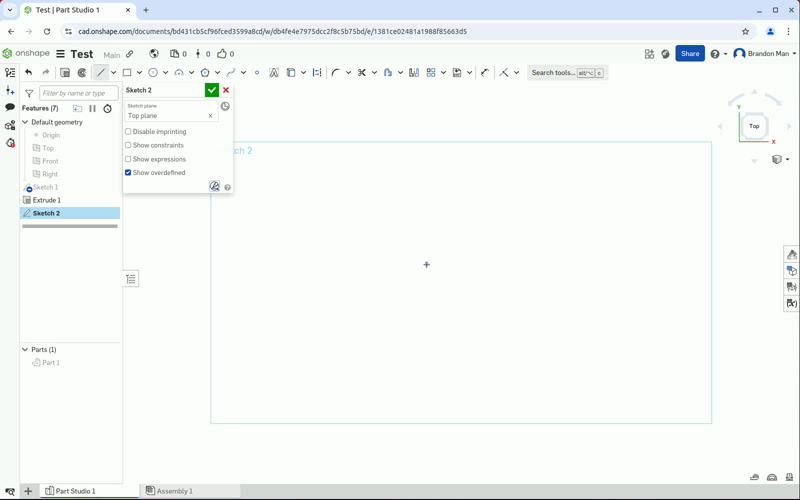
mouse_move(460, 322)
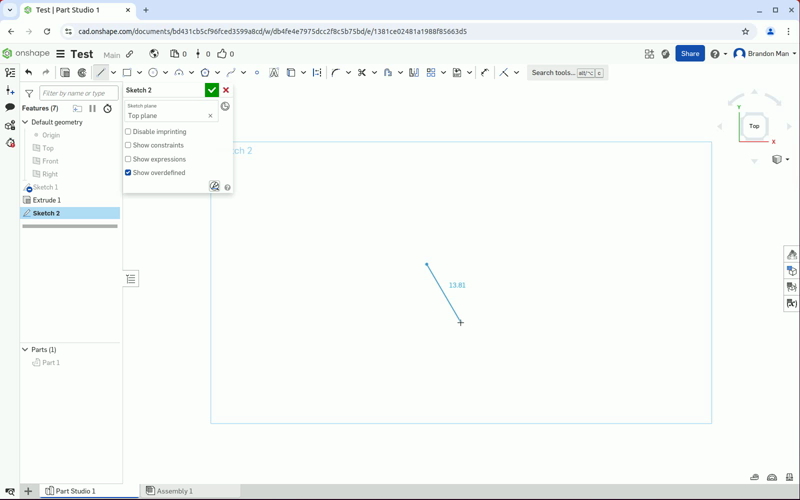
click(460, 322)
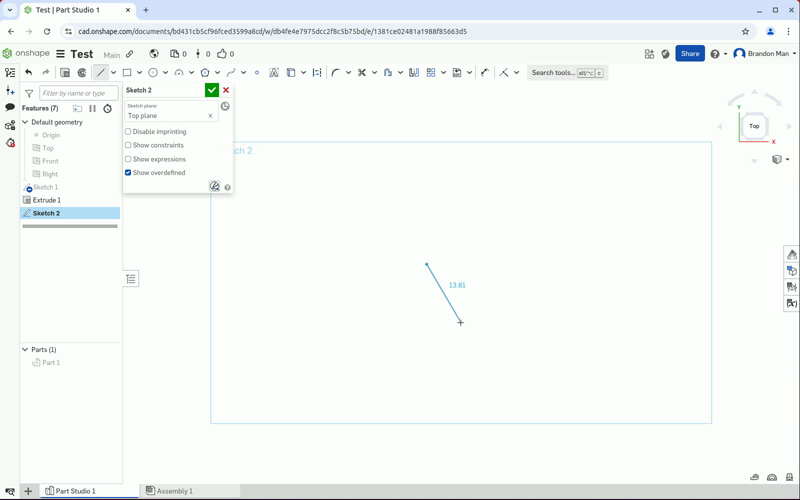
key_up(shift)
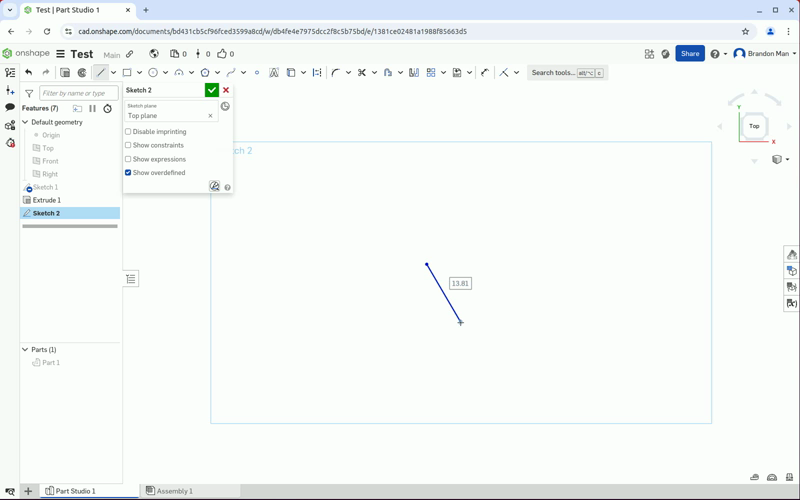
key_down(shift)
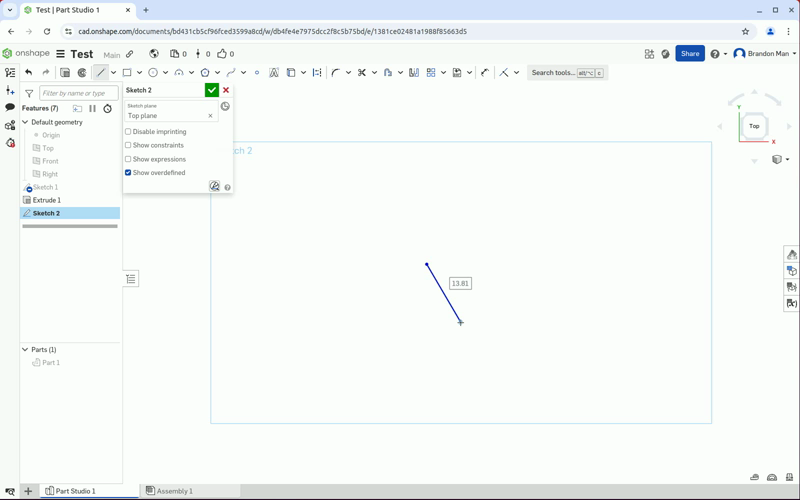
mouse_move(494, 264)
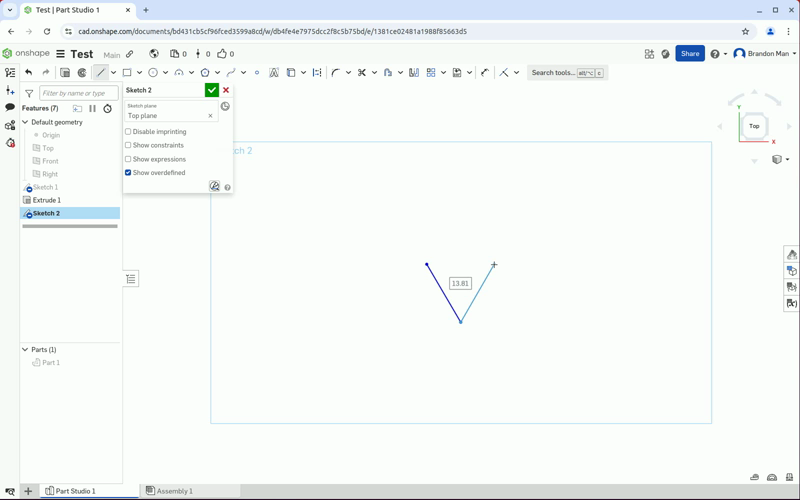
click(494, 264)
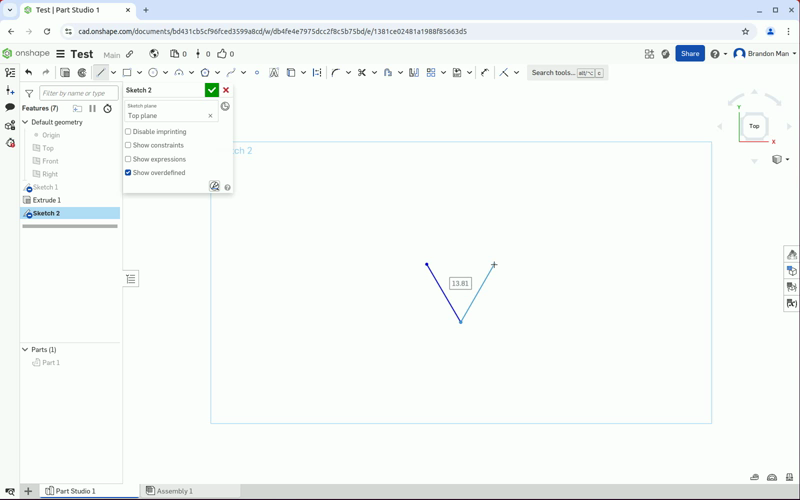
key_up(shift)
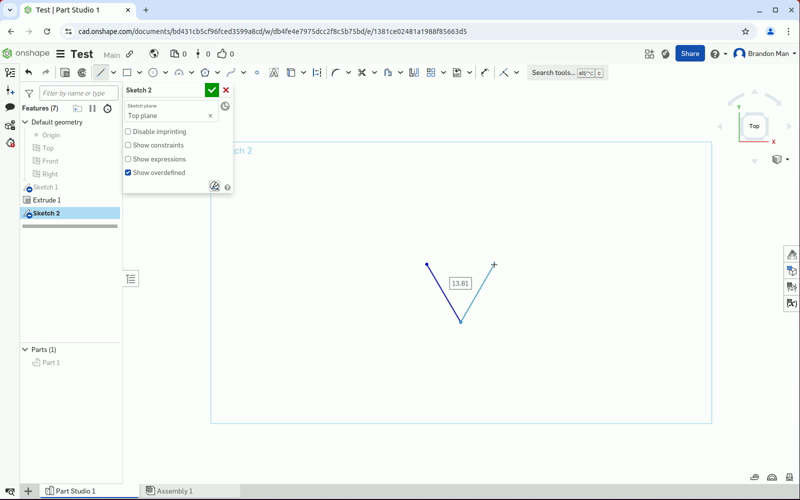
key_down(shift)
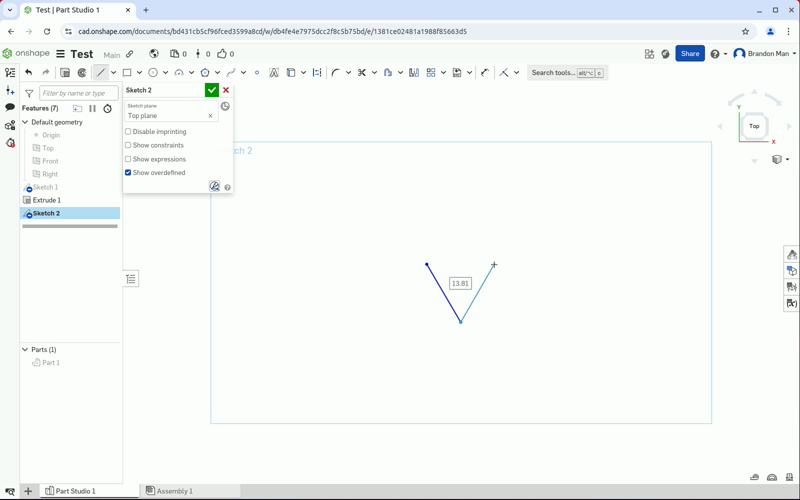
mouse_move(426, 264)
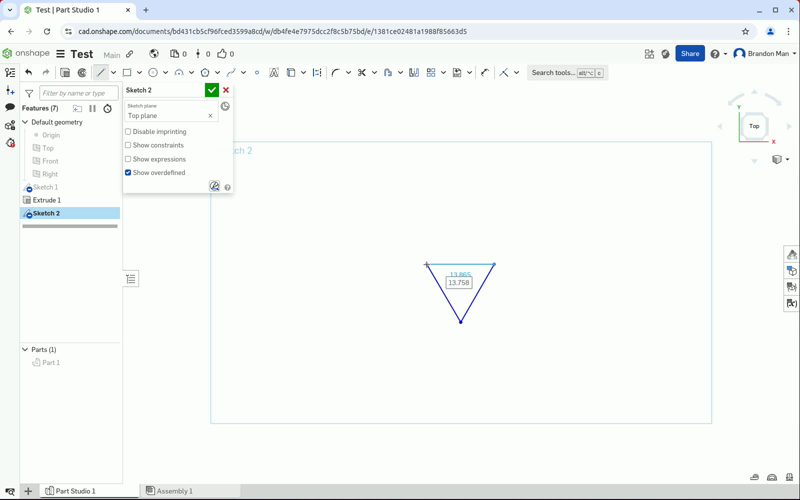
key_up(shift)
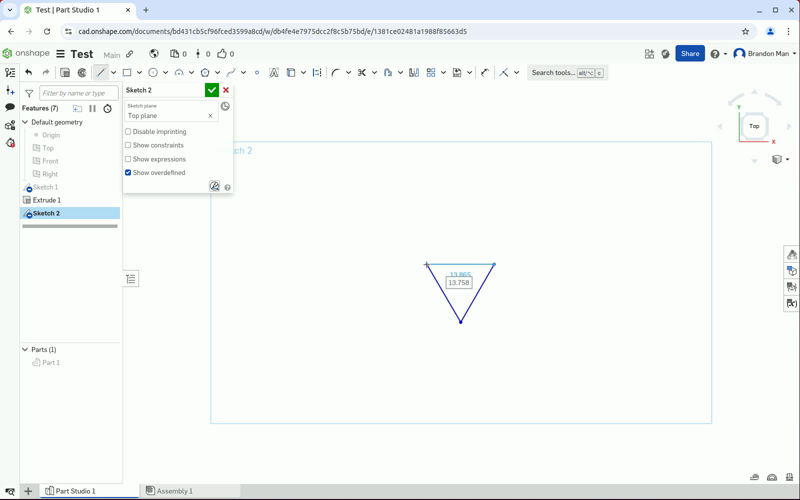
click(426, 264)
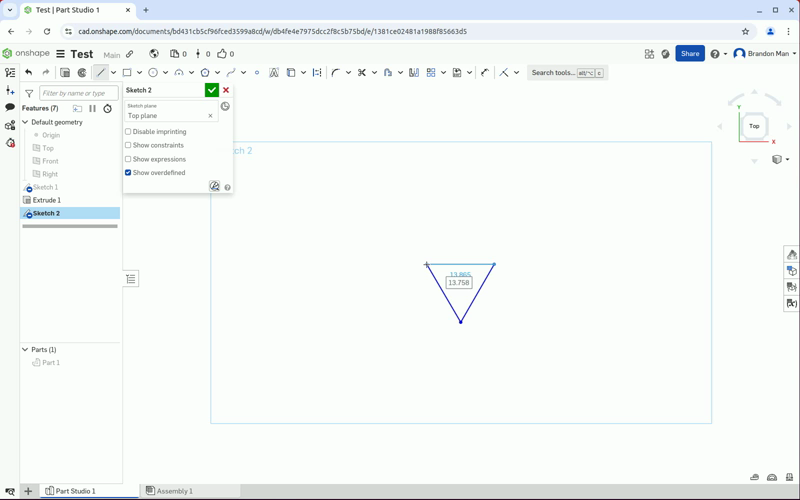
key(esc)
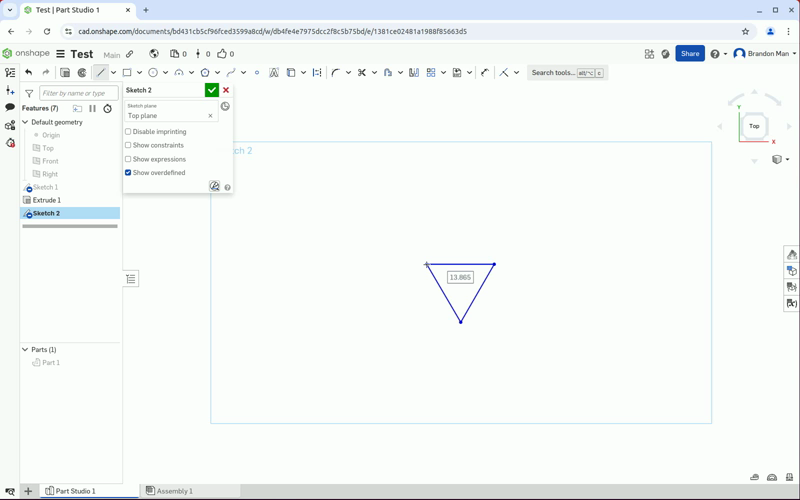
mouse_move(441, 282)
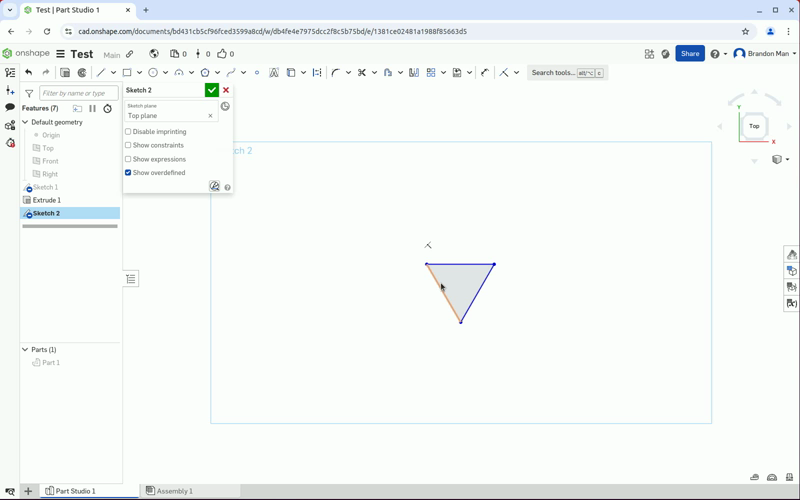
click(441, 282)
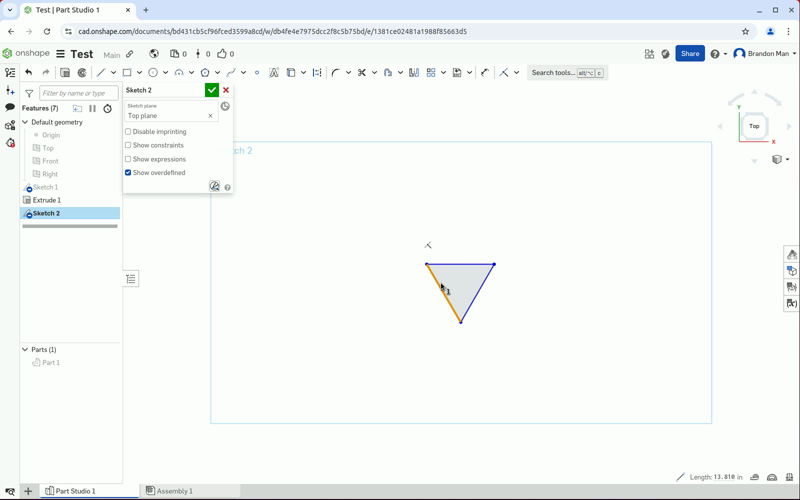
mouse_move(73, 352)
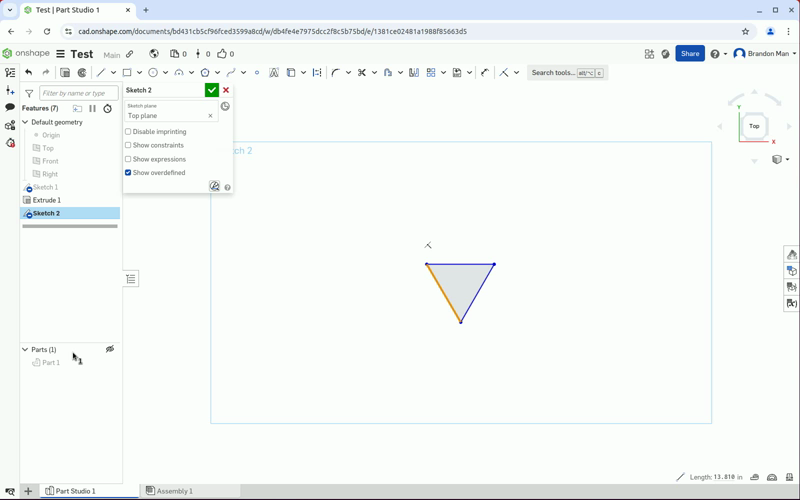
key(shift+y)
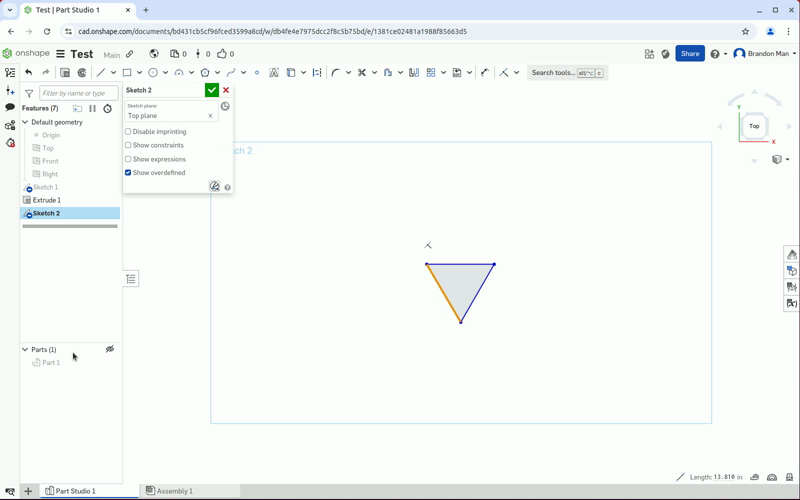
key(shift+e)
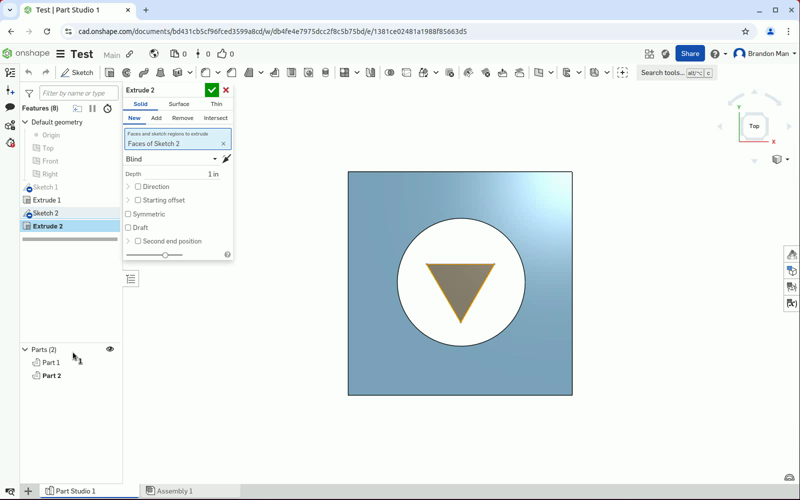
mouse_move(143, 106)
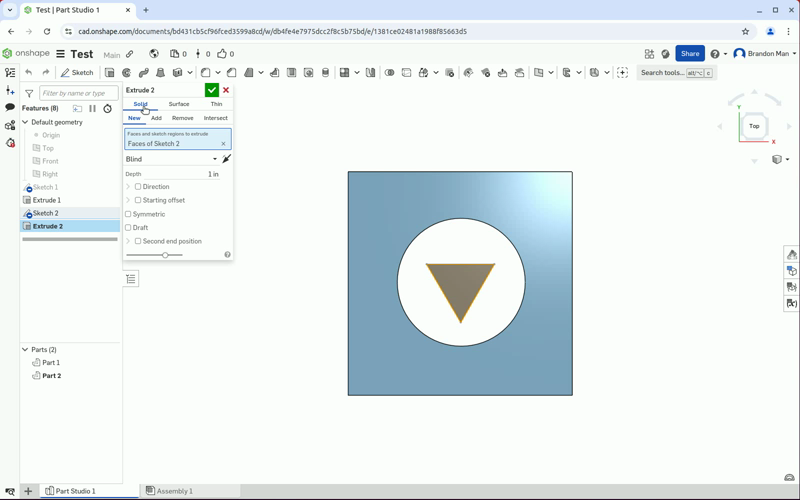
click(143, 106)
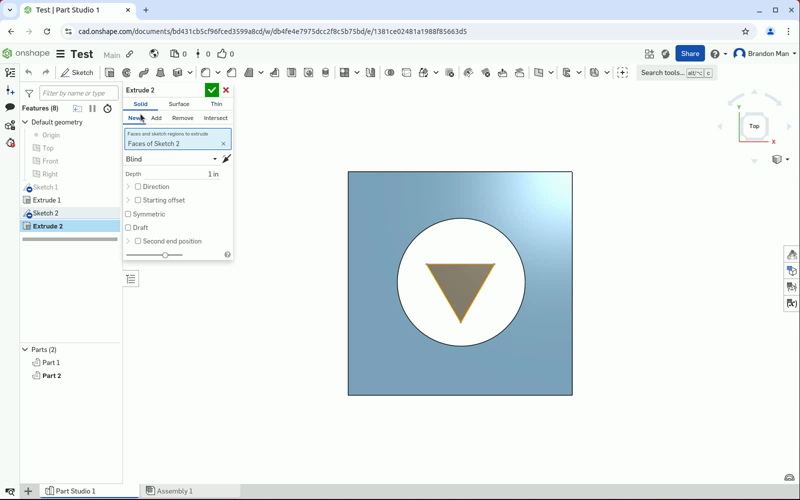
mouse_move(137, 120)
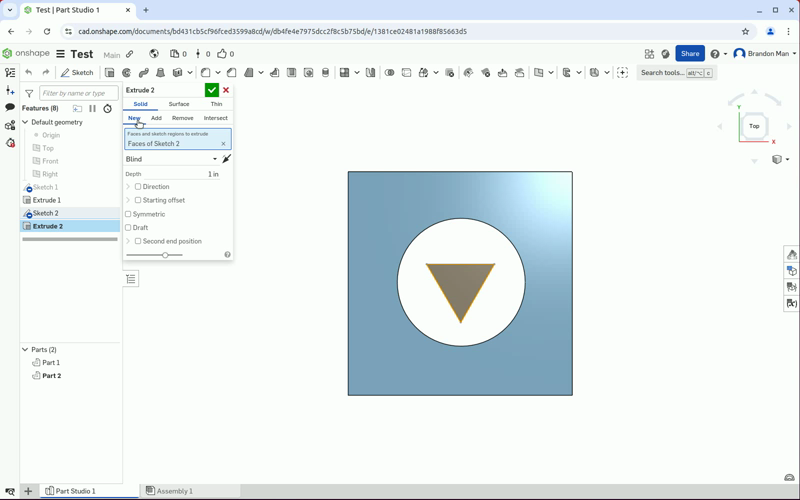
click(137, 120)
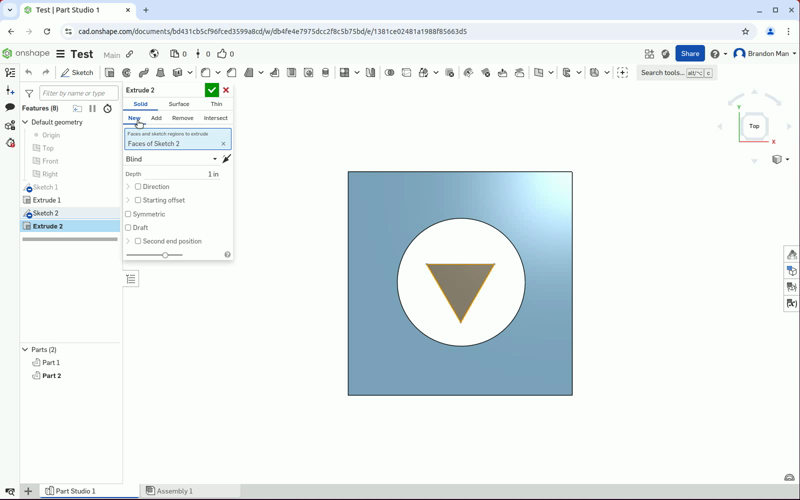
key(tab, 4)
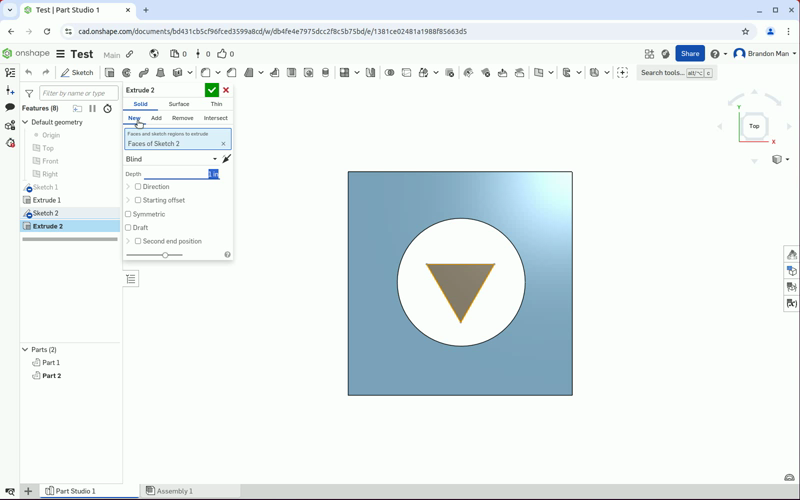
text(1.204)
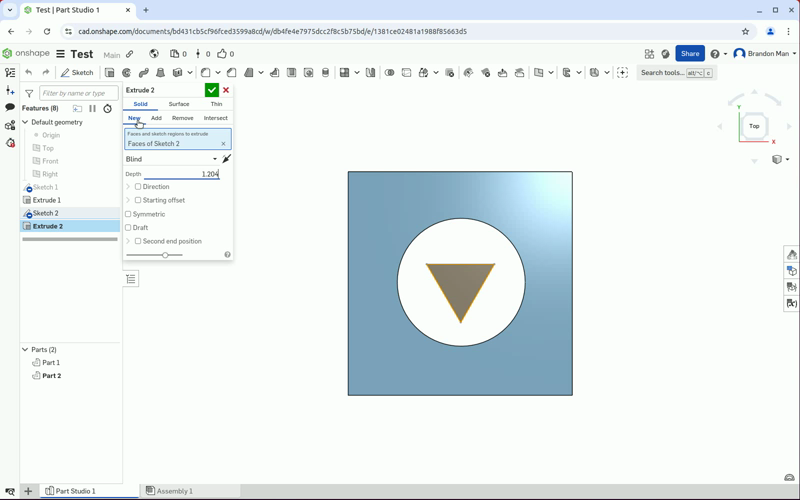
key(enter)
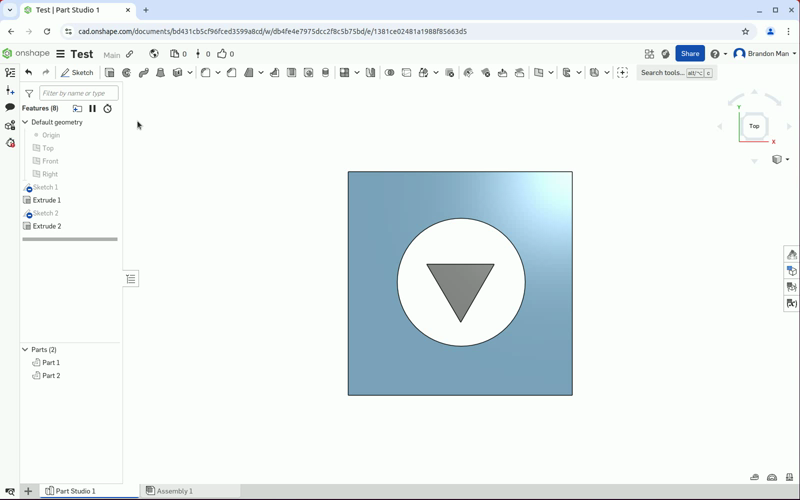
key(shift+h)
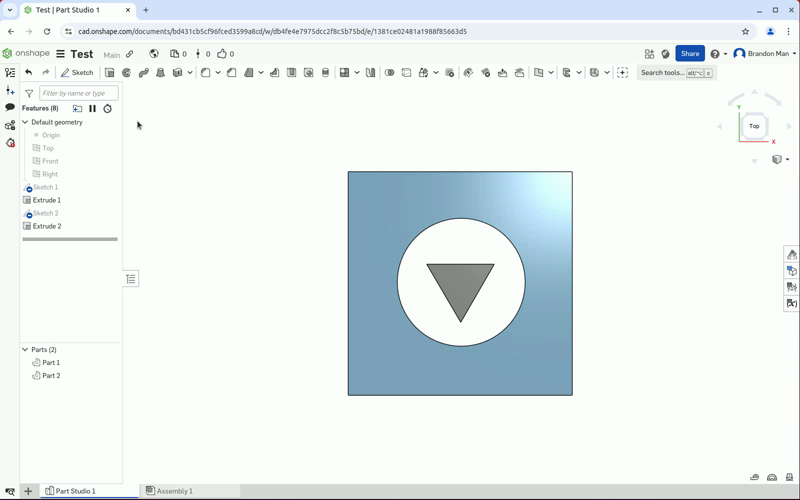
key(shift+h)
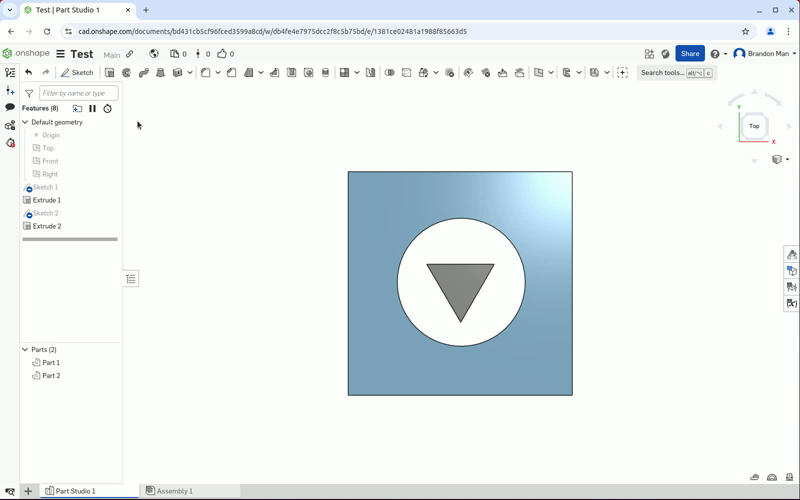
mouse_move(73, 189)
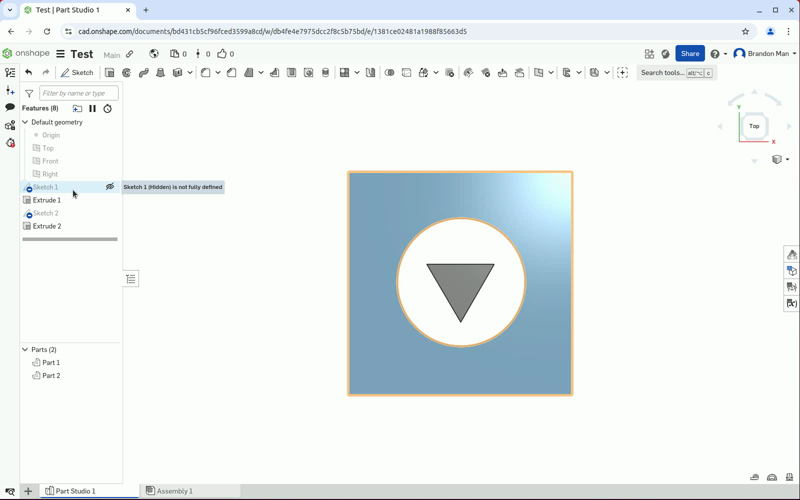
click(73, 189)
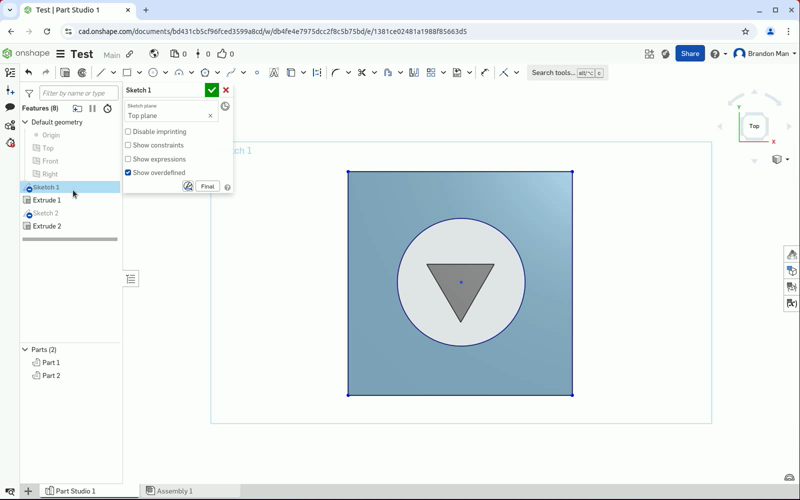
mouse_move(229, 92)
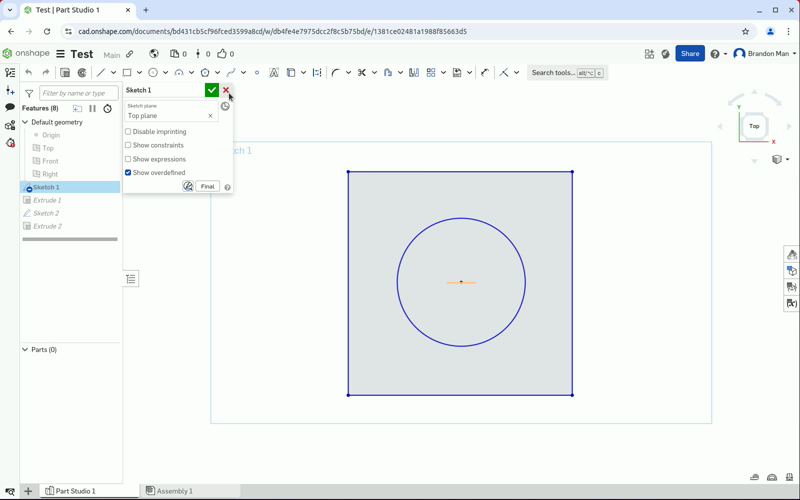
click(229, 92)
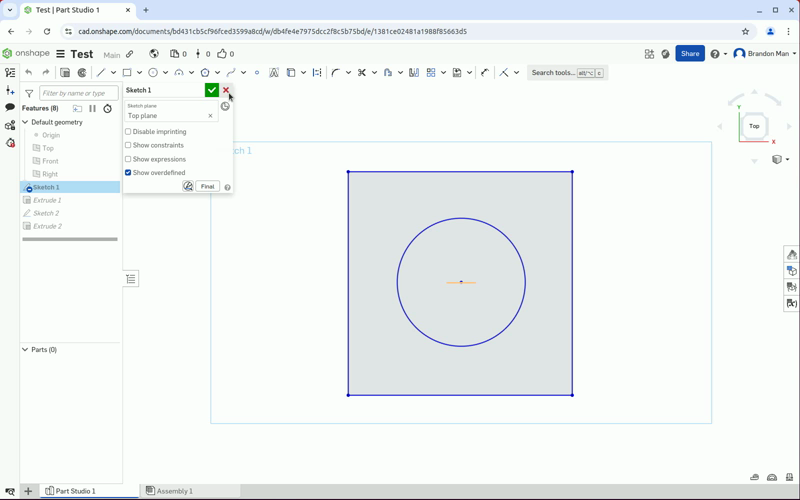
key(shift+s)
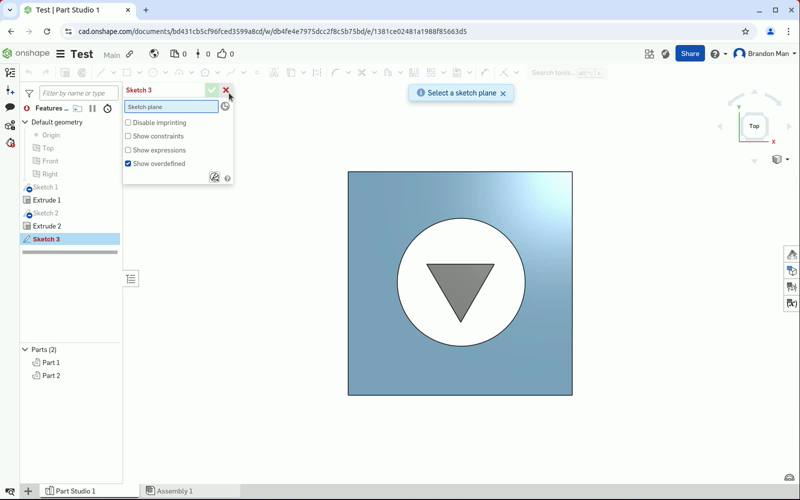
mouse_move(73, 150)
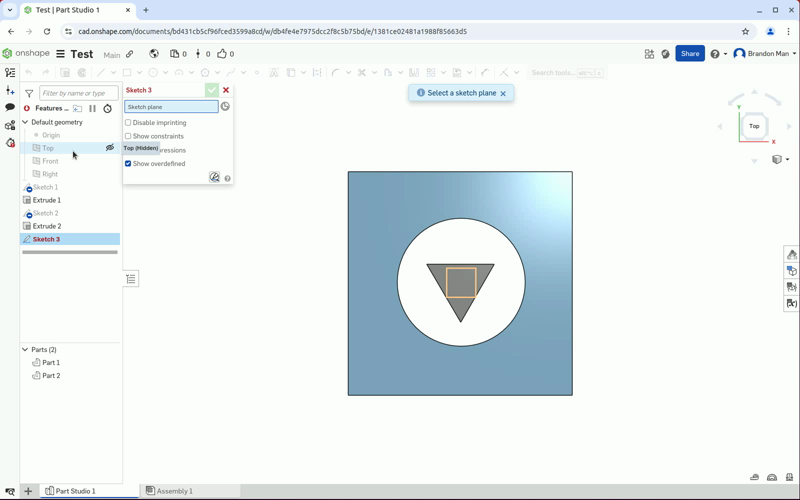
click(73, 150)
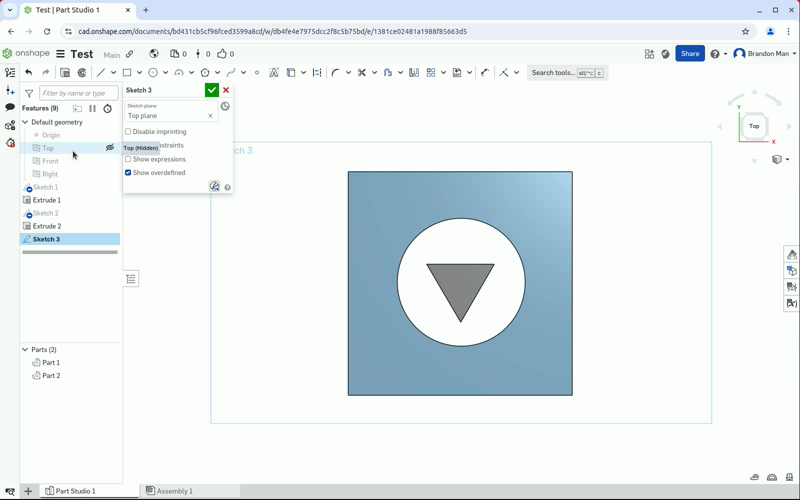
mouse_move(73, 352)
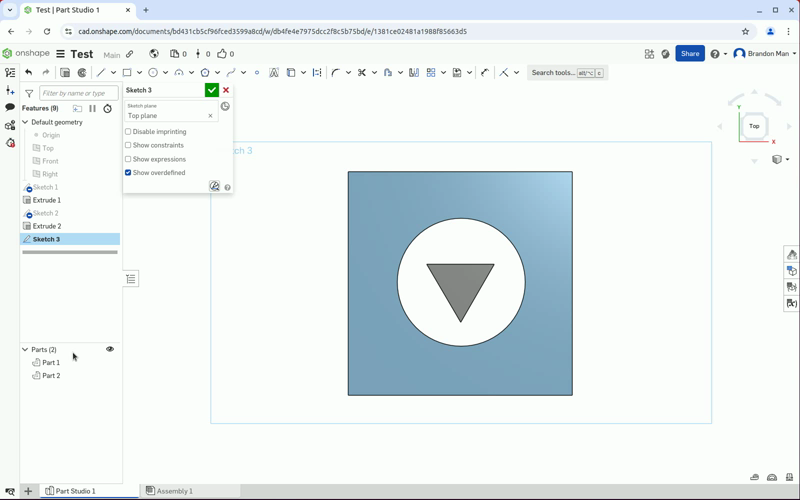
key(y)
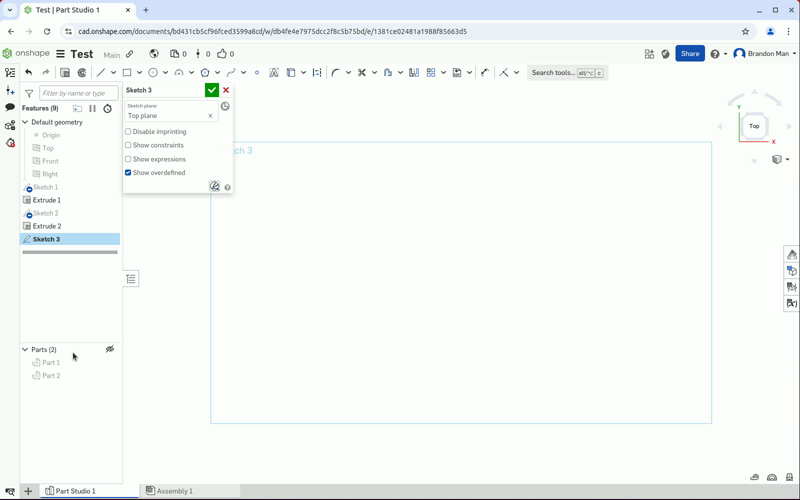
key(l)
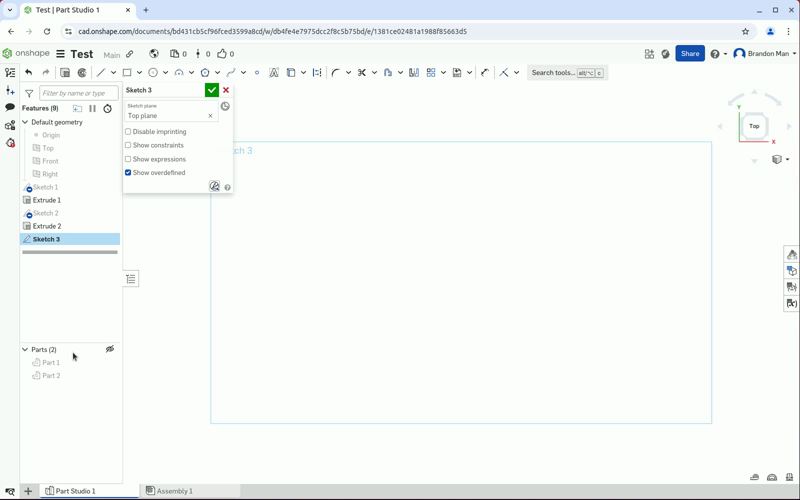
key_down(shift)
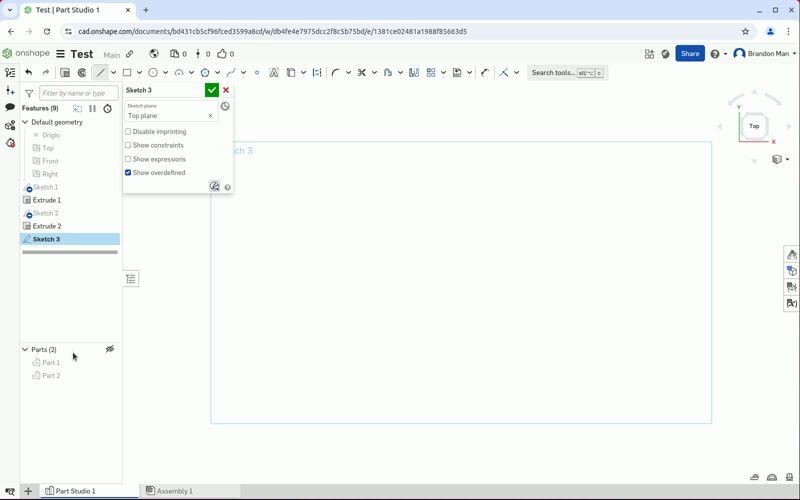
mouse_move(348, 395)
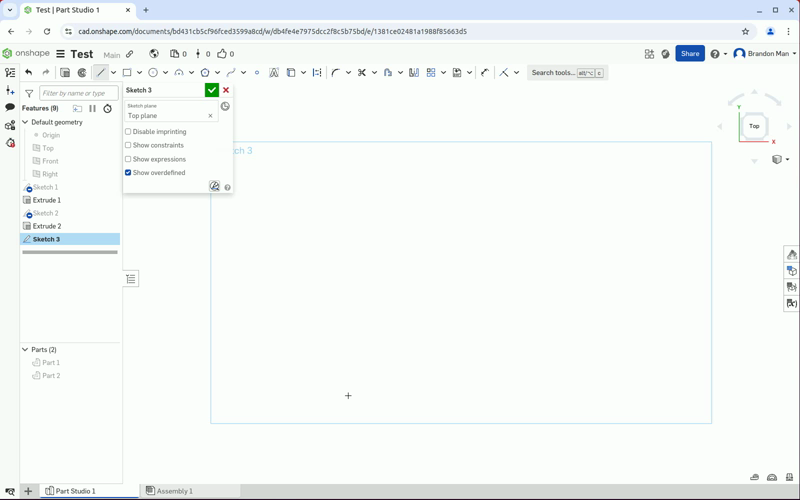
click(348, 395)
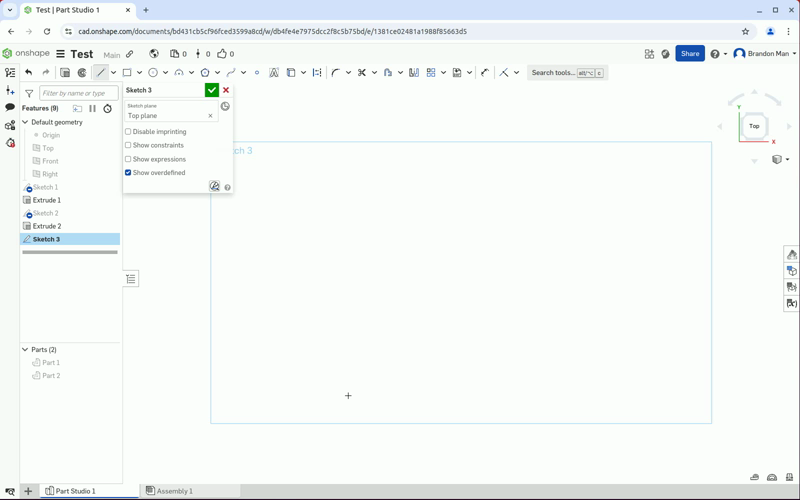
key_up(shift)
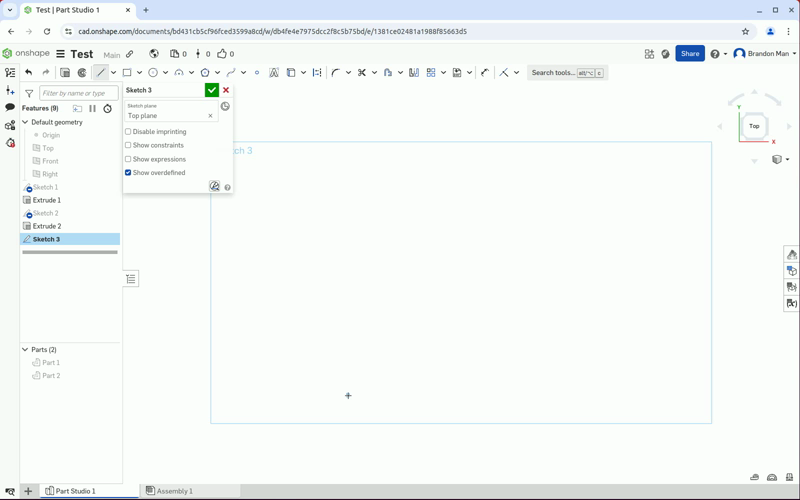
key_down(shift)
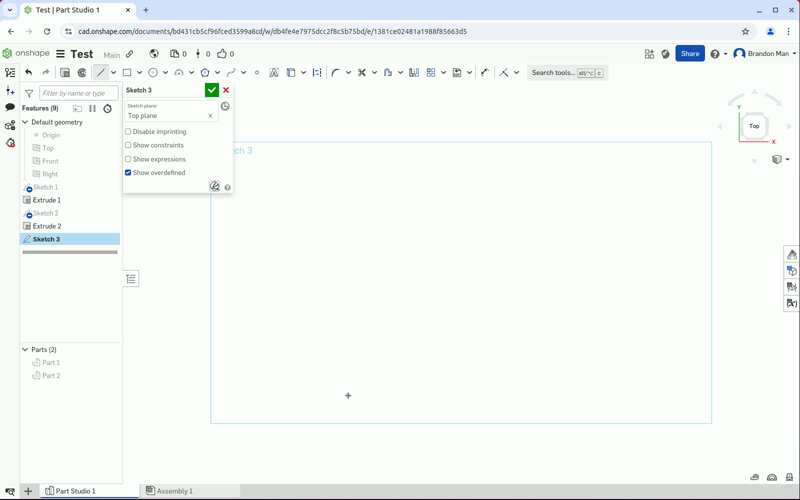
mouse_move(572, 395)
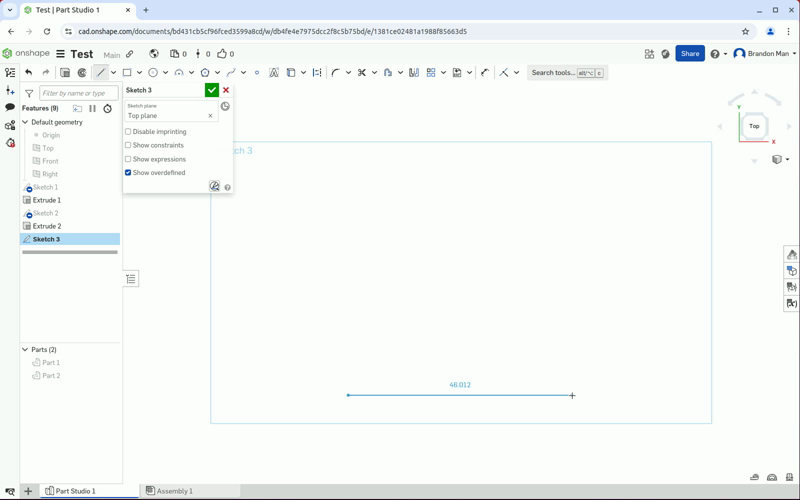
click(572, 395)
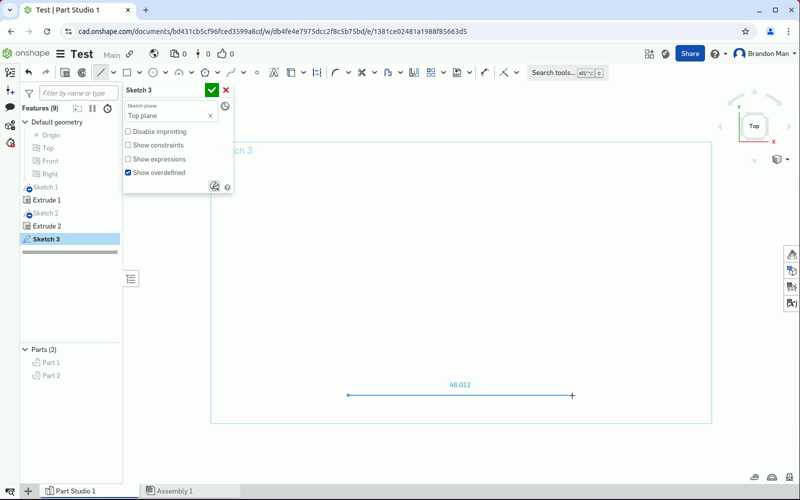
key_up(shift)
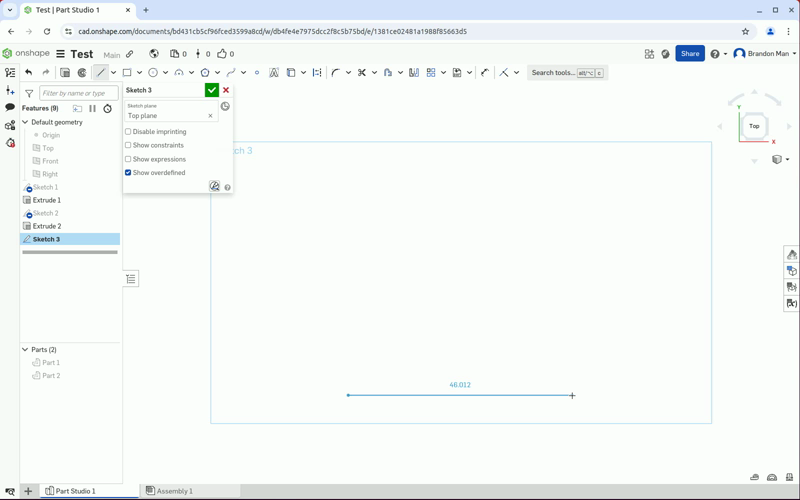
key_down(shift)
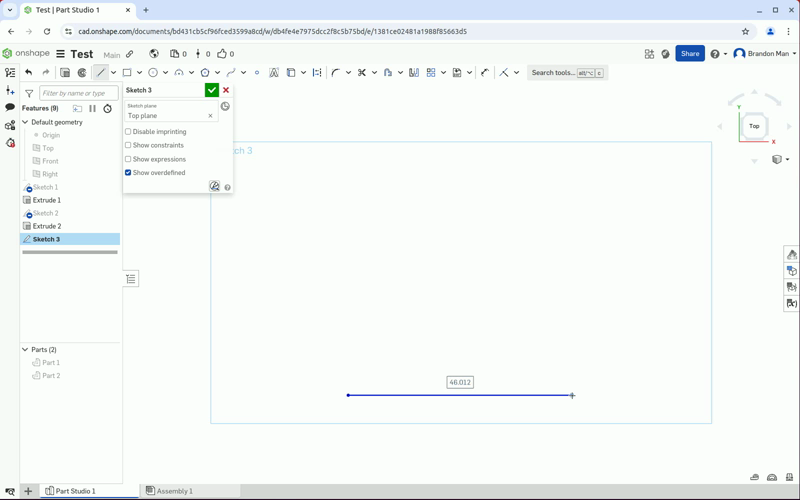
mouse_move(572, 171)
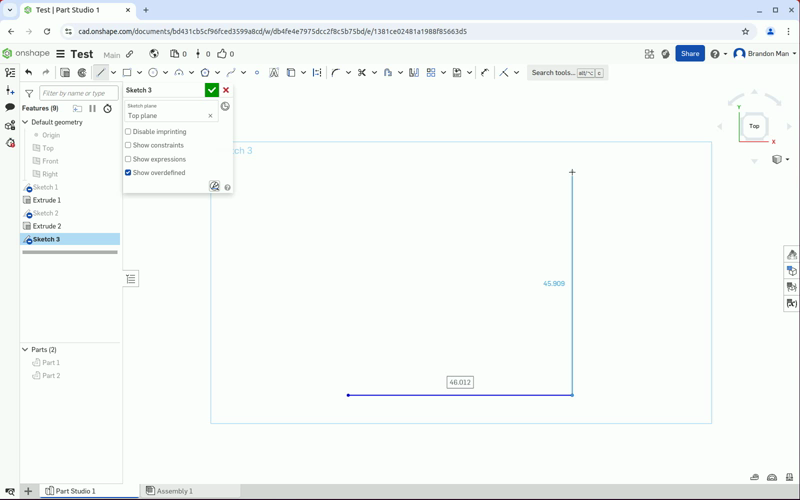
click(572, 171)
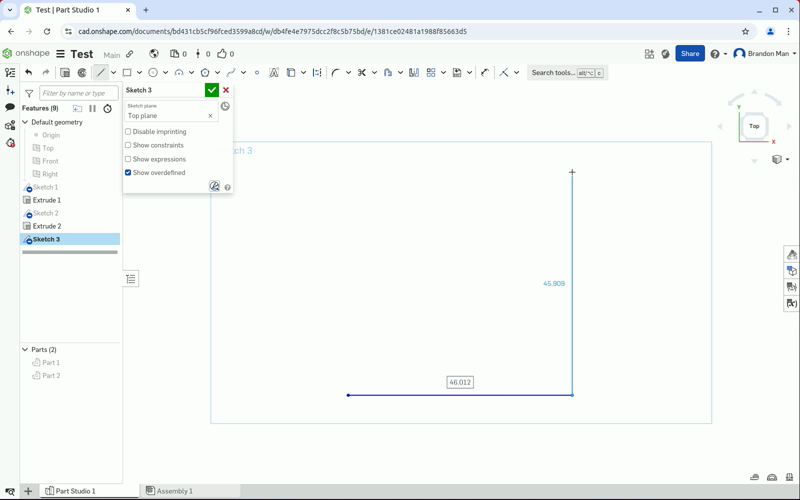
key_up(shift)
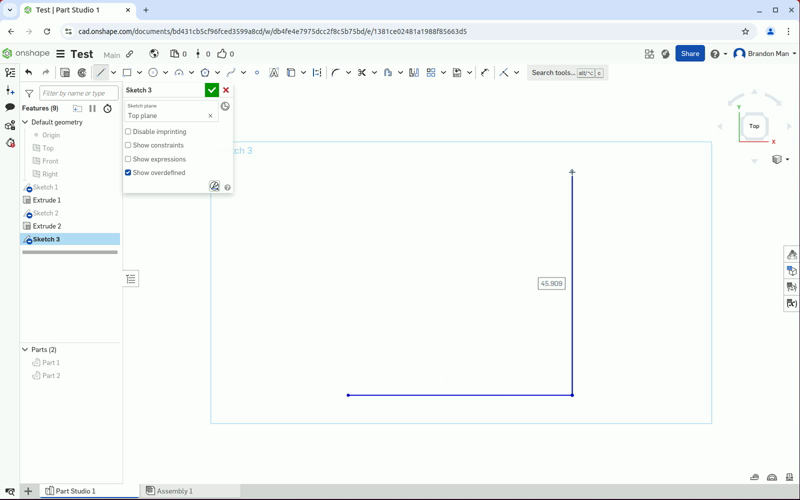
key_down(shift)
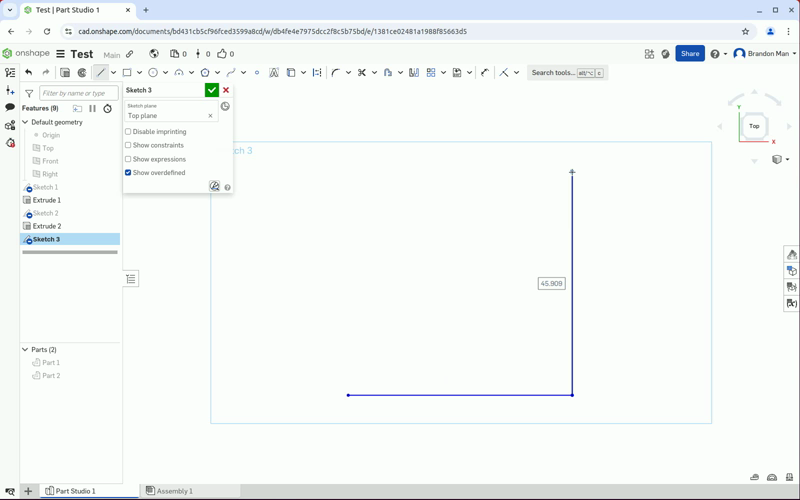
mouse_move(348, 171)
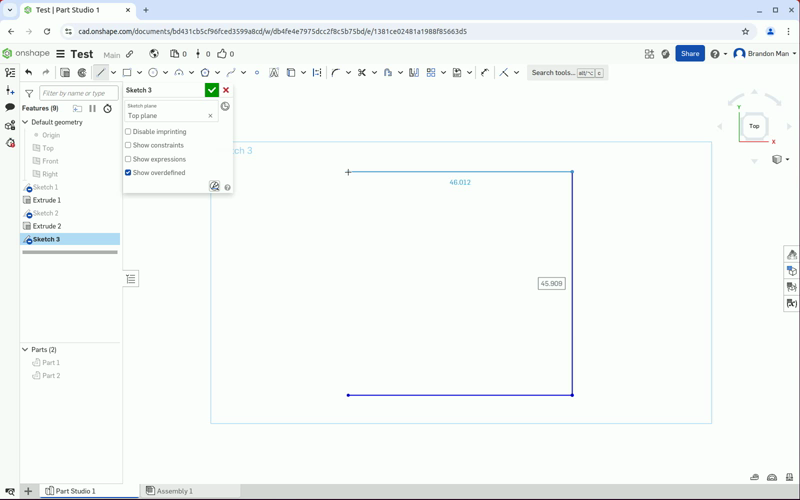
click(348, 171)
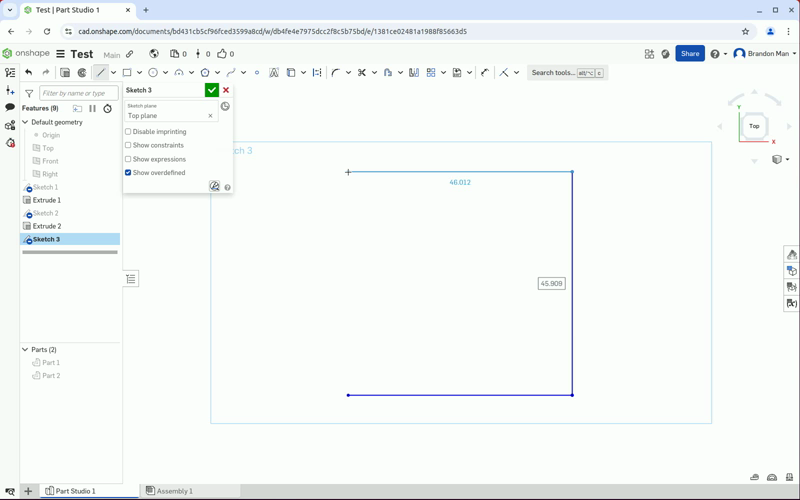
key_up(shift)
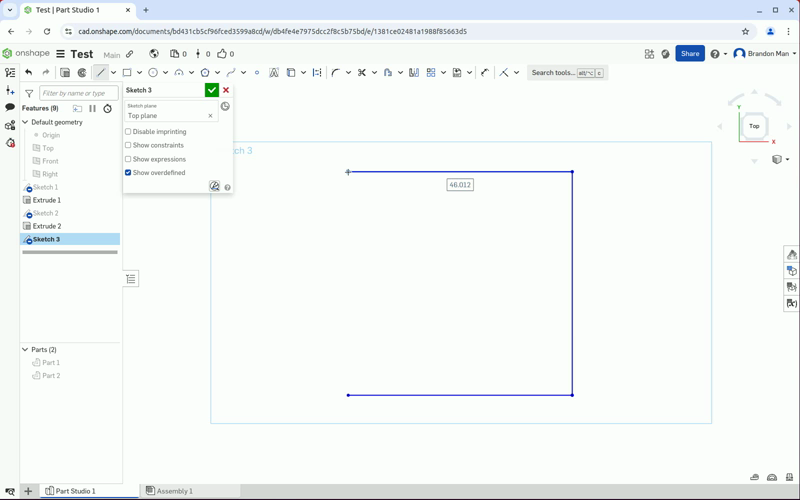
key_down(shift)
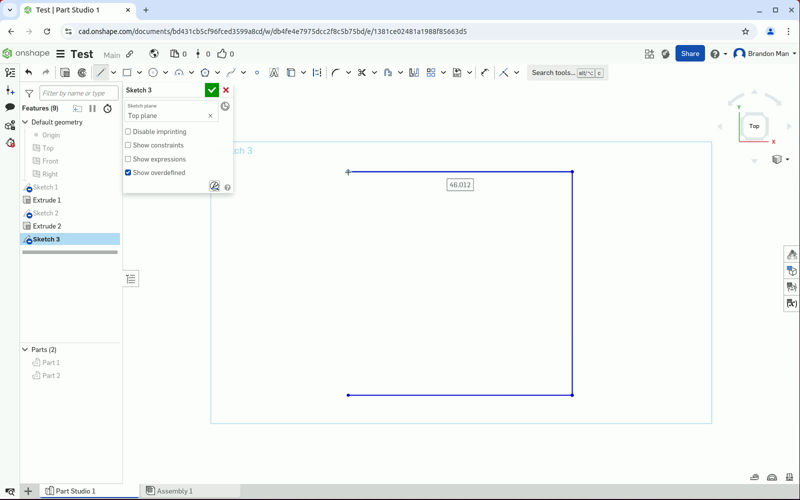
mouse_move(348, 395)
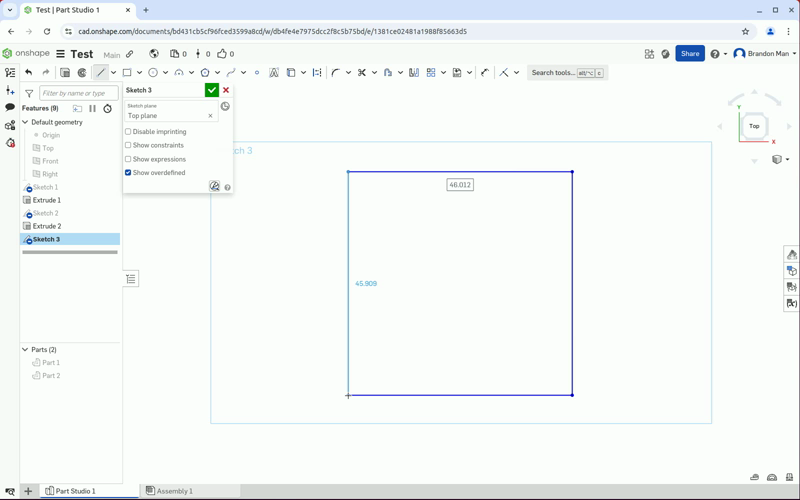
key_up(shift)
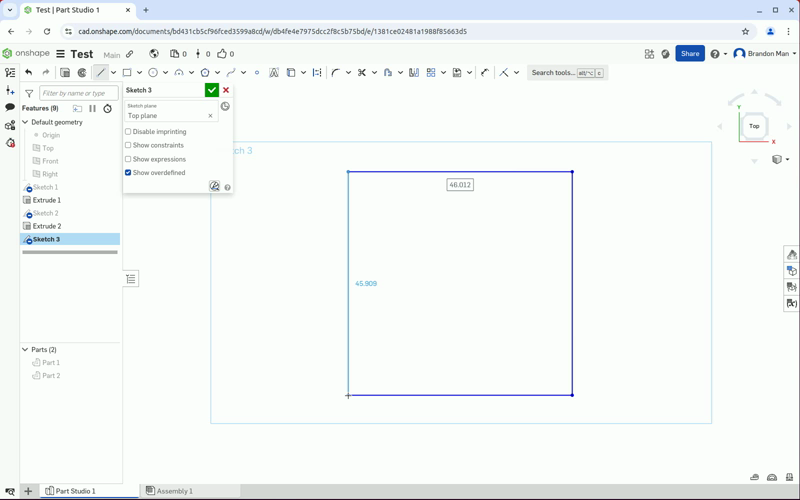
click(348, 395)
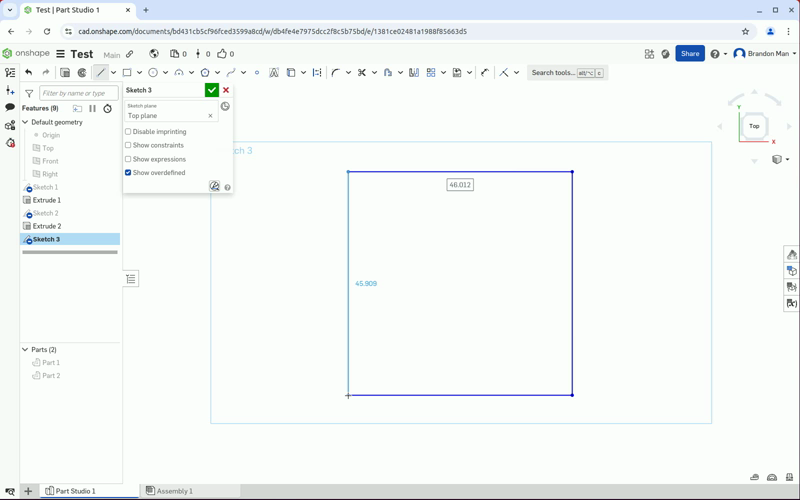
key(esc)
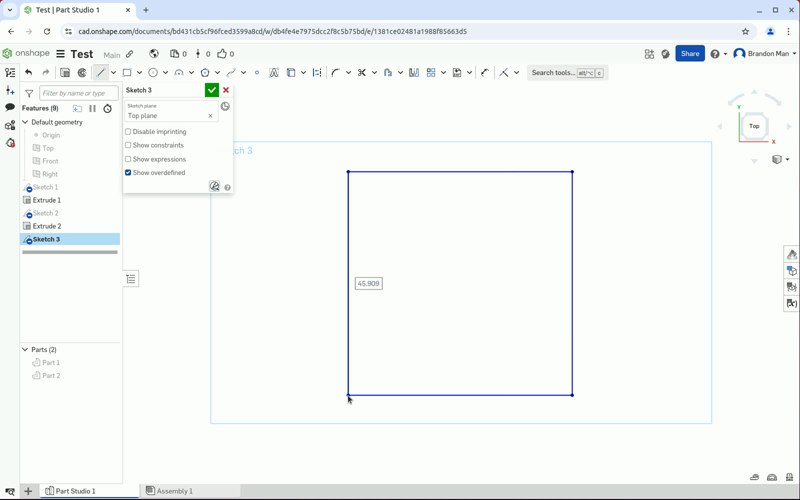
key(c)
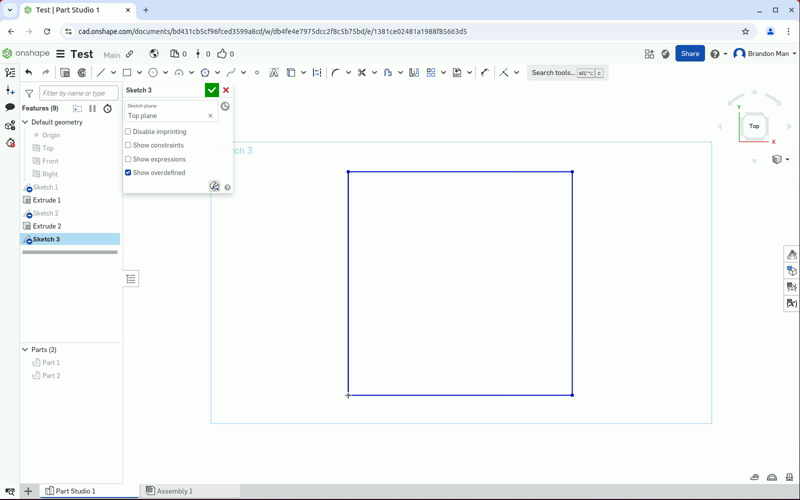
key_down(shift)
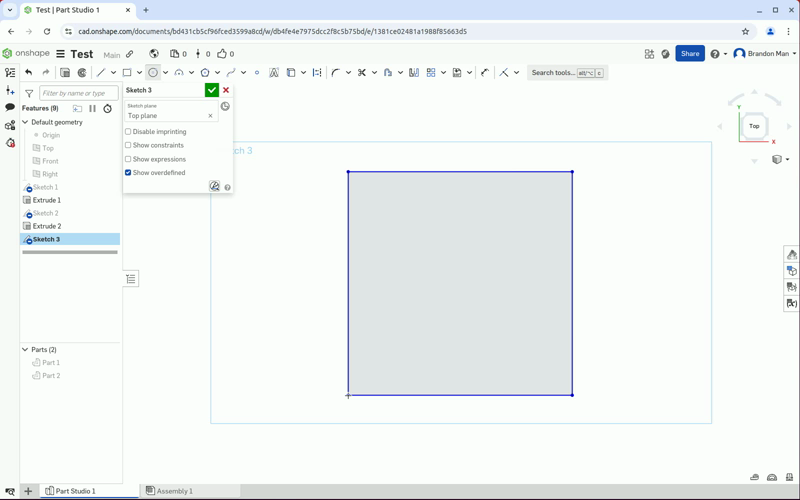
mouse_move(461, 282)
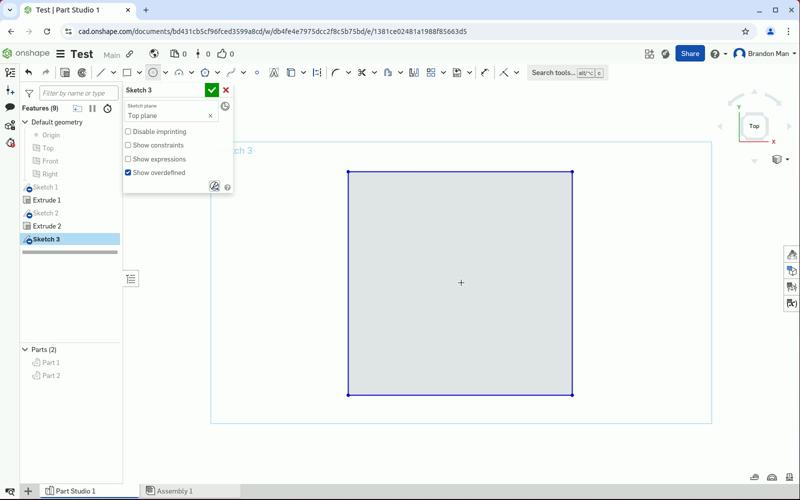
click(461, 282)
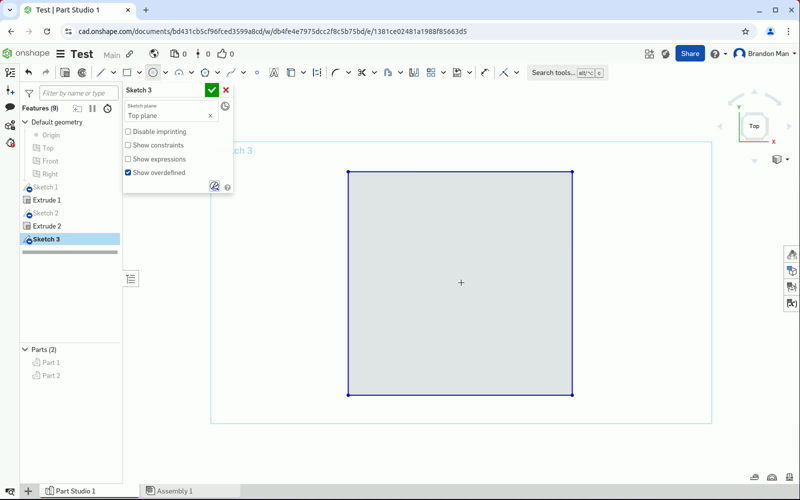
key_up(shift)
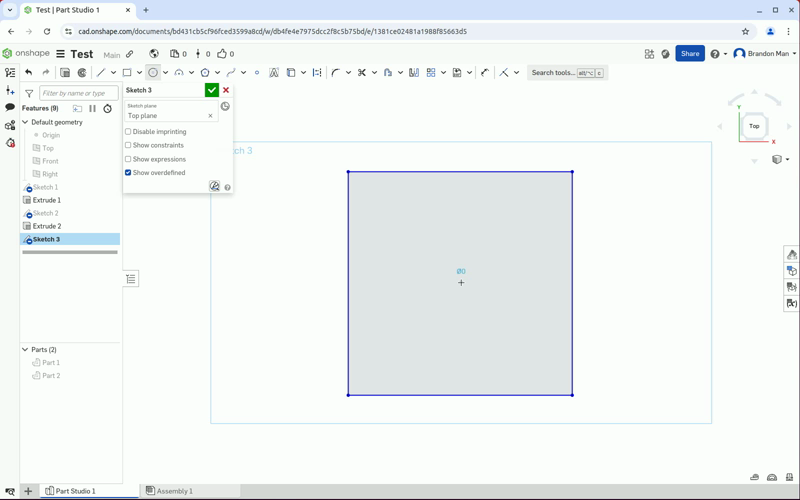
mouse_move(525, 282)
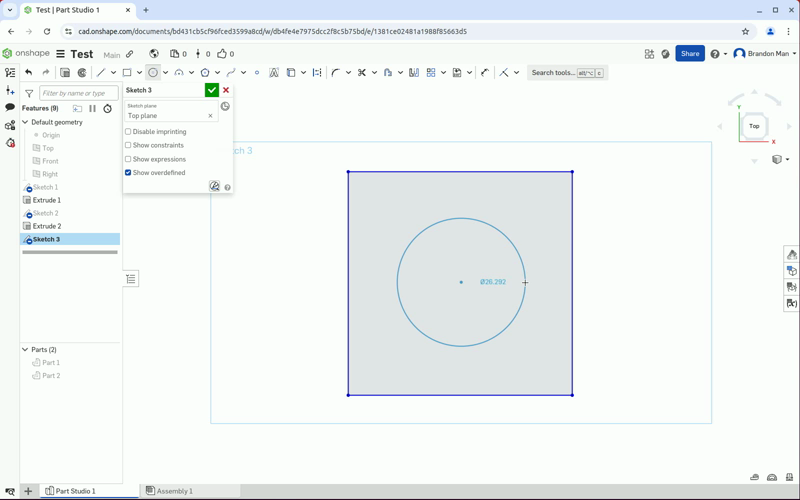
click(525, 282)
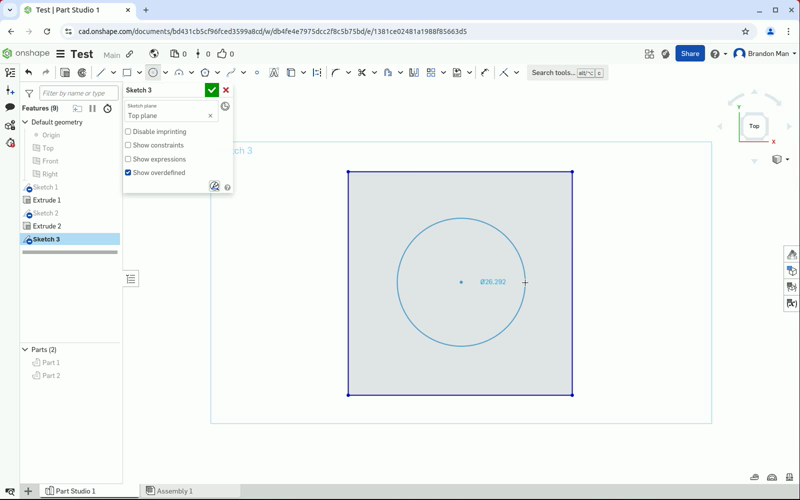
key(esc)
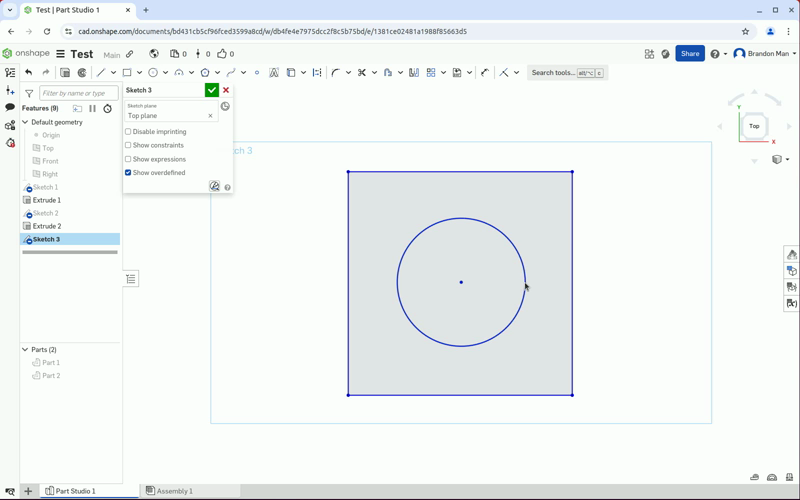
mouse_move(399, 347)
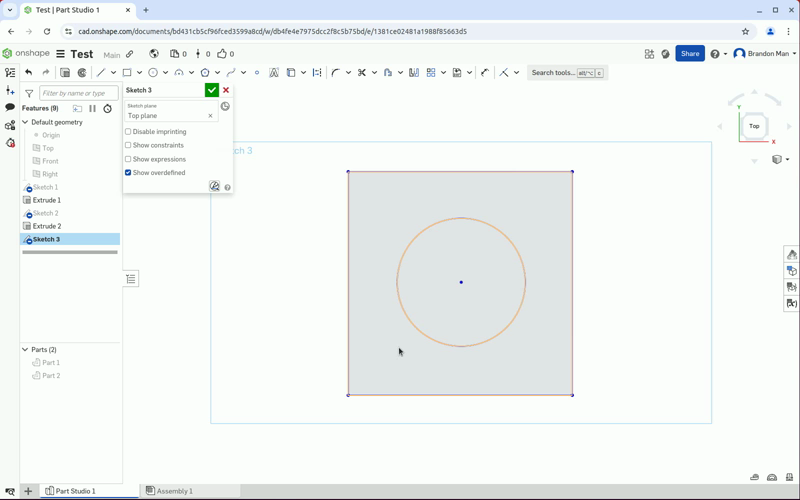
click(399, 347)
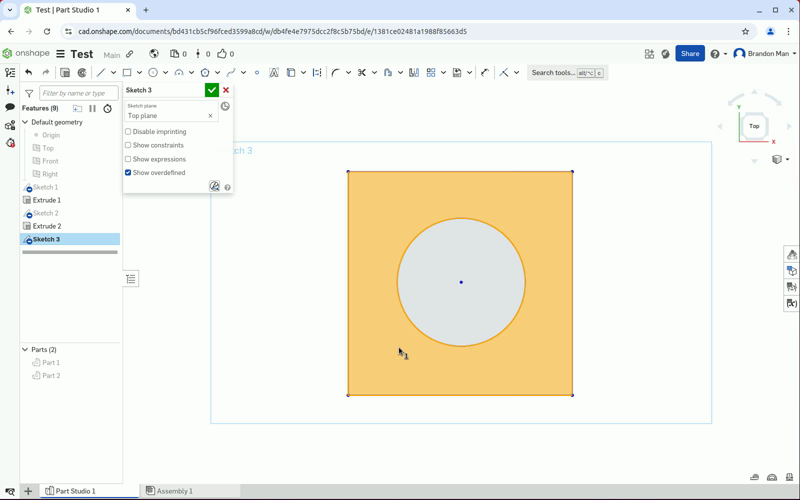
mouse_move(73, 352)
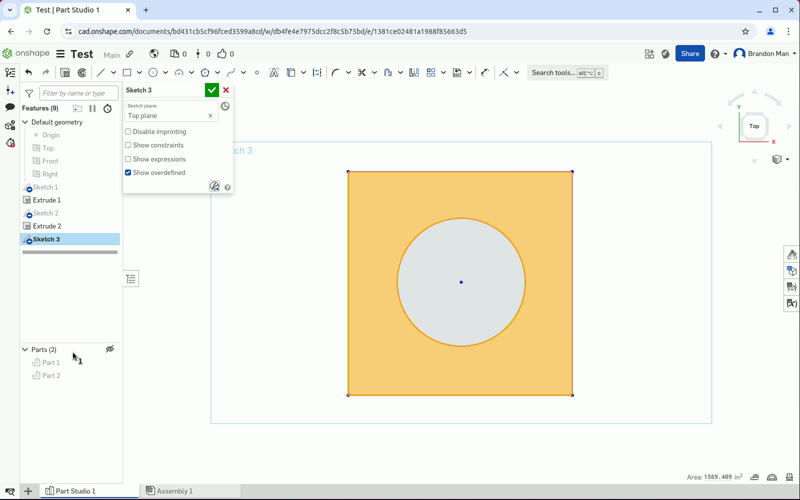
key(shift+y)
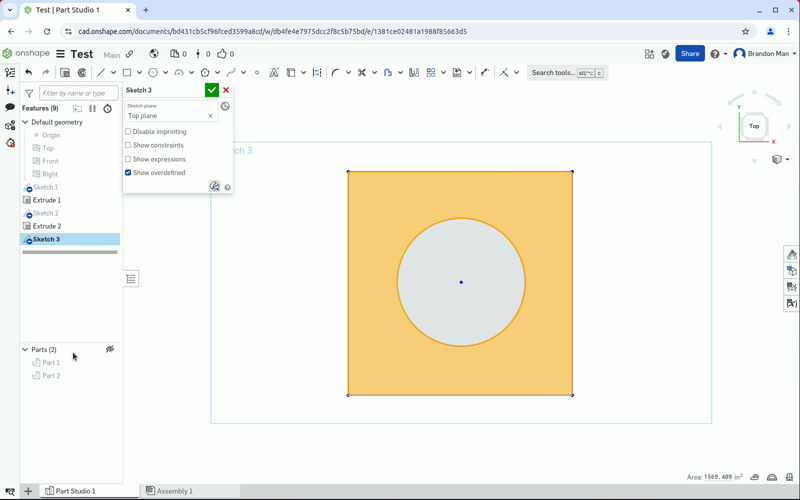
key(shift+e)
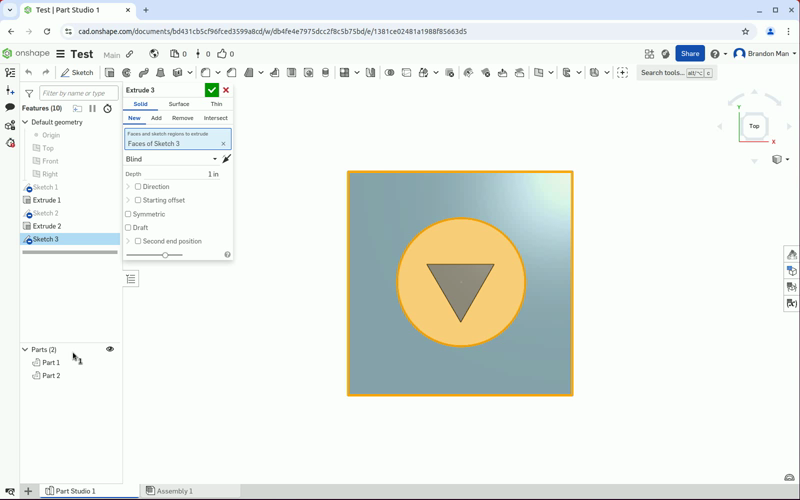
mouse_move(143, 106)
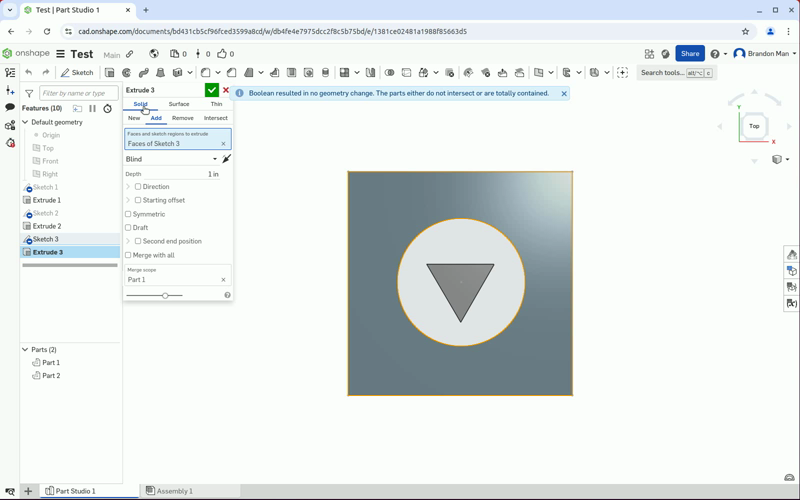
click(143, 106)
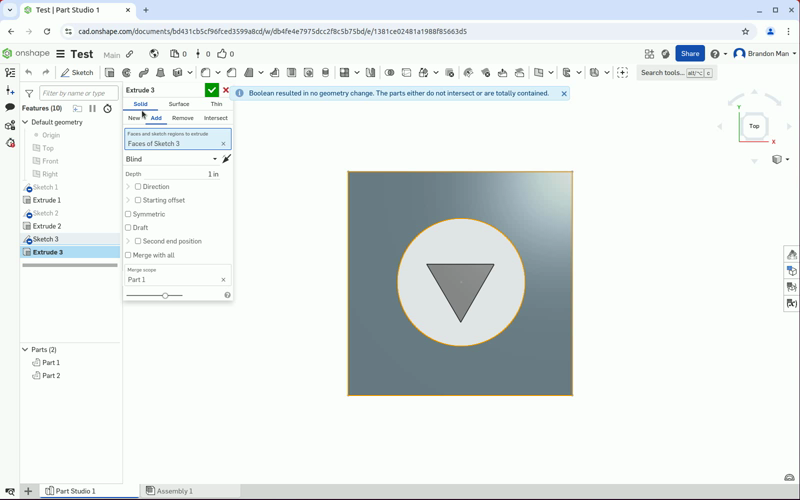
mouse_move(137, 120)
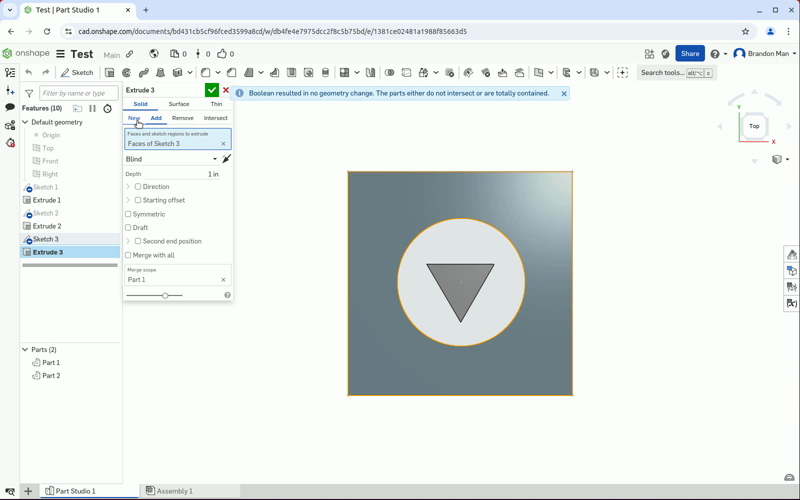
click(137, 120)
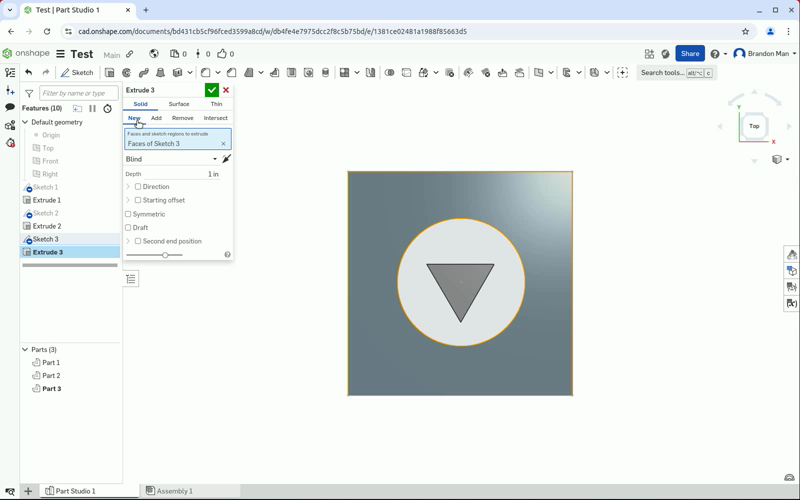
key(tab, 4)
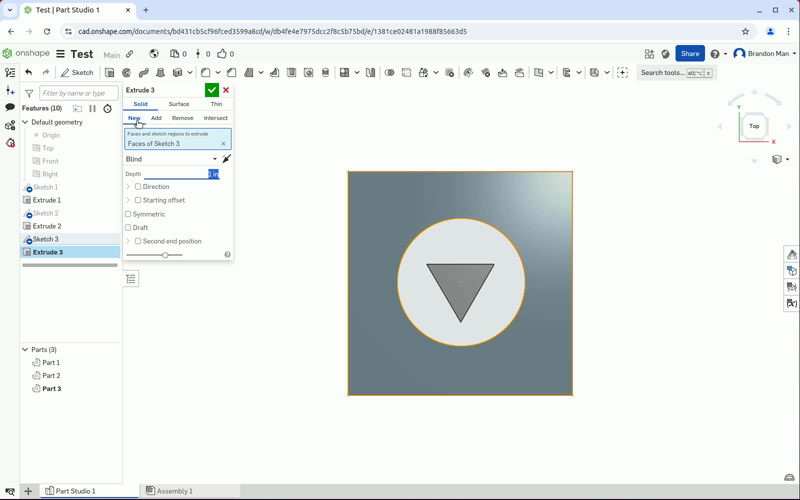
text(-0.722)
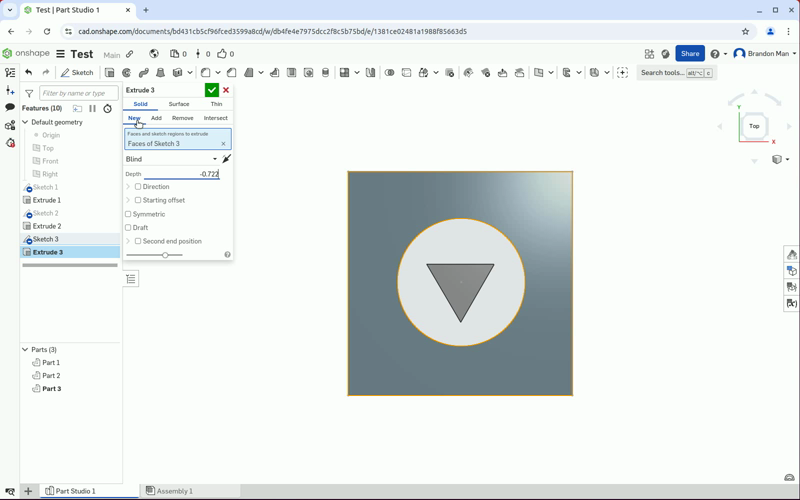
key(enter)
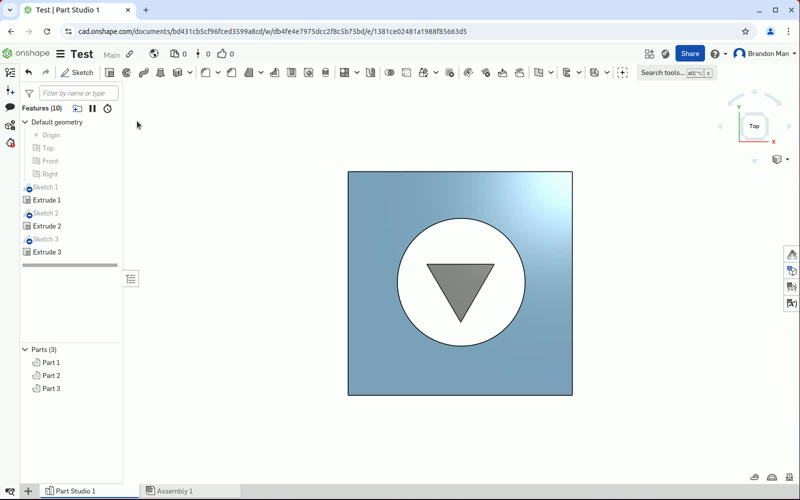
key(shift+h)
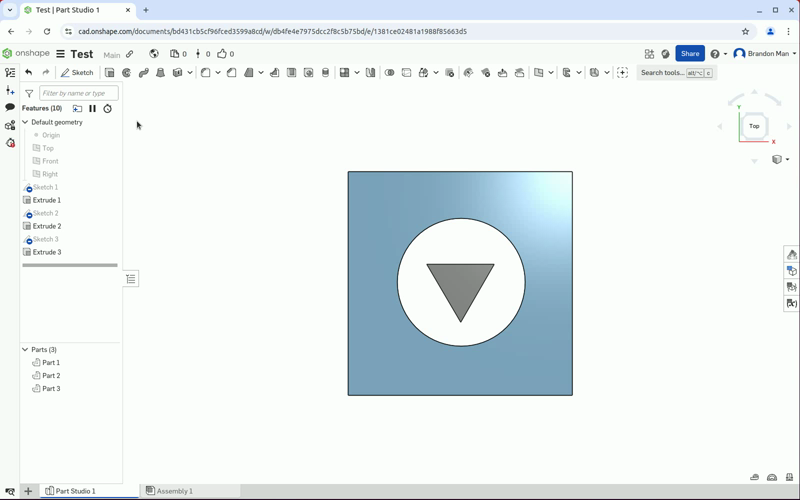
key(shift+h)
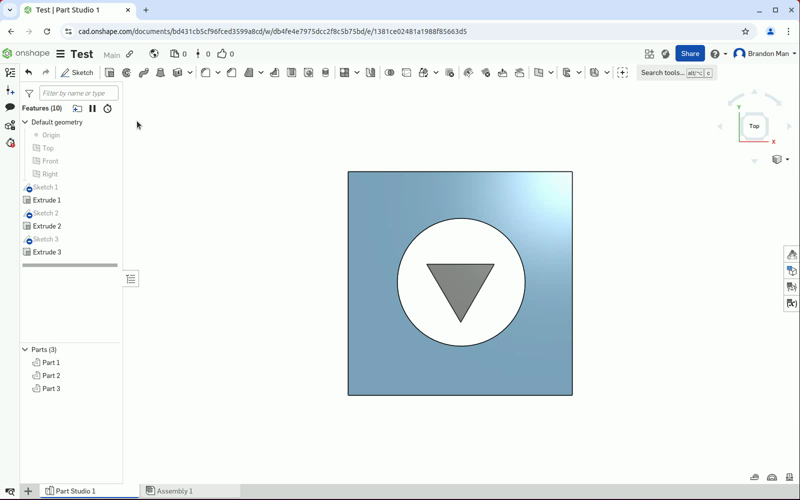
mouse_move(73, 189)
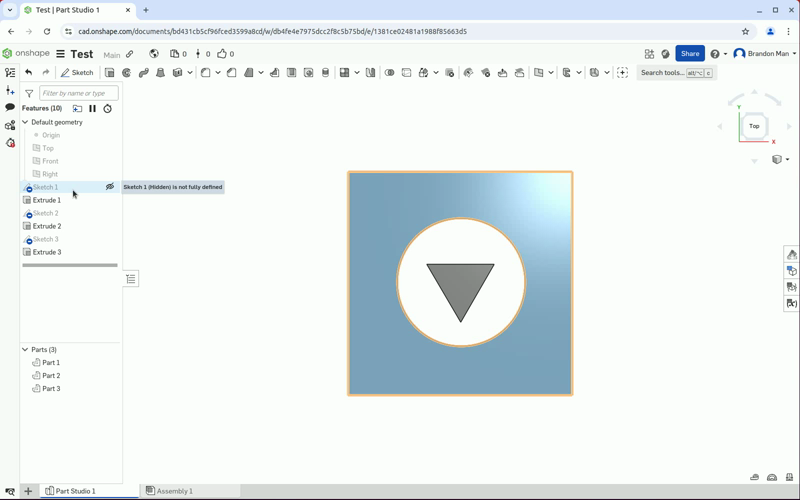
click(73, 189)
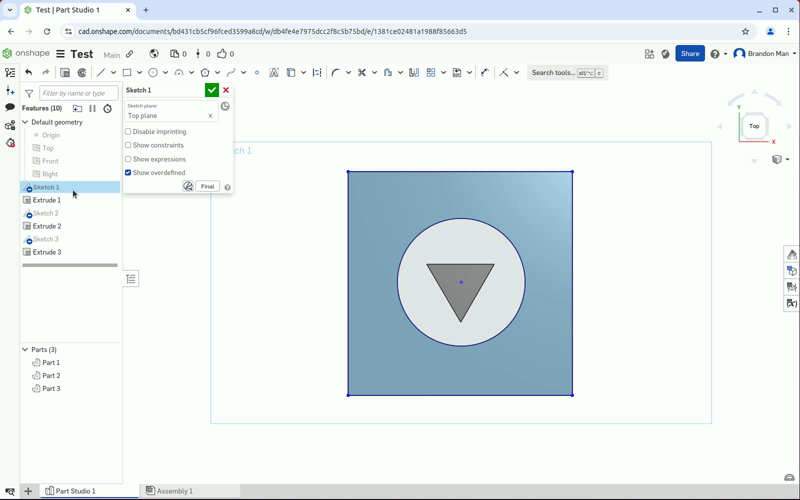
mouse_move(229, 92)
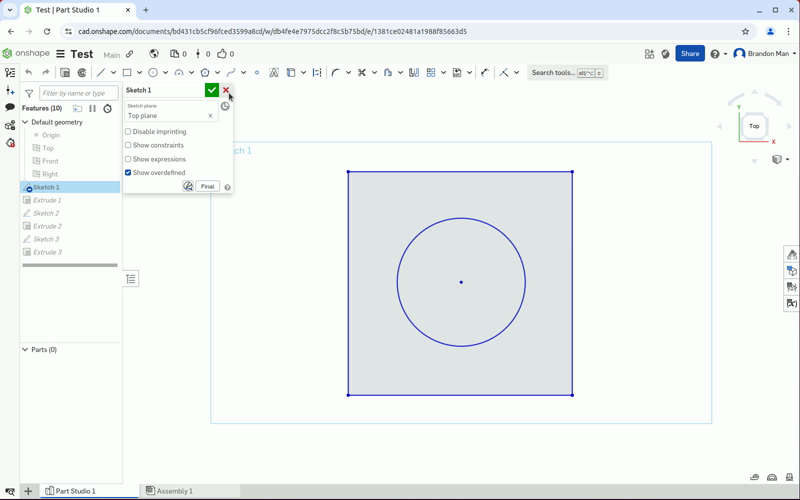
click(229, 92)
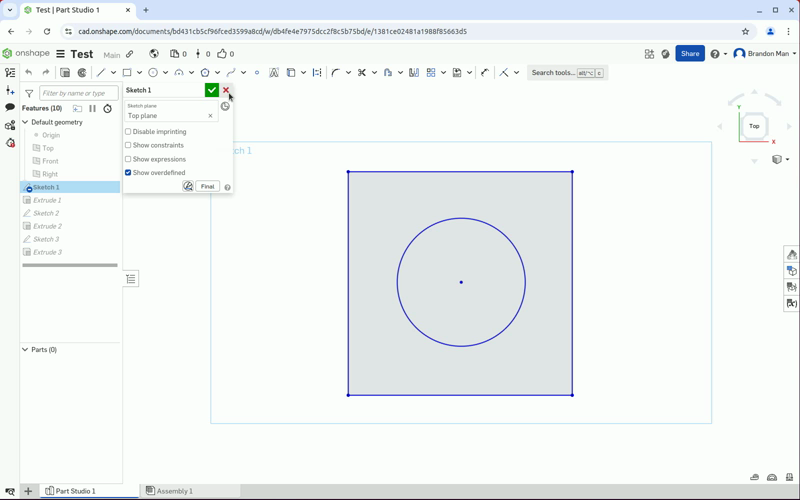
key(shift+s)
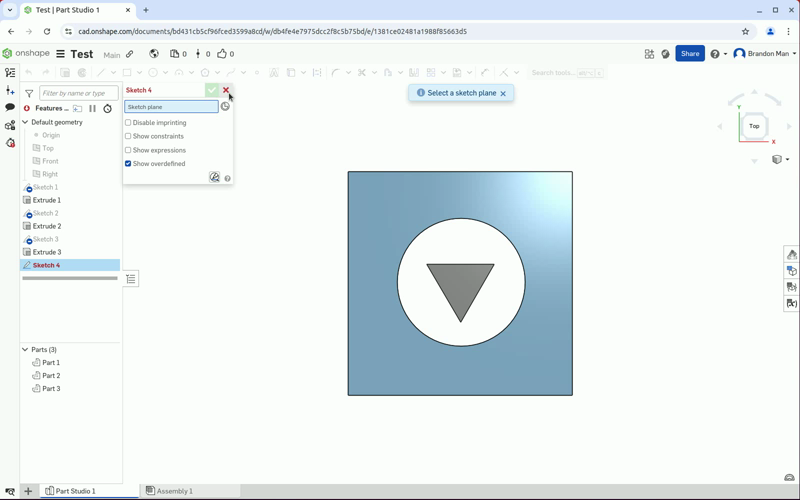
mouse_move(73, 150)
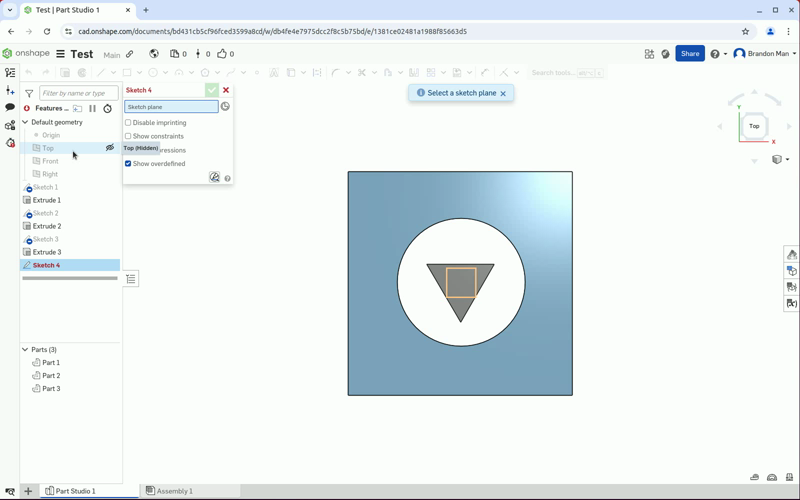
click(73, 150)
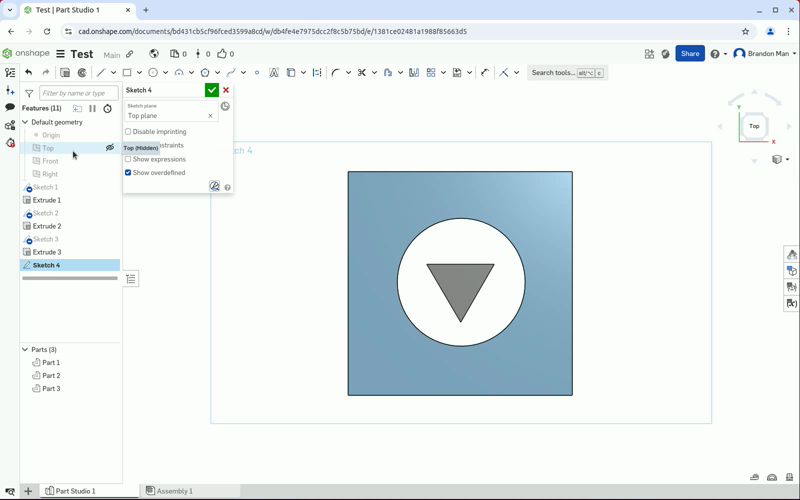
mouse_move(73, 352)
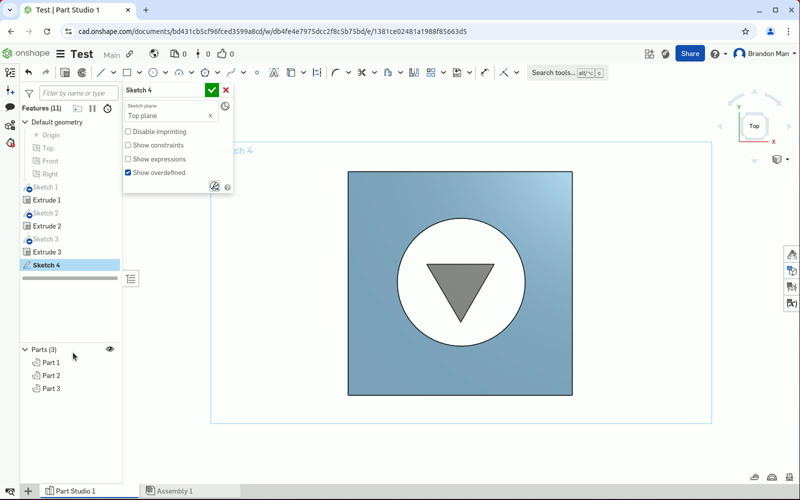
key(y)
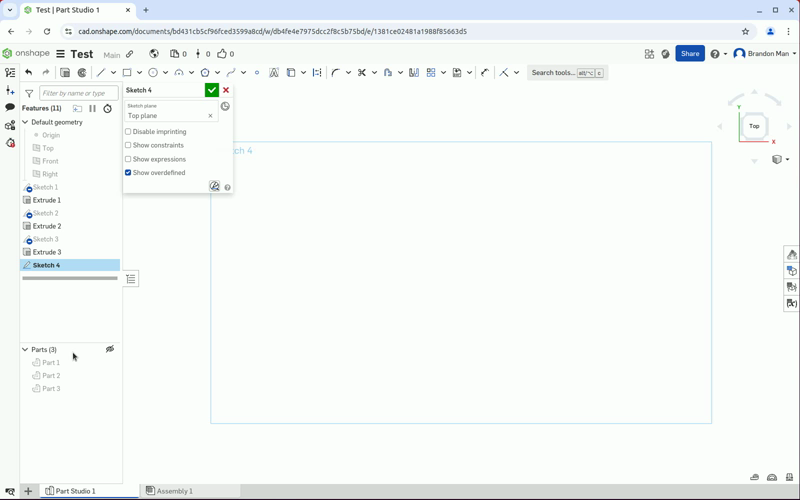
key(c)
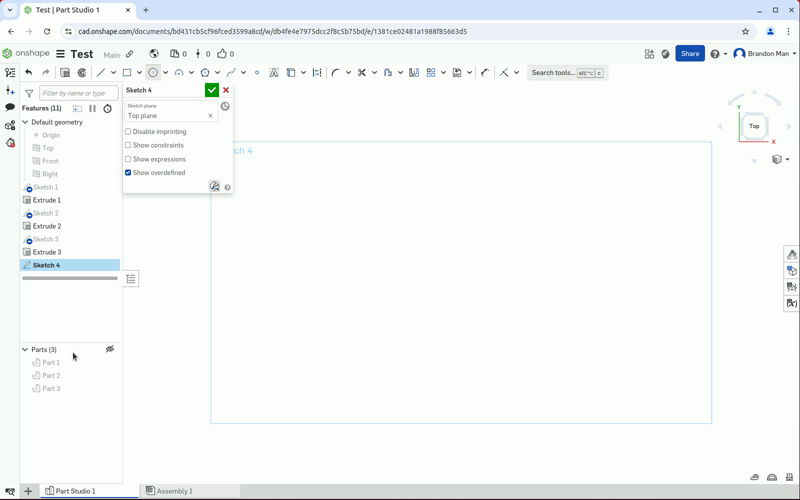
key_down(shift)
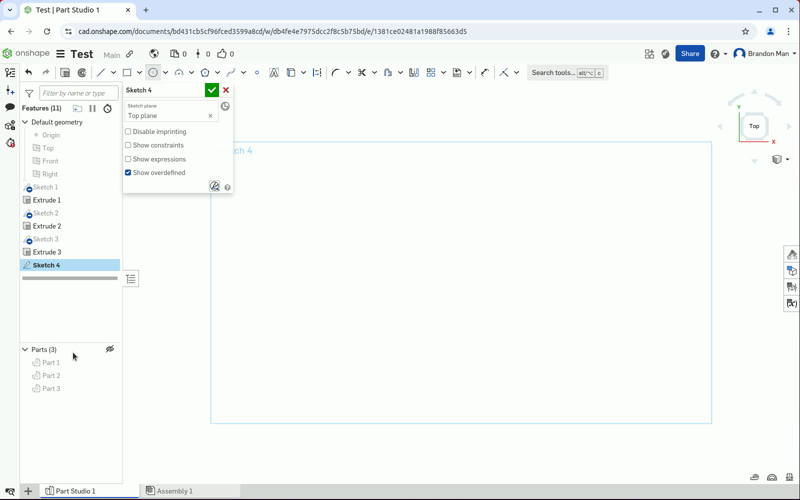
mouse_move(461, 282)
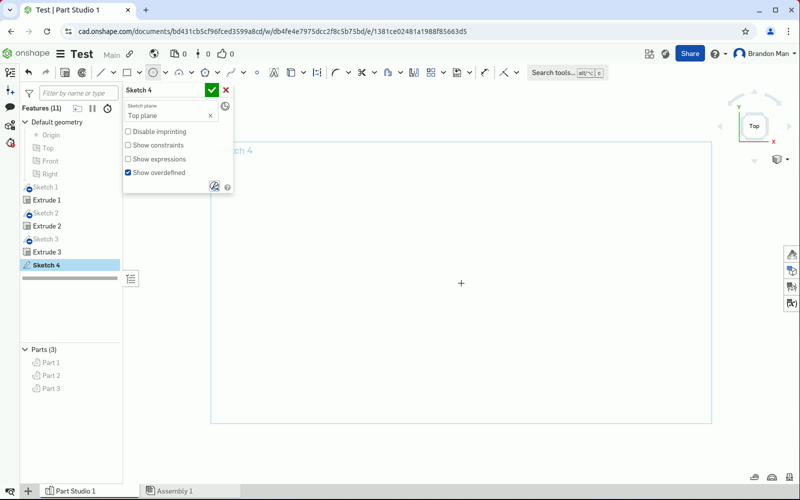
click(461, 282)
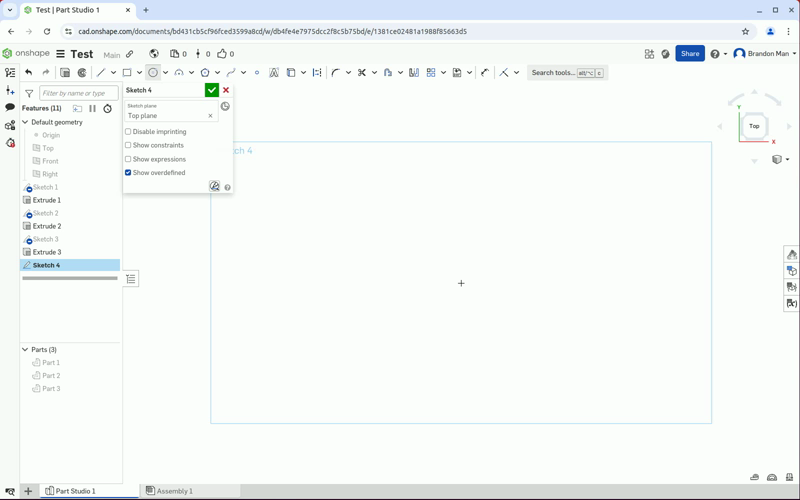
key_up(shift)
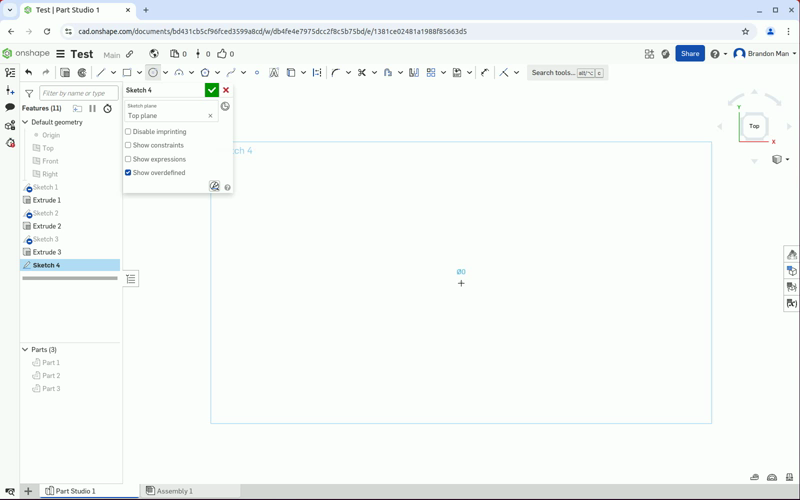
mouse_move(526, 282)
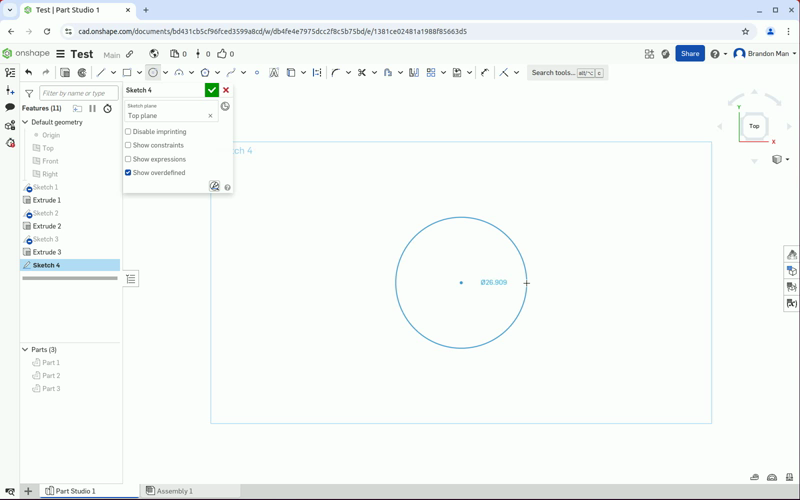
click(526, 282)
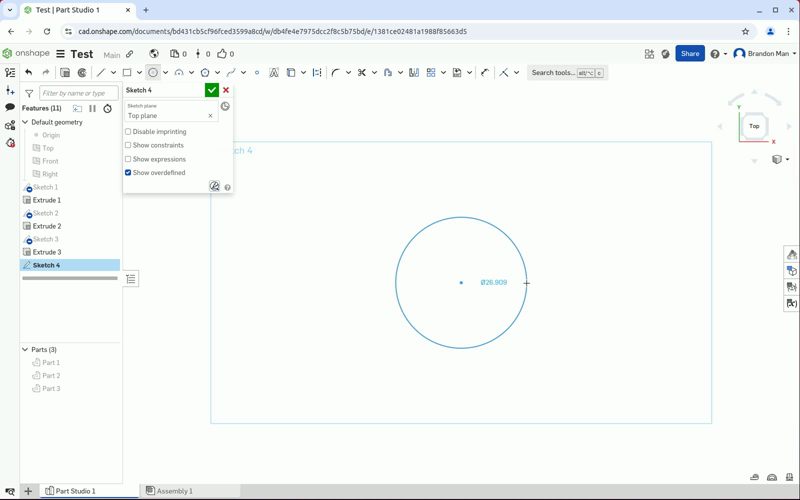
key(esc)
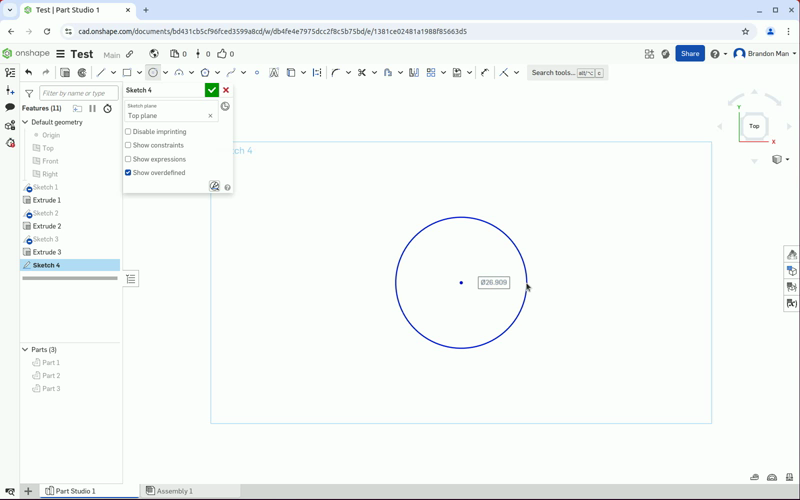
key(l)
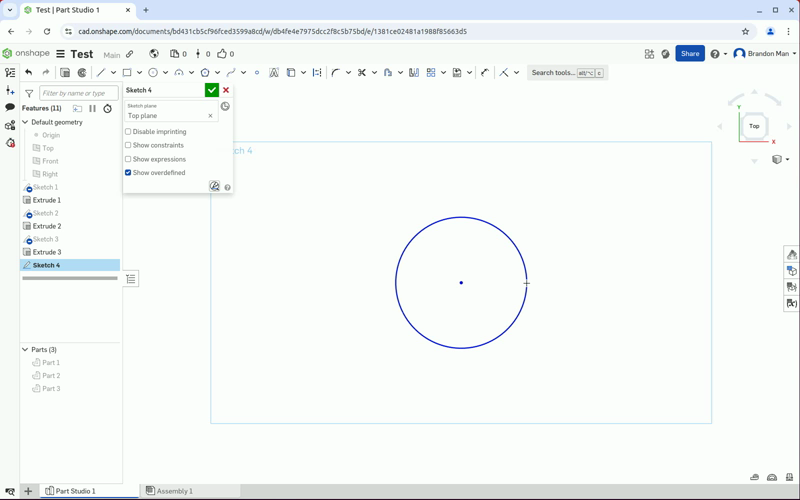
key_down(shift)
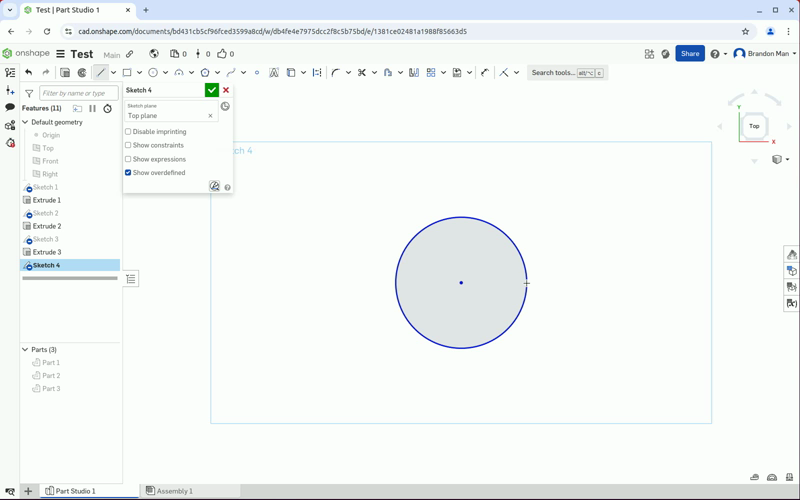
mouse_move(427, 264)
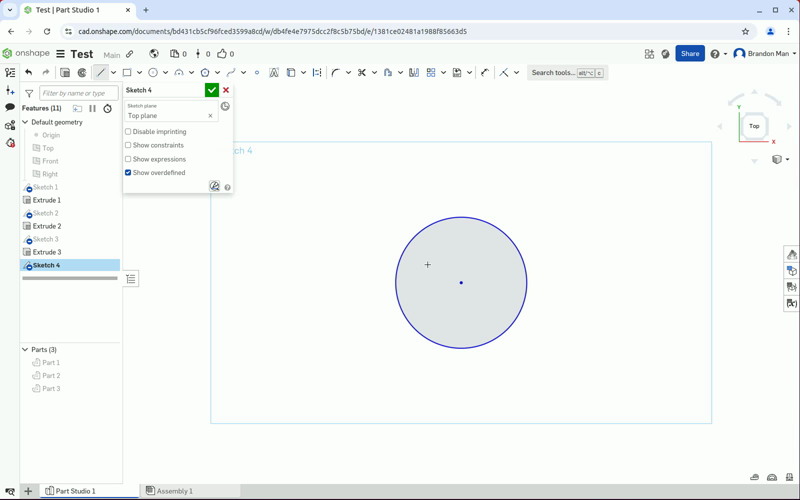
click(427, 264)
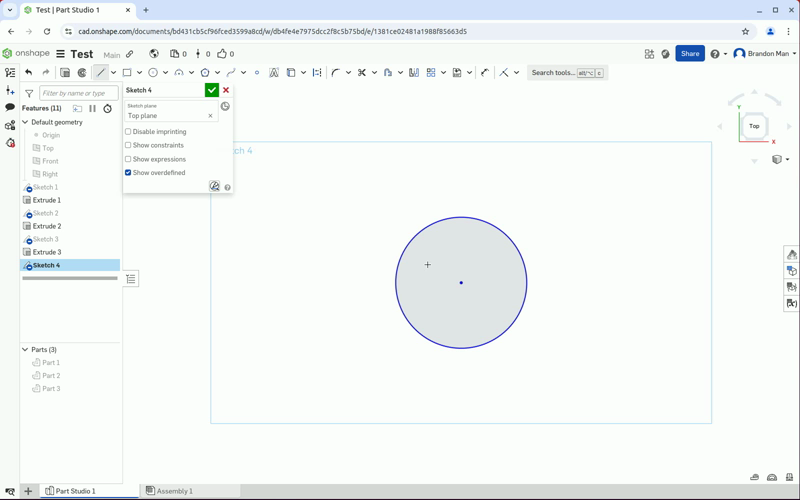
key_up(shift)
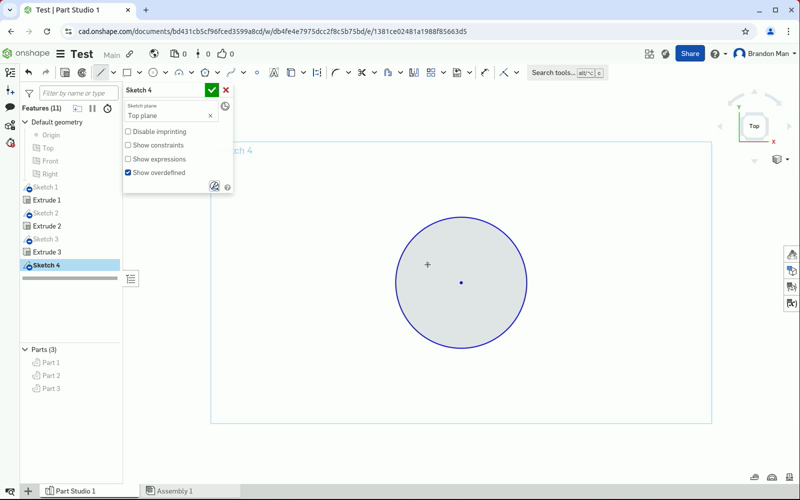
key_down(shift)
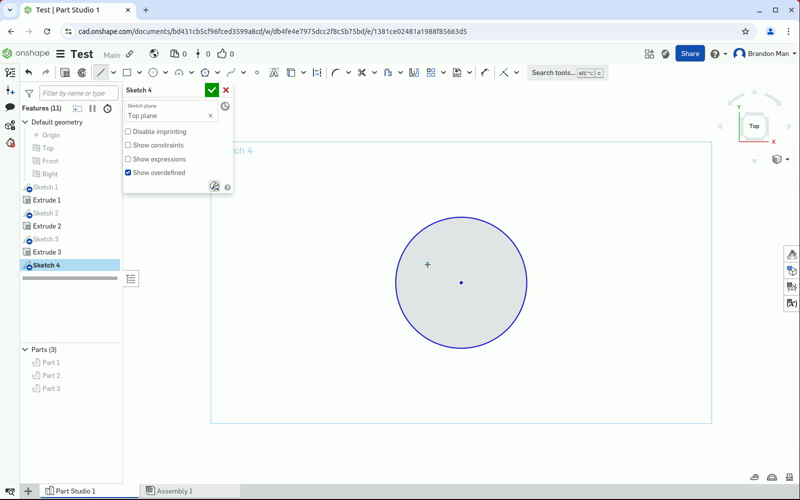
mouse_move(461, 320)
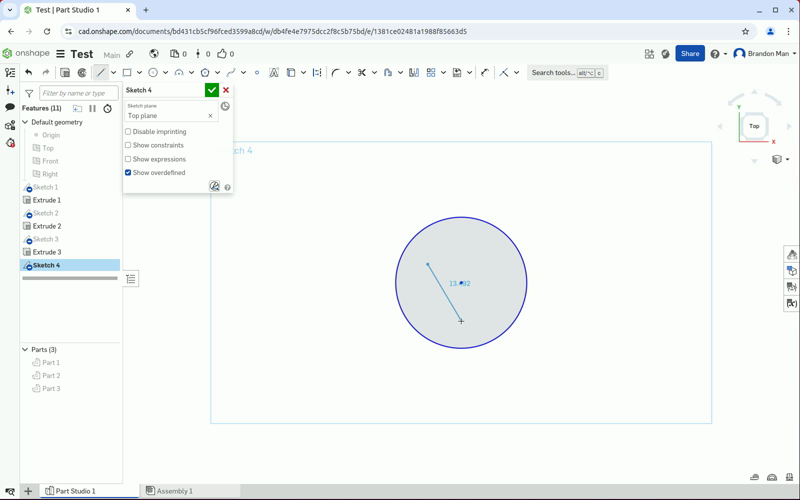
click(461, 320)
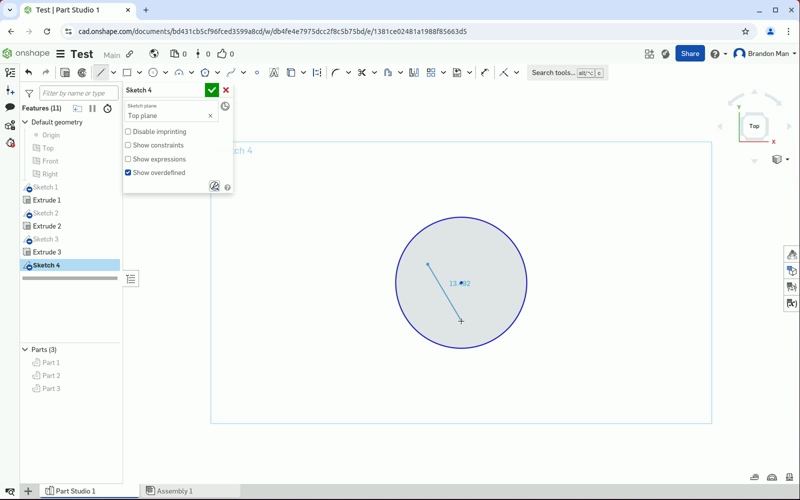
key_up(shift)
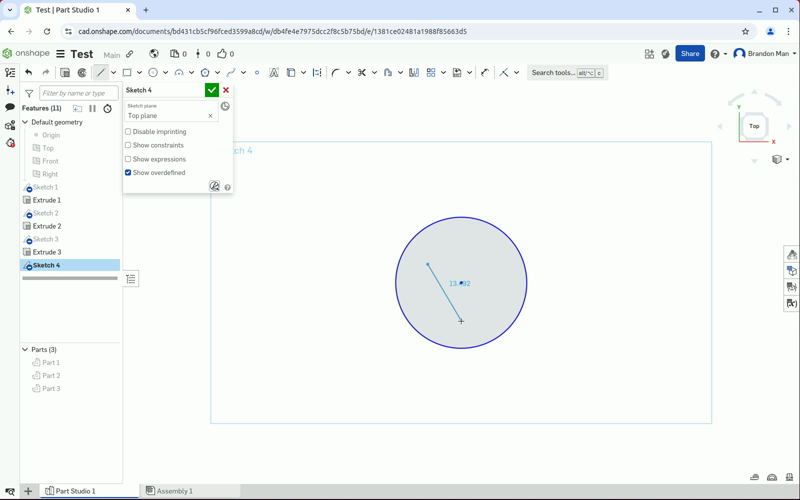
key_down(shift)
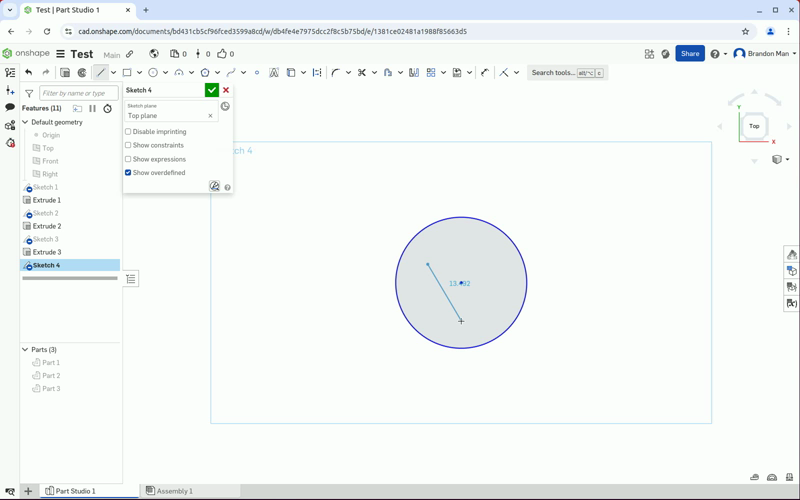
mouse_move(493, 264)
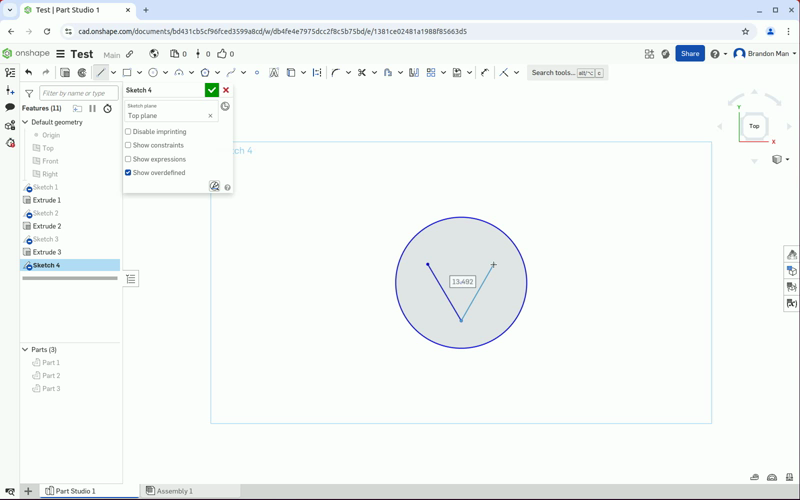
click(493, 264)
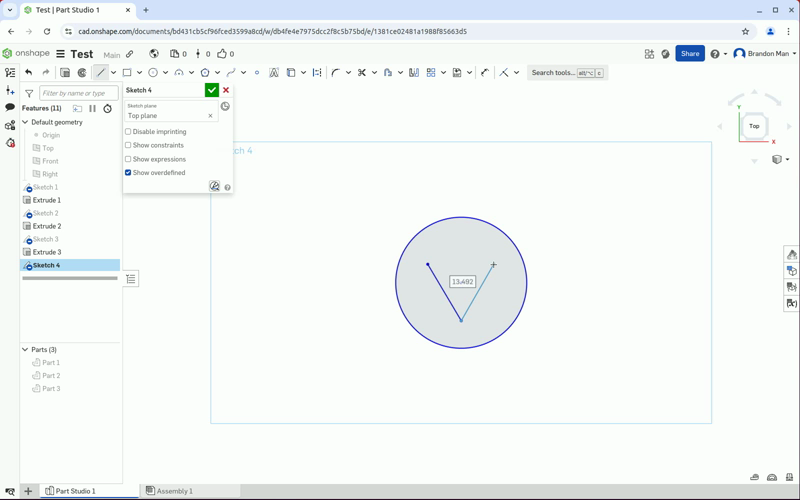
key_up(shift)
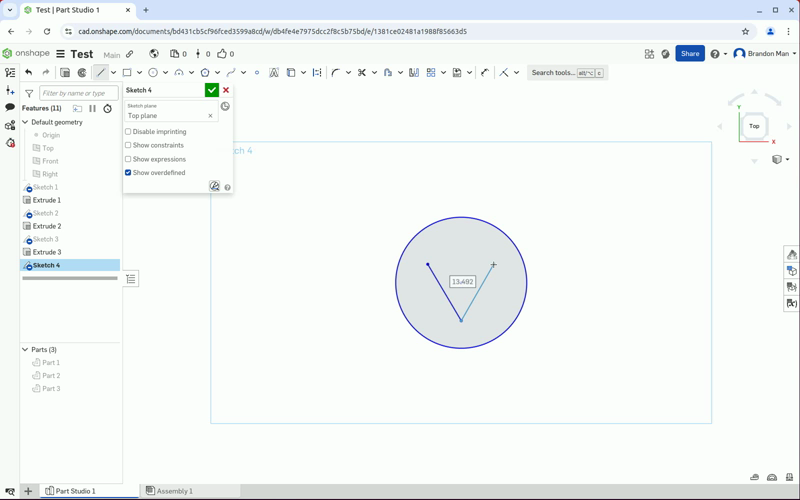
key_down(shift)
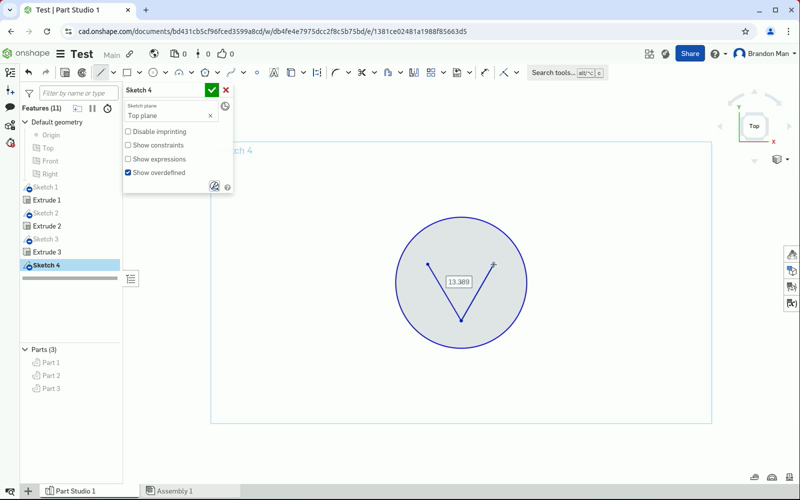
mouse_move(427, 264)
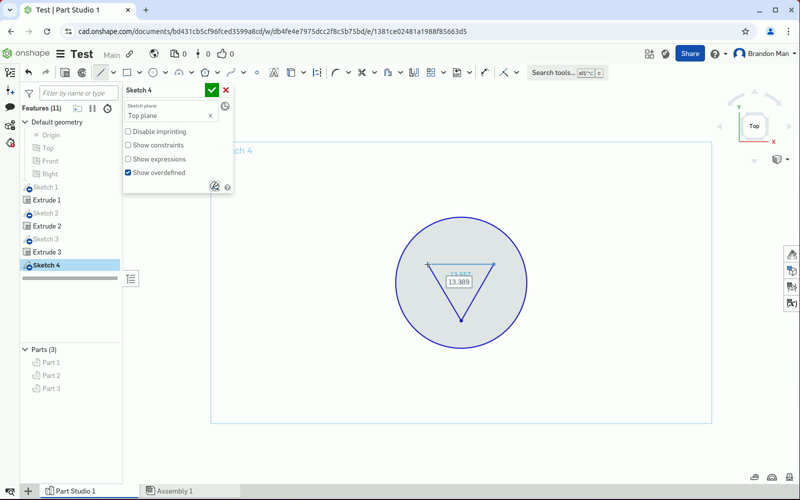
key_up(shift)
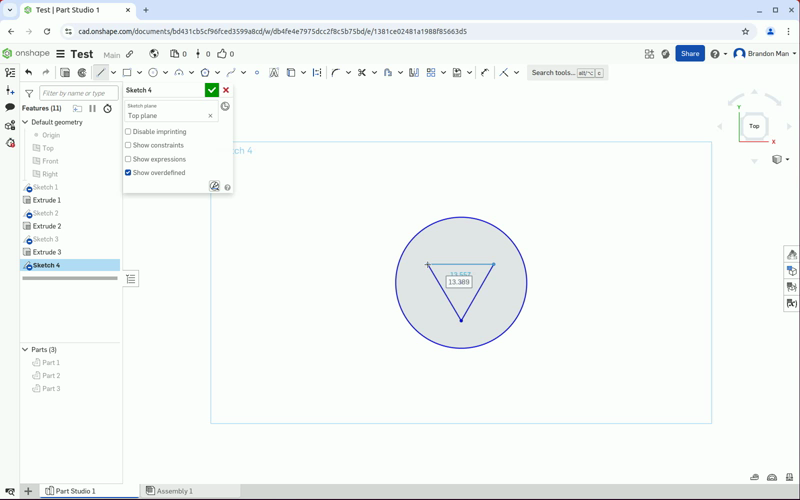
click(427, 264)
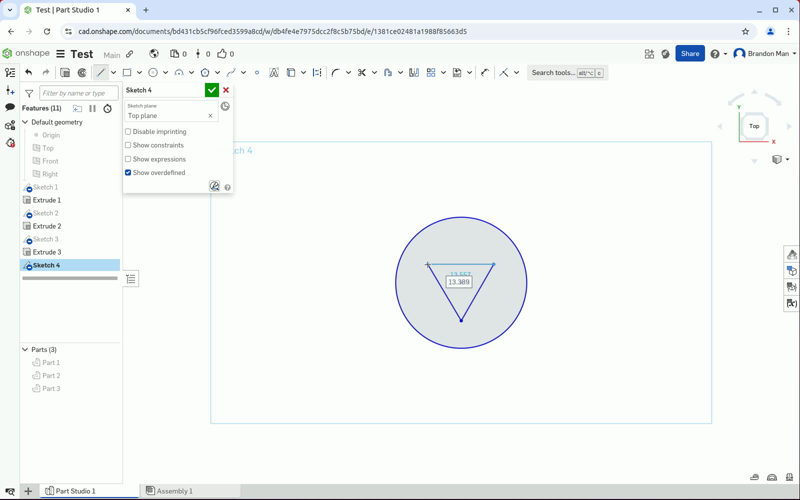
key(esc)
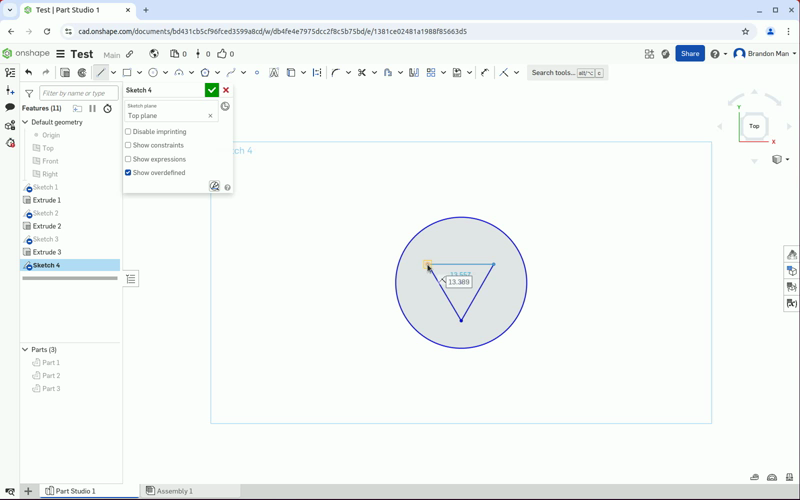
mouse_move(408, 278)
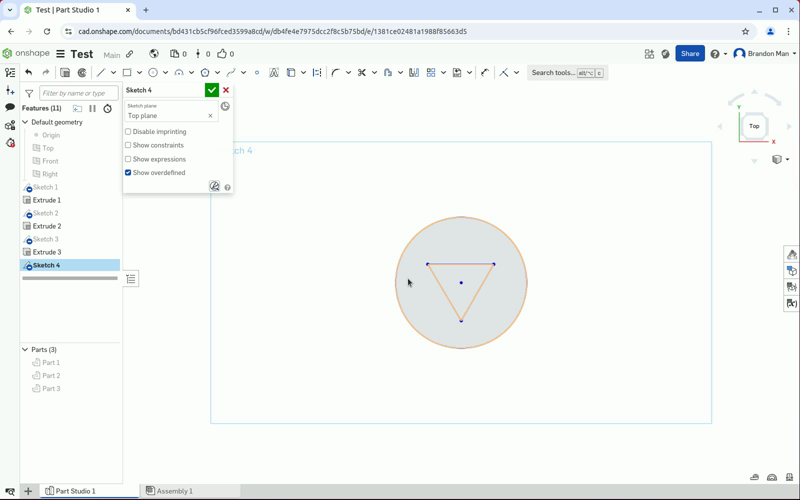
click(408, 278)
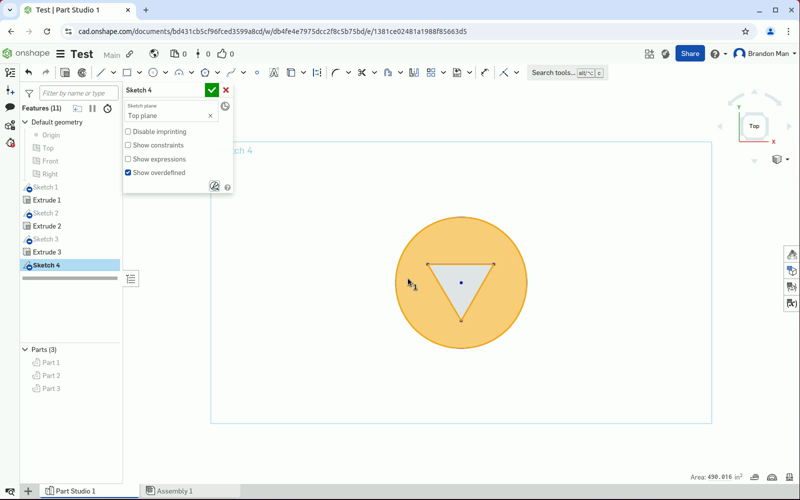
mouse_move(73, 352)
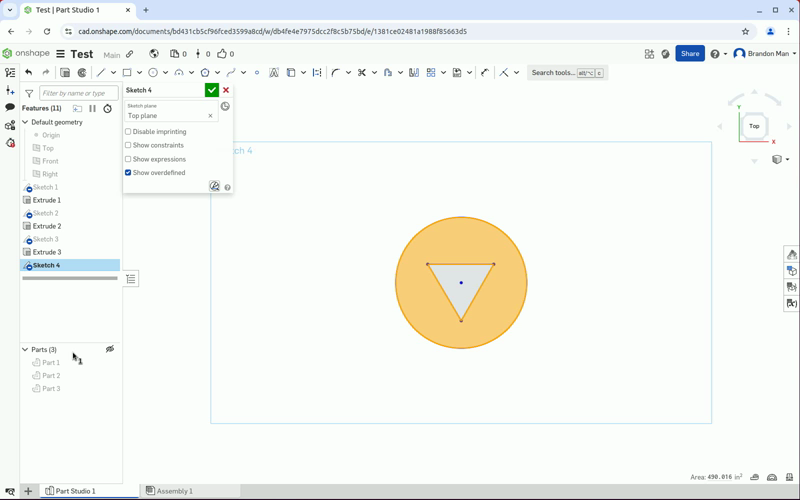
key(shift+y)
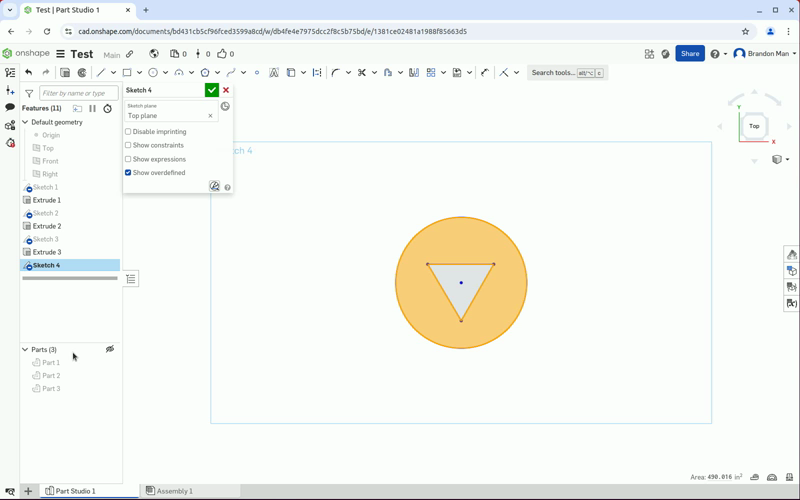
key(shift+e)
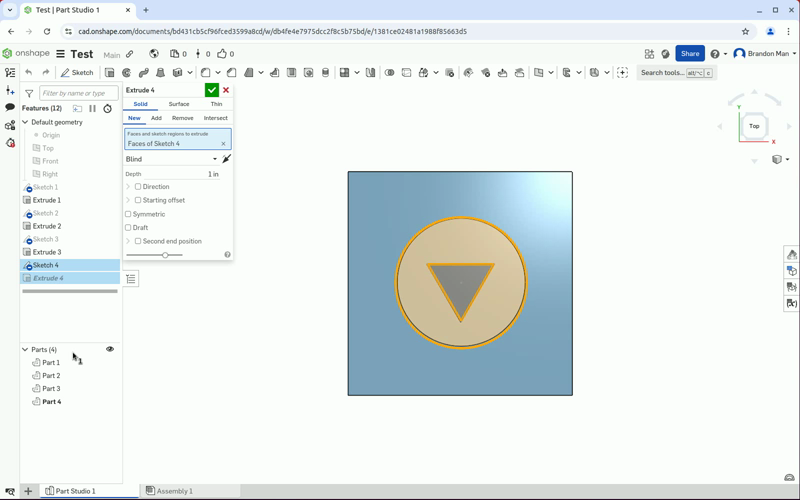
mouse_move(143, 106)
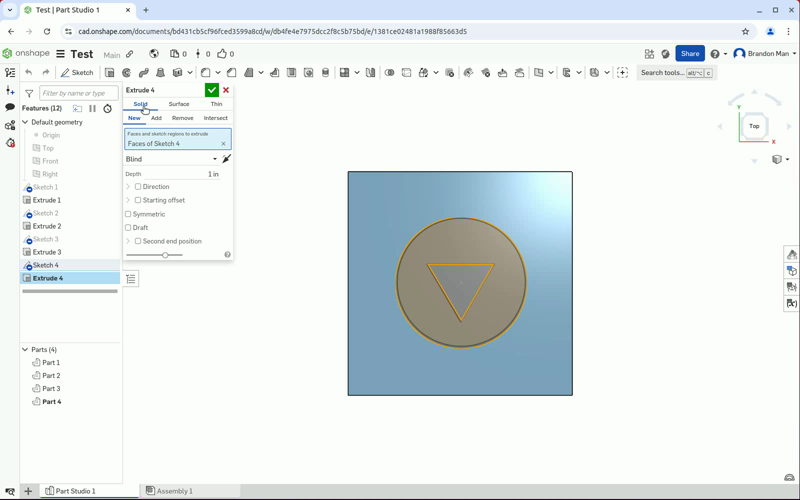
click(143, 106)
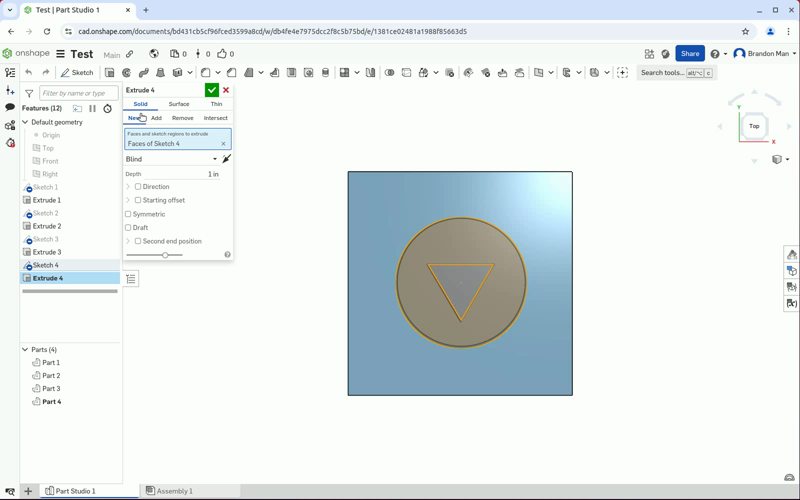
mouse_move(137, 120)
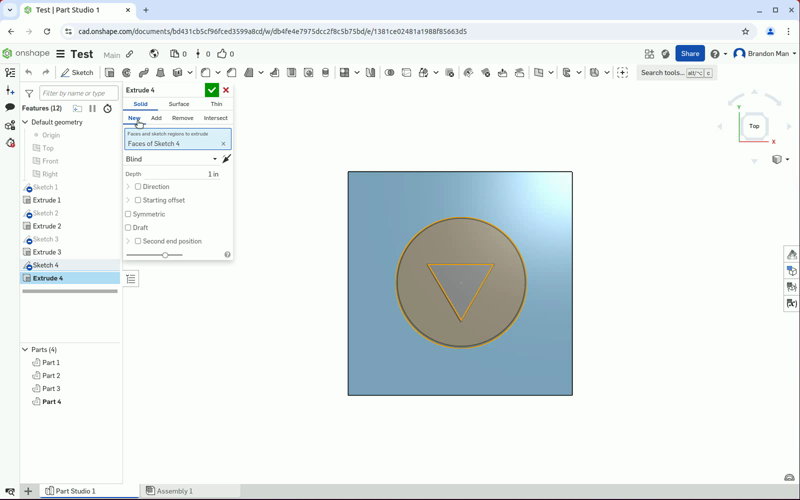
click(137, 120)
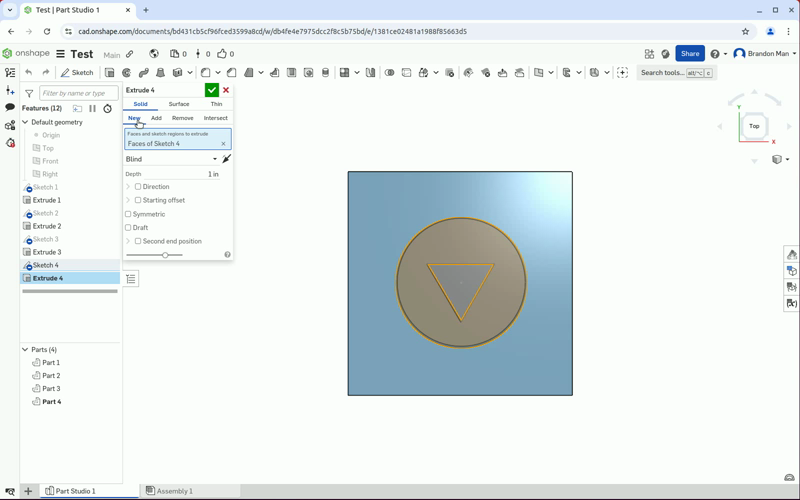
key(tab, 4)
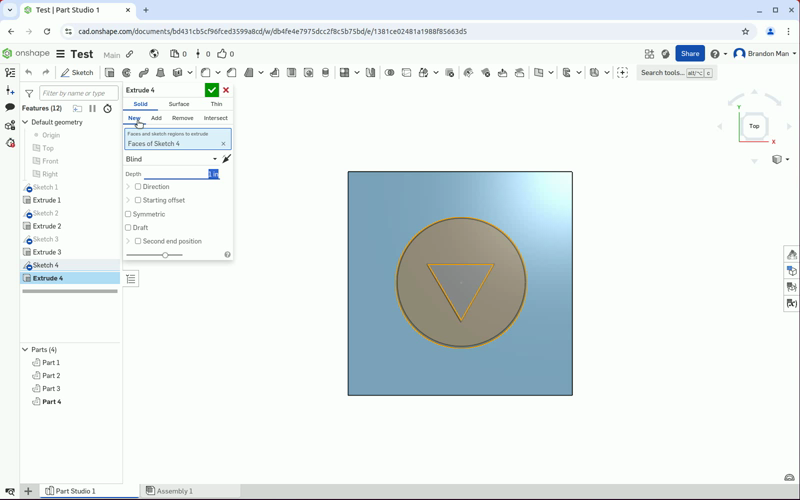
text(-0.722)
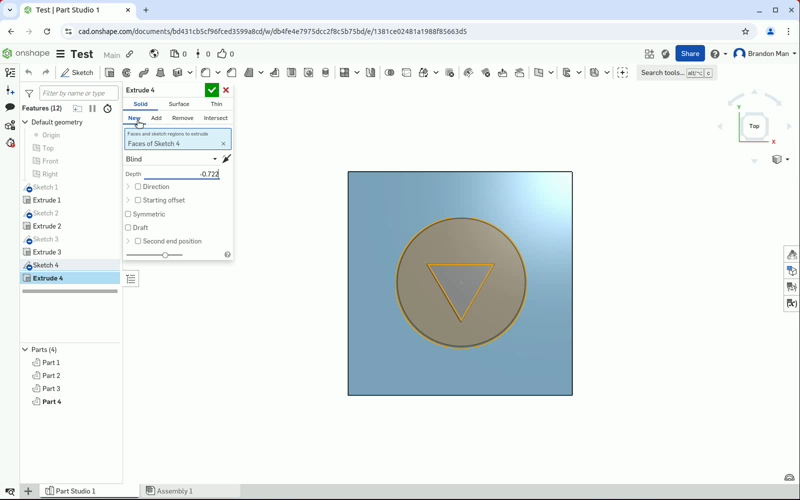
key(enter)
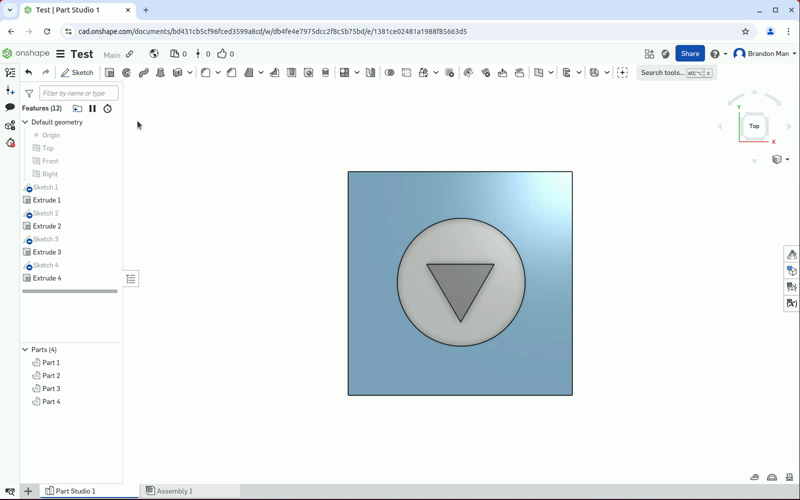
key(shift+h)
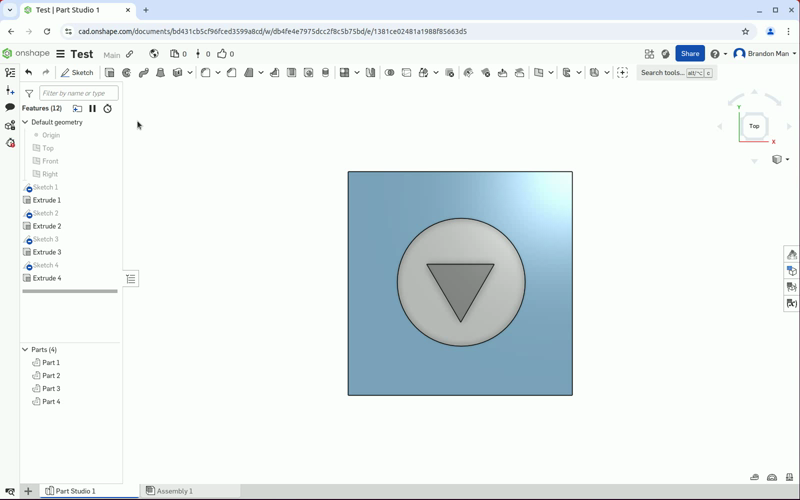
key(shift+h)
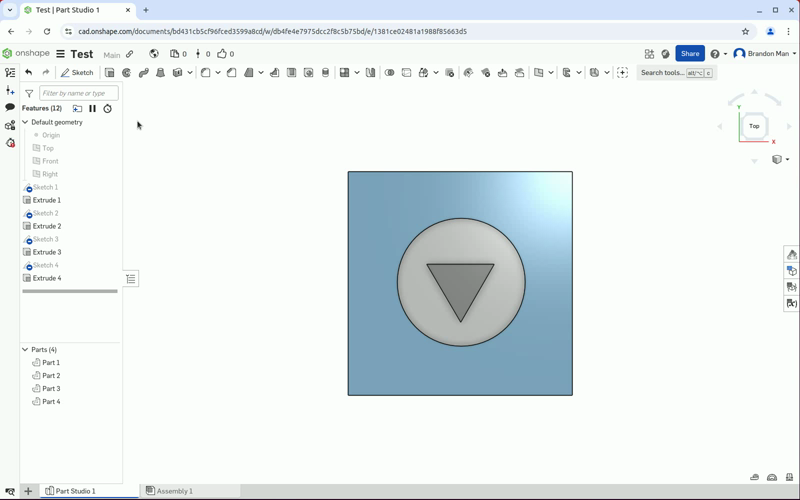
mouse_move(73, 189)
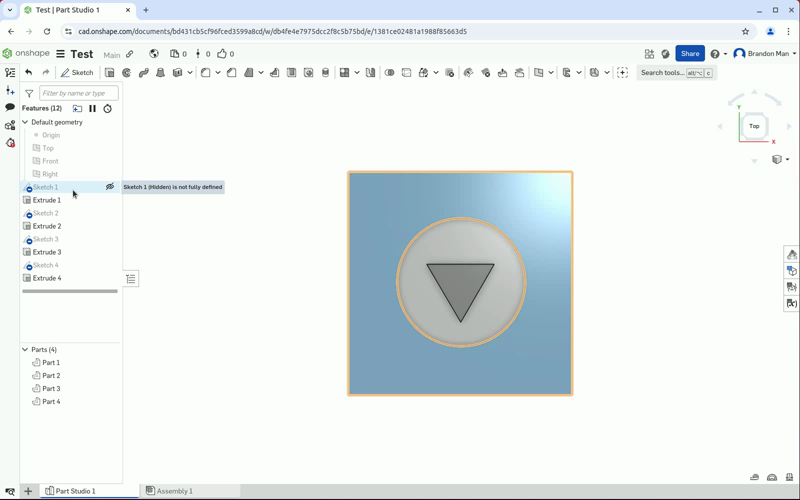
click(73, 189)
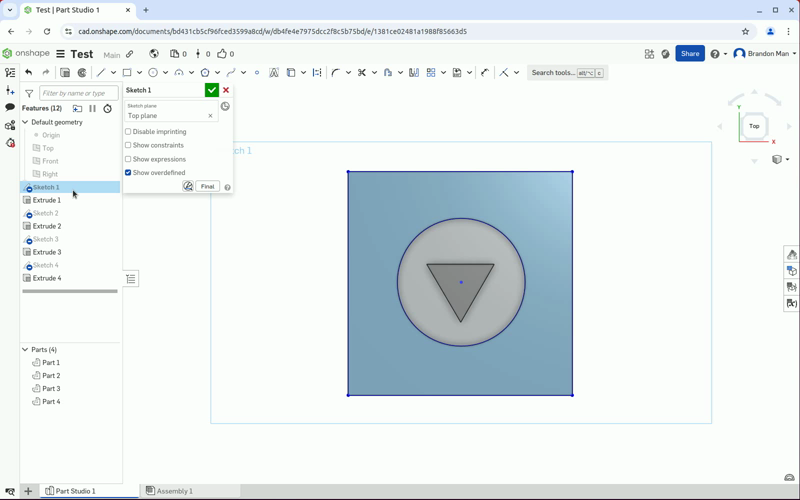
mouse_move(229, 92)
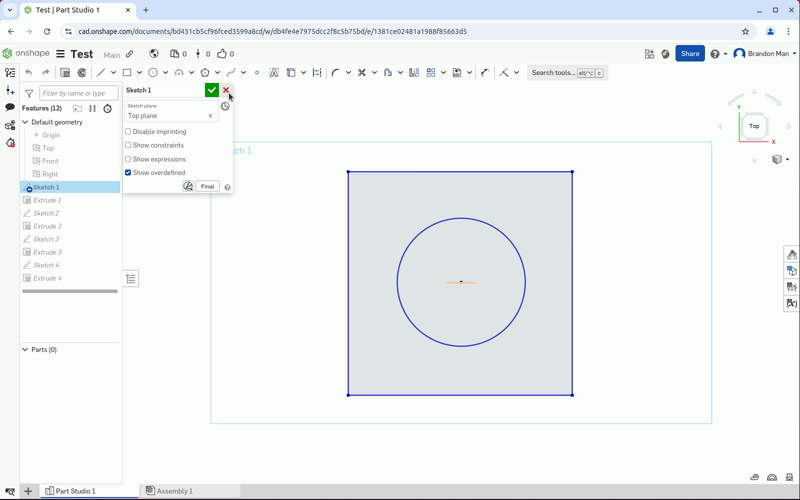
click(229, 92)
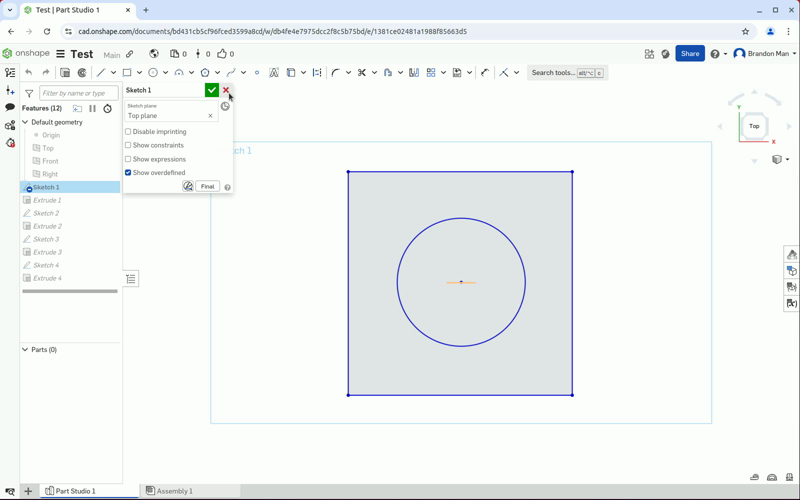
key(shift+s)
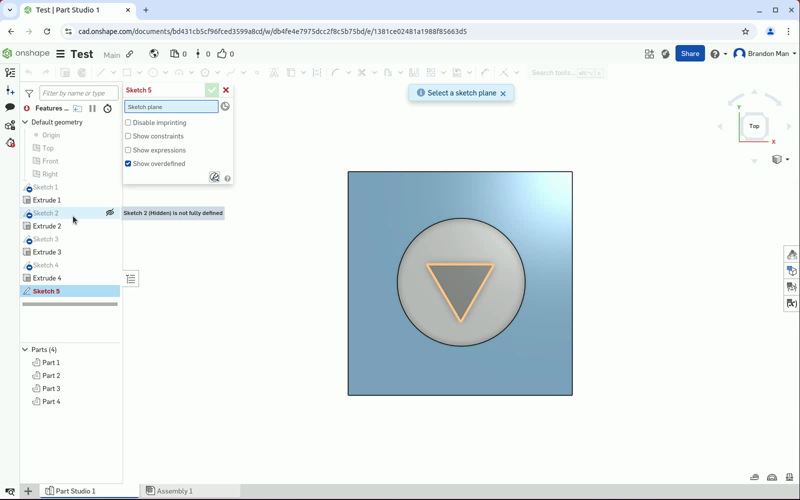
scroll(3)
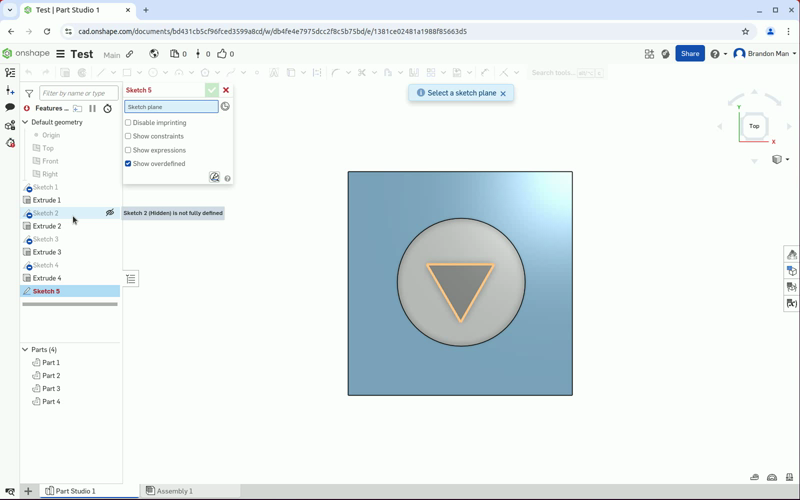
mouse_move(73, 150)
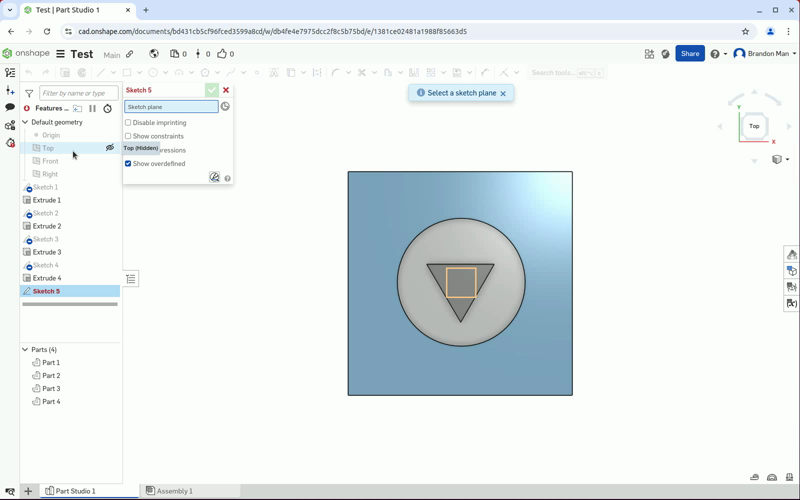
click(73, 150)
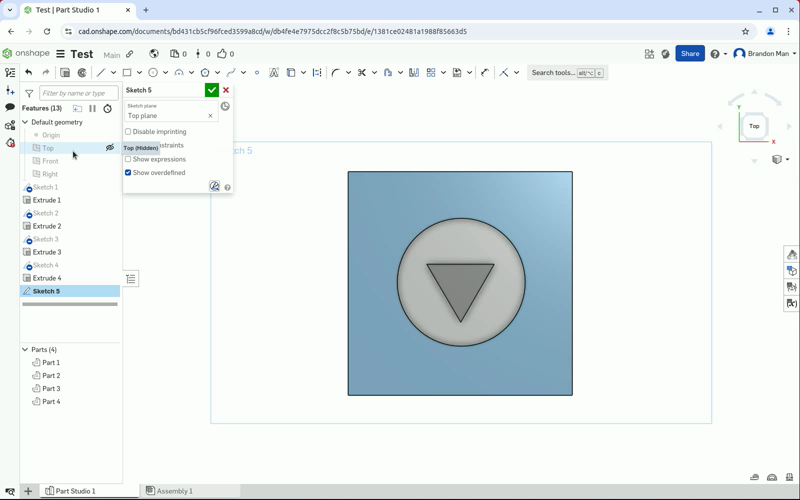
mouse_move(73, 352)
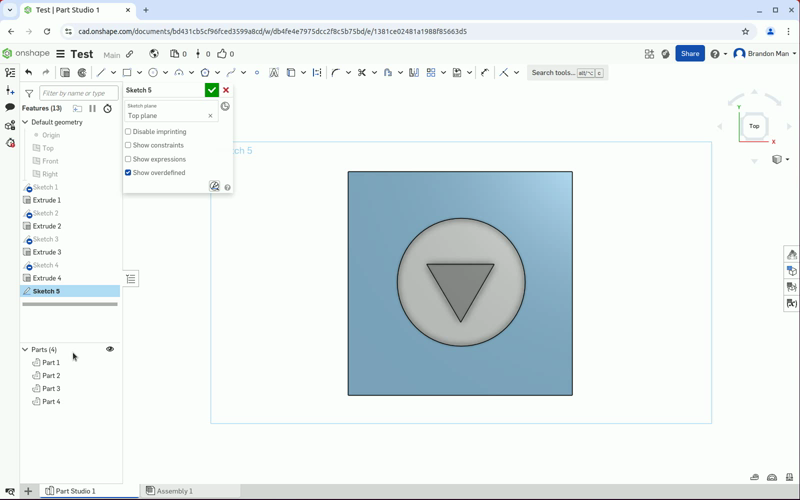
key(y)
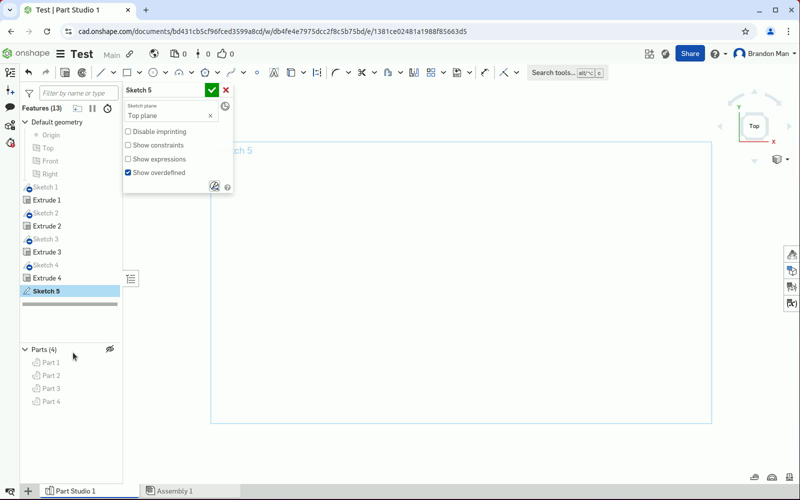
key(l)
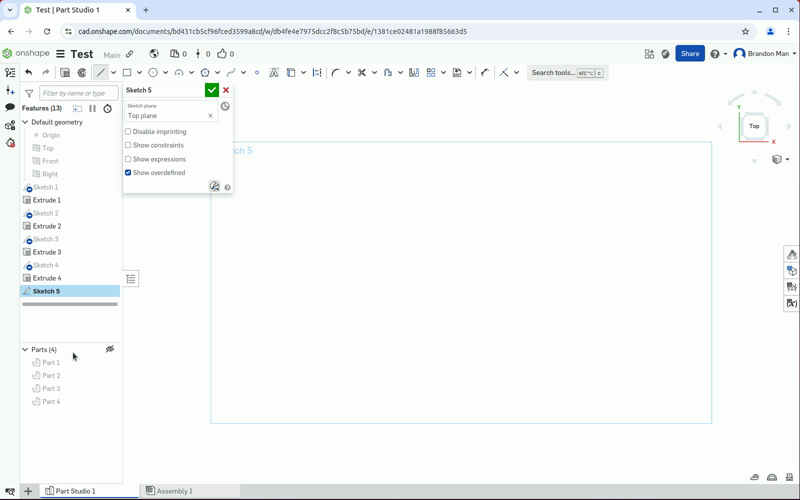
key_down(shift)
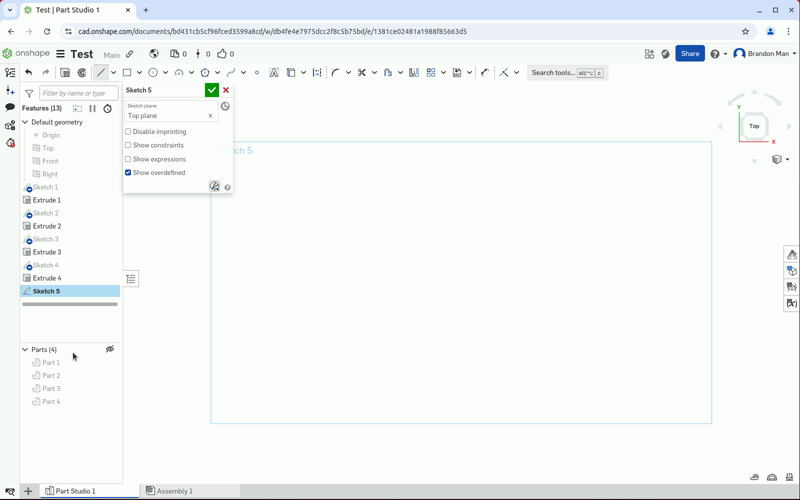
mouse_move(426, 264)
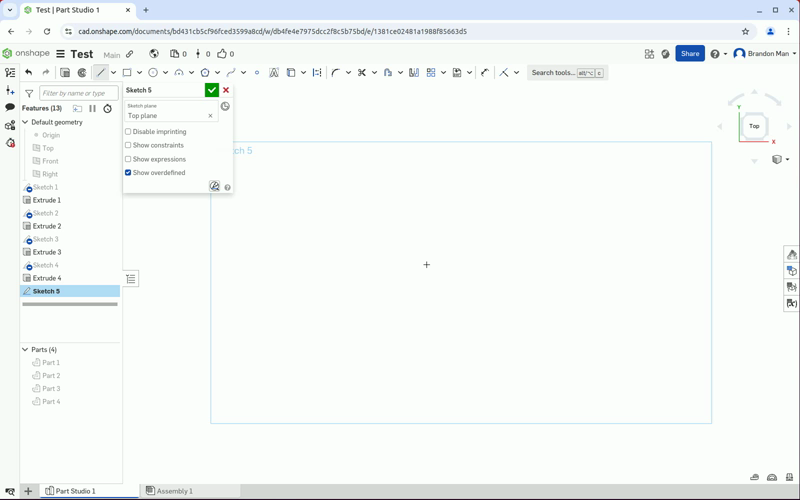
click(426, 264)
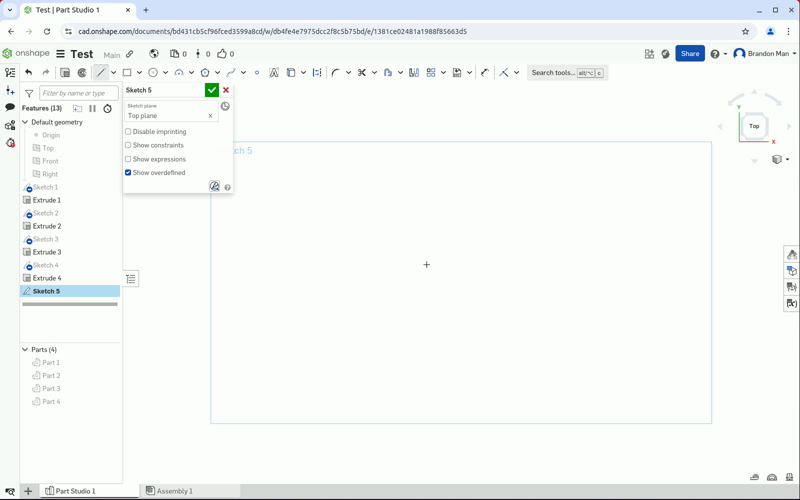
key_up(shift)
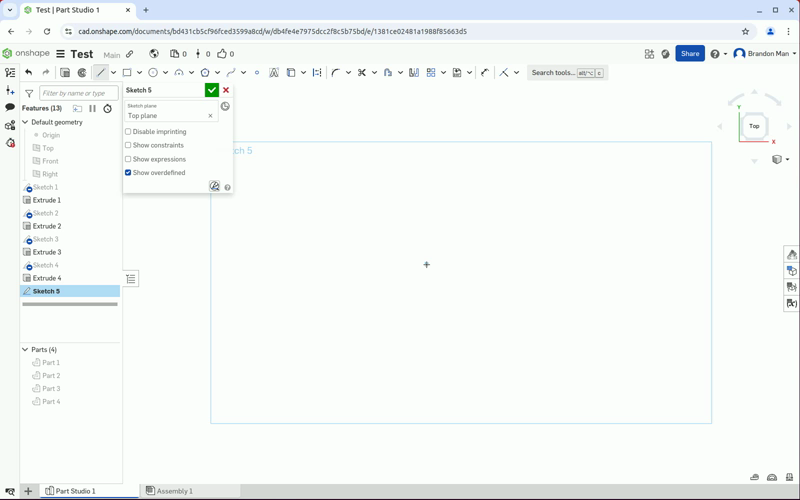
key_down(shift)
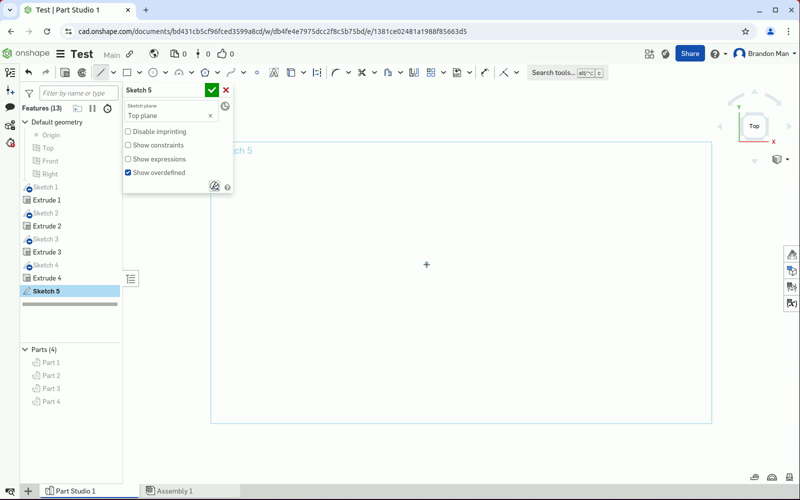
mouse_move(460, 322)
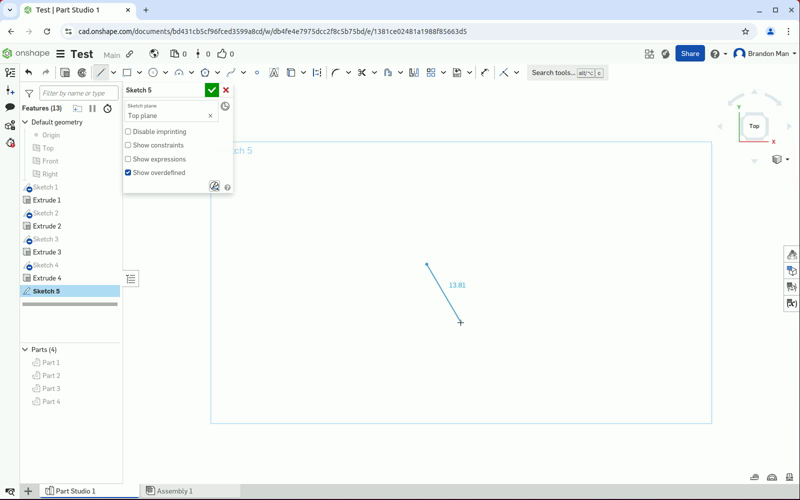
click(460, 322)
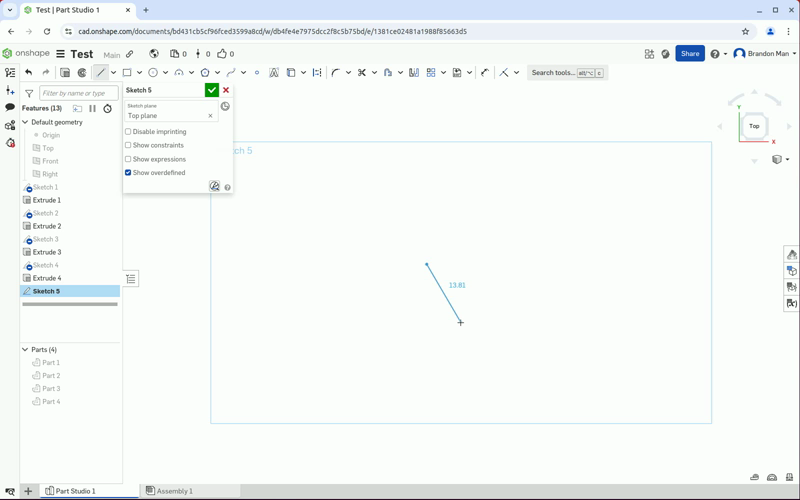
key_up(shift)
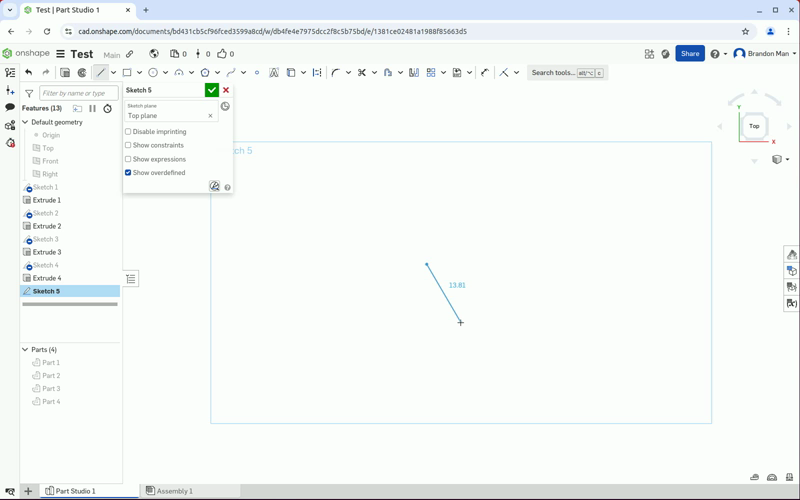
key_down(shift)
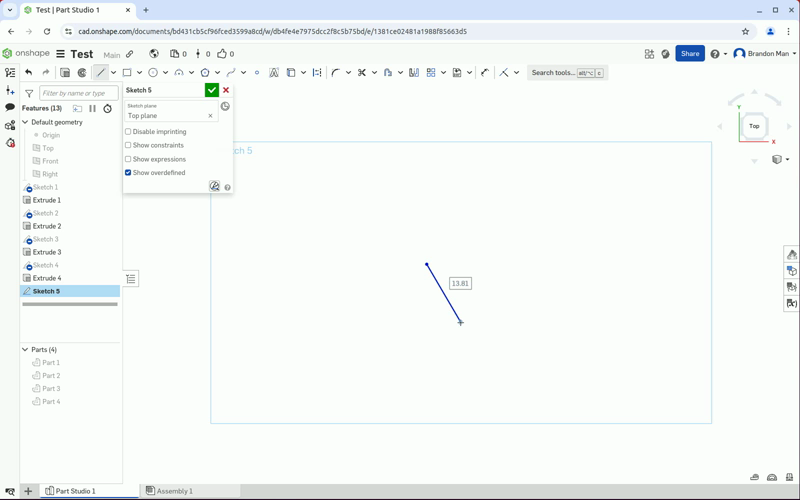
mouse_move(494, 264)
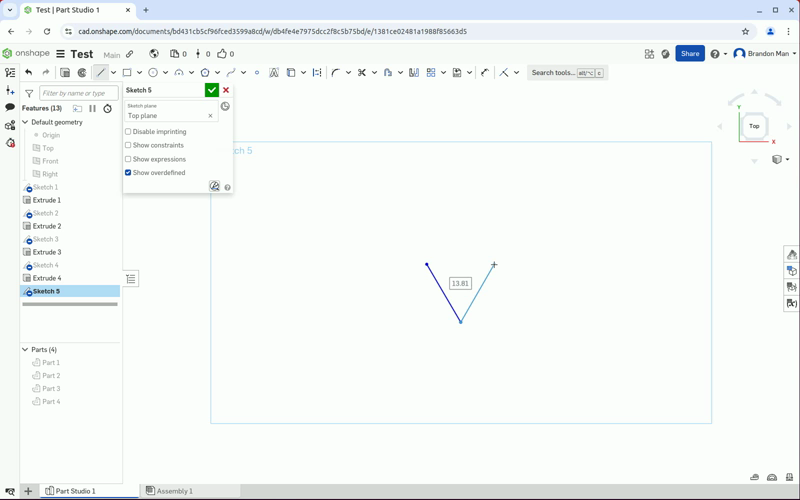
click(494, 264)
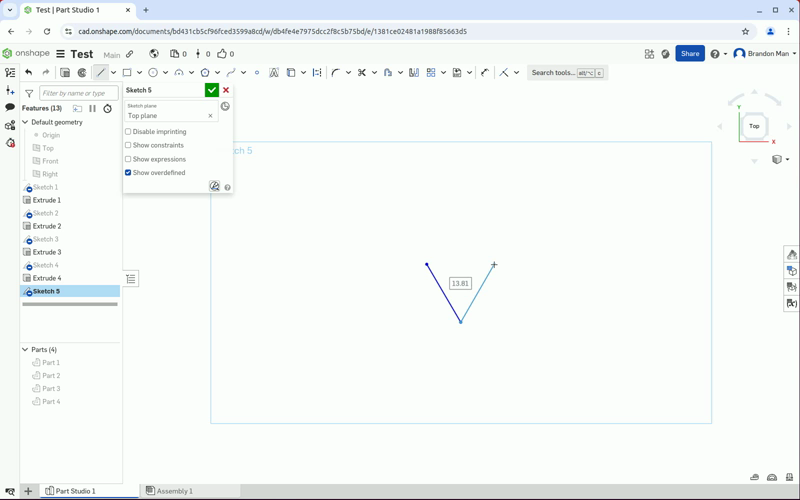
key_up(shift)
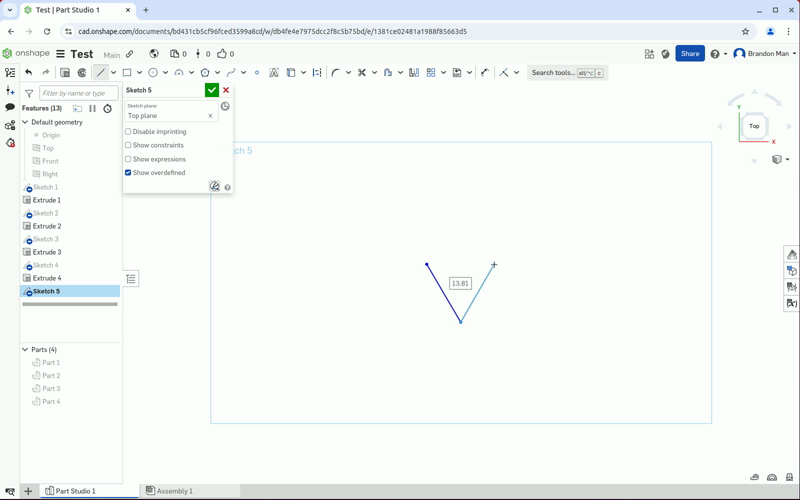
key_down(shift)
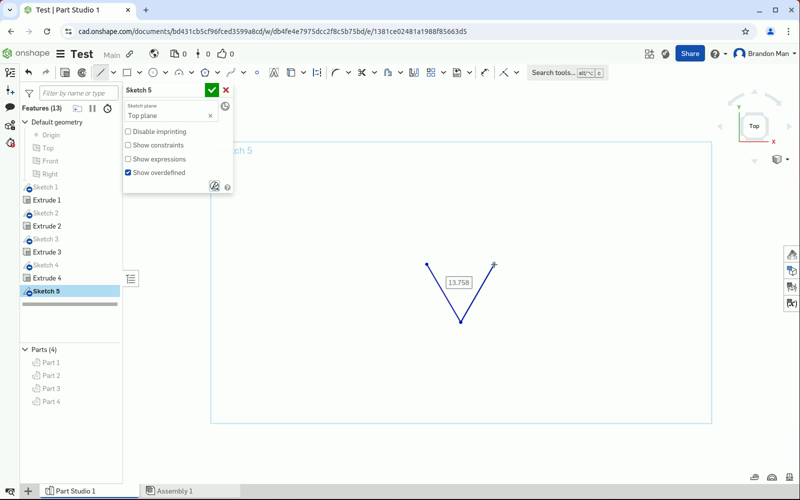
mouse_move(426, 264)
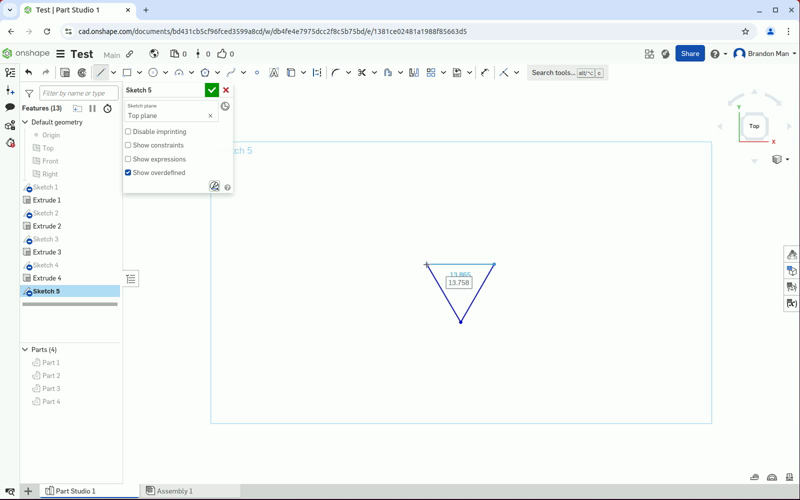
key_up(shift)
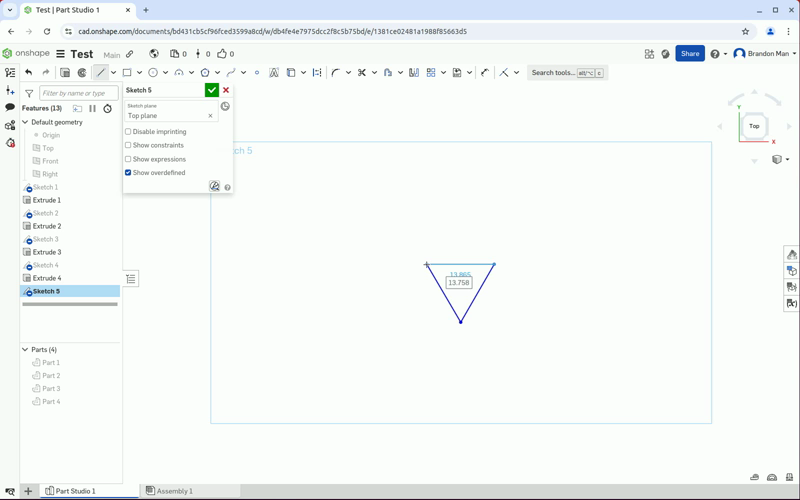
click(426, 264)
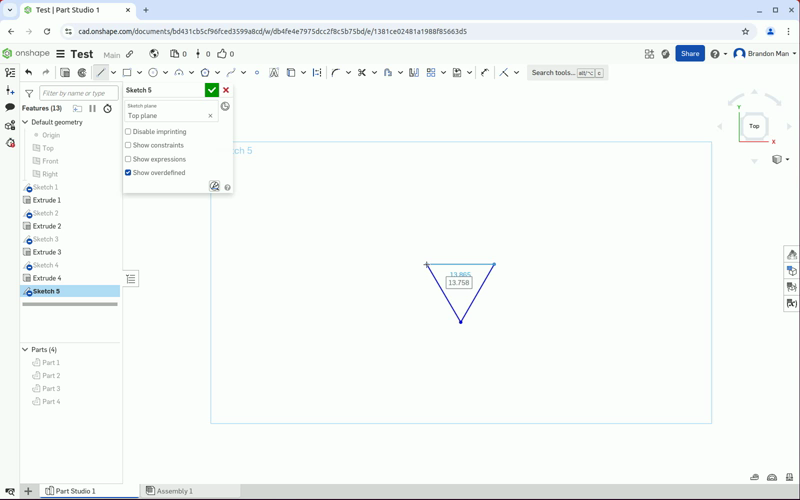
key(esc)
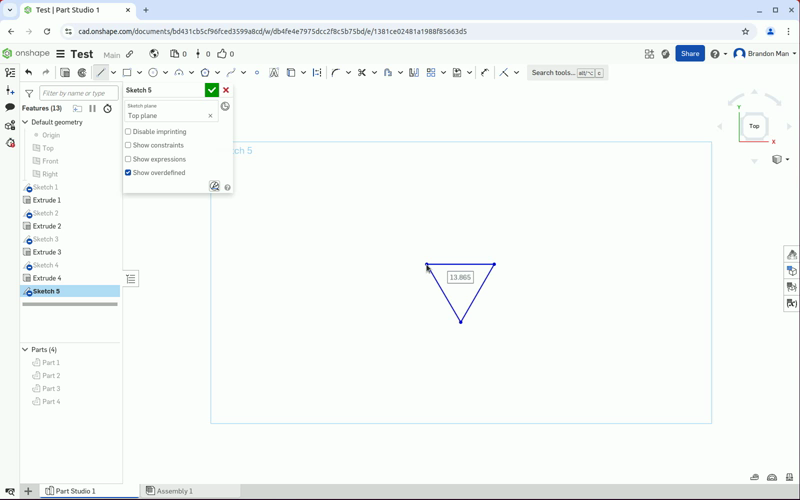
mouse_move(444, 285)
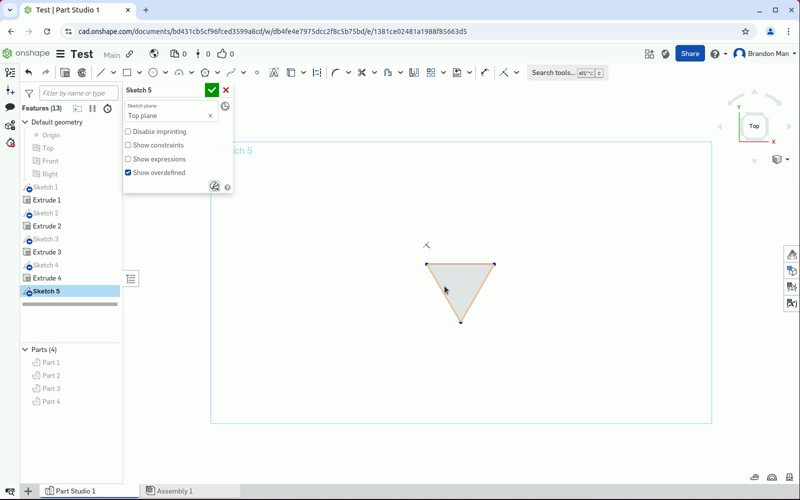
click(444, 285)
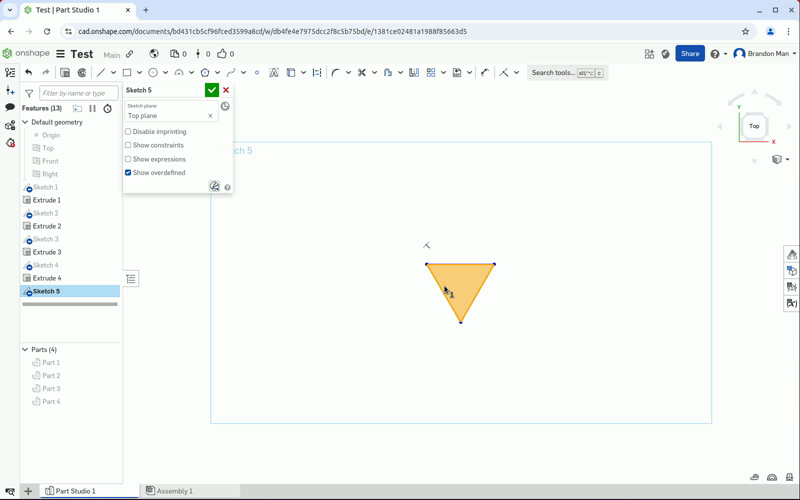
mouse_move(73, 352)
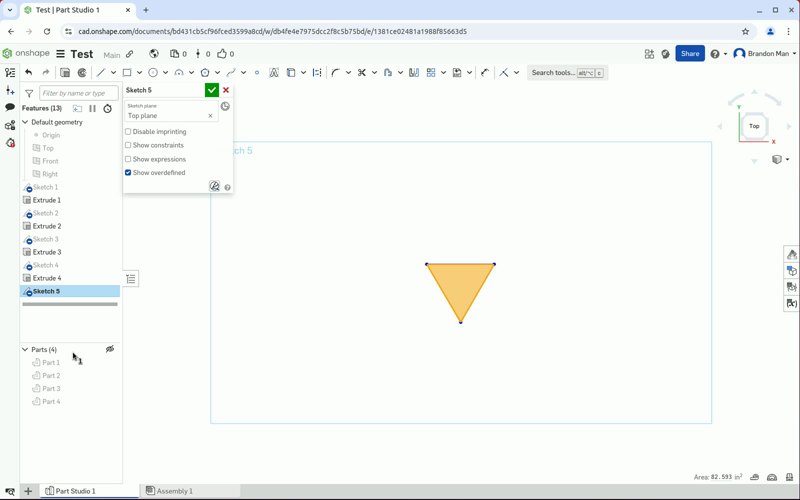
key(shift+y)
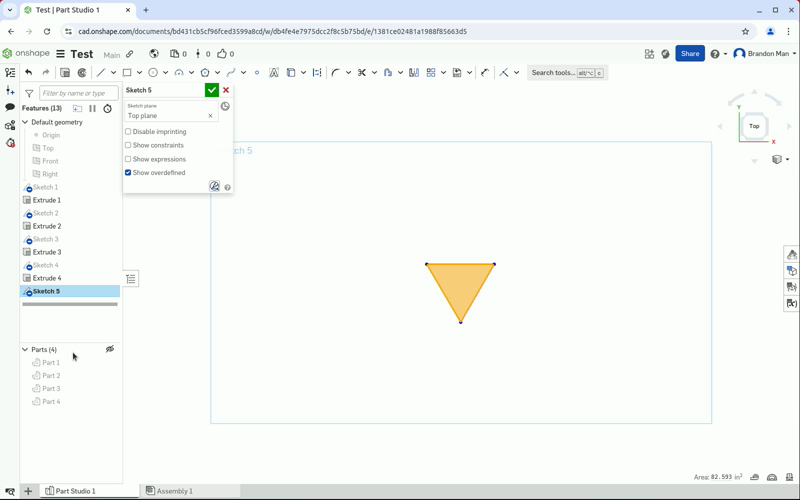
key(shift+e)
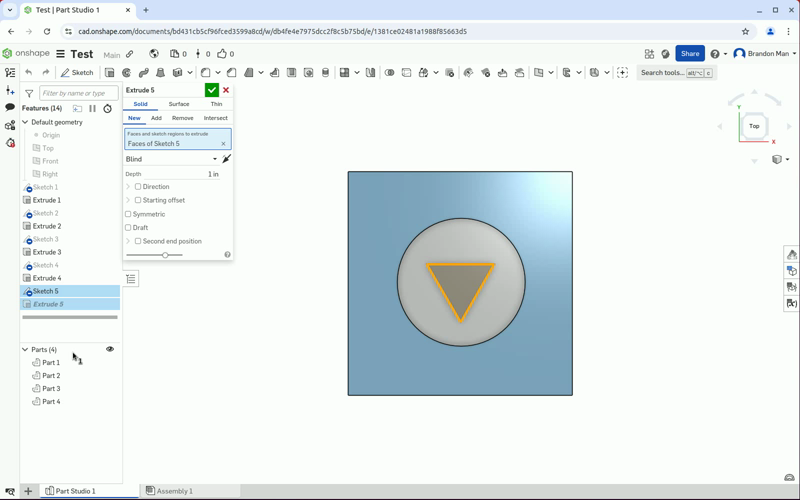
mouse_move(143, 106)
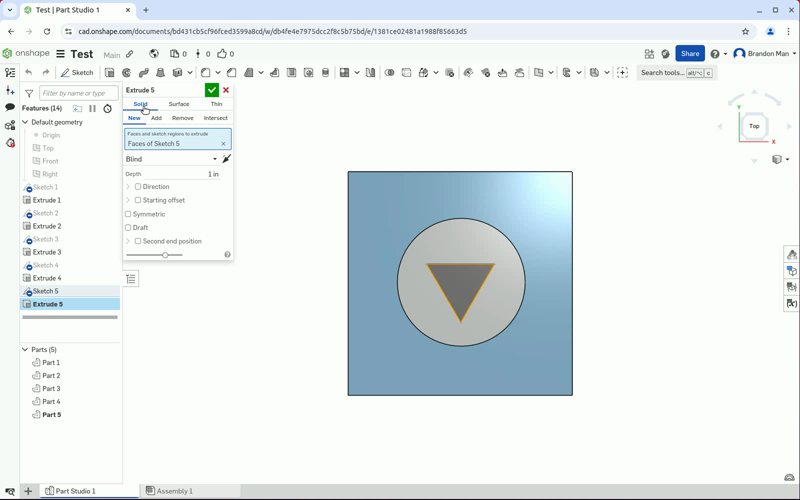
click(143, 106)
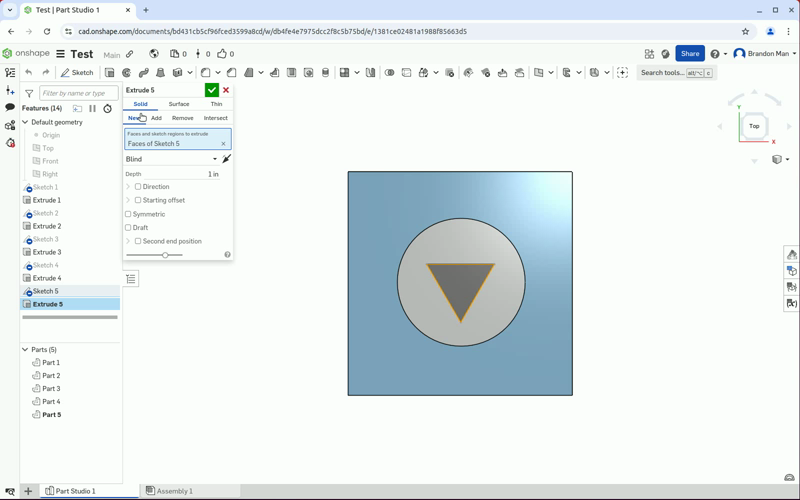
mouse_move(137, 120)
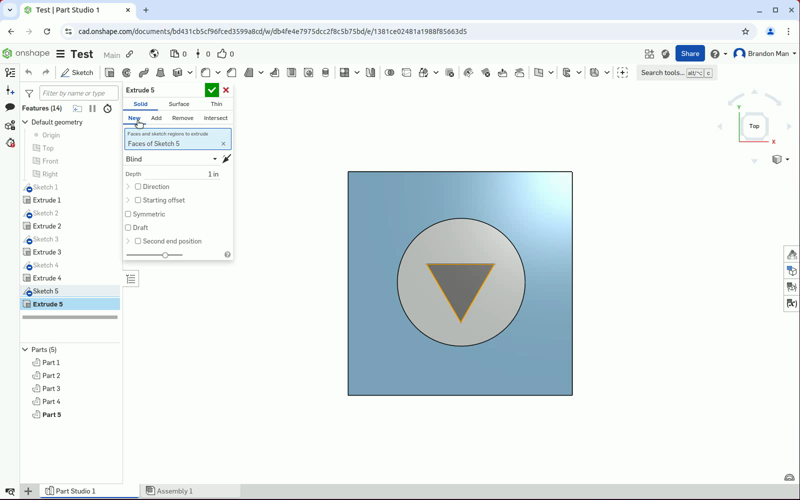
click(137, 120)
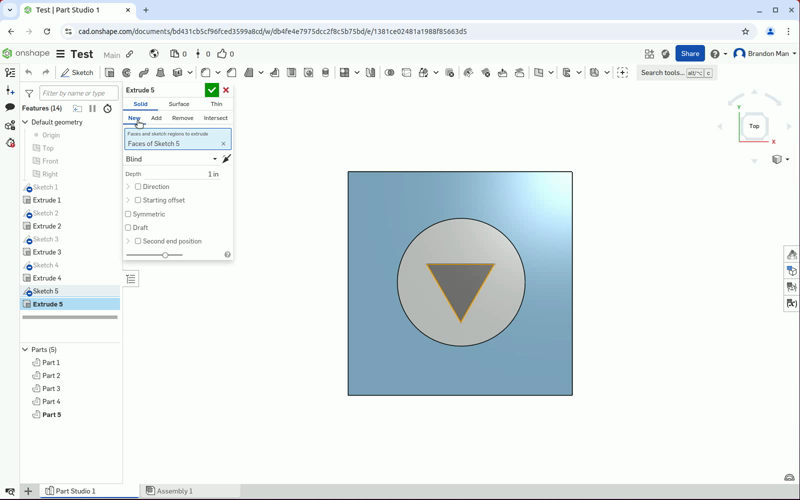
key(tab, 4)
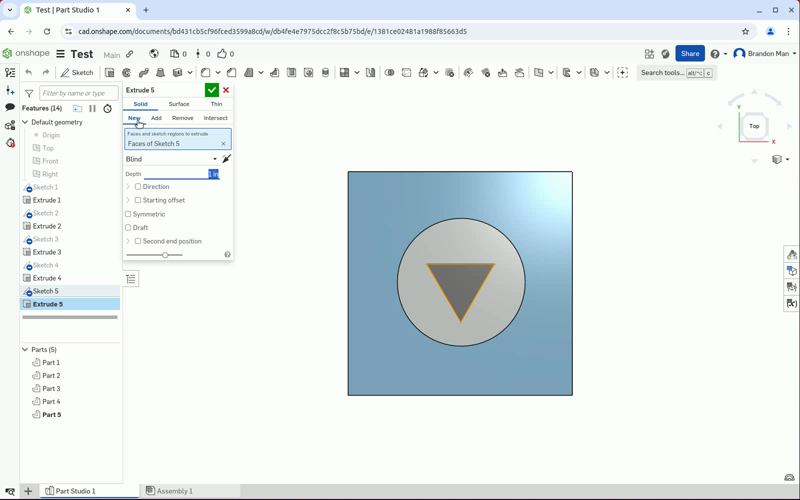
text(-0.722)
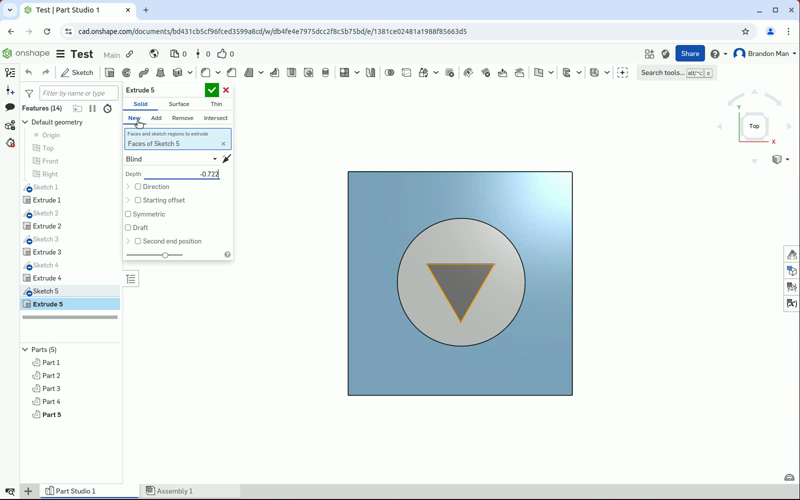
key(enter)
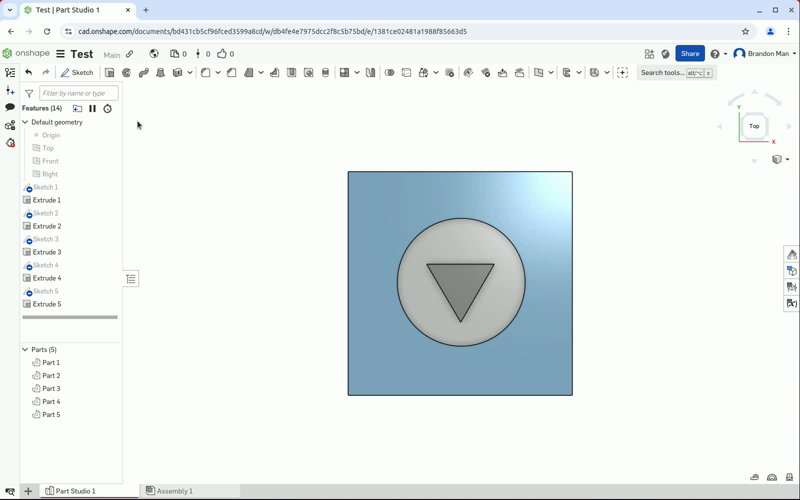
key(shift+h)
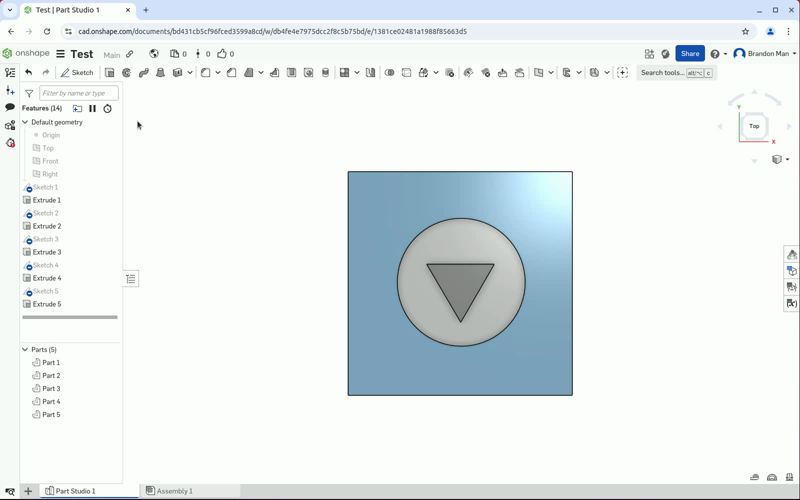
key(shift+h)
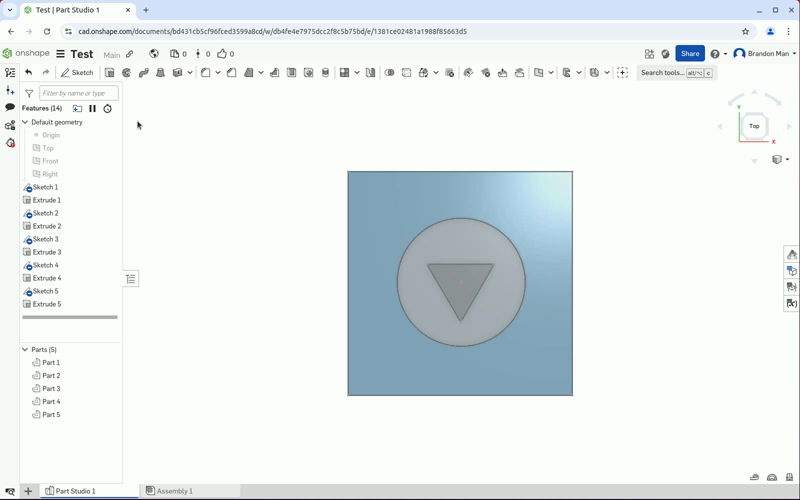
key(shift+7)
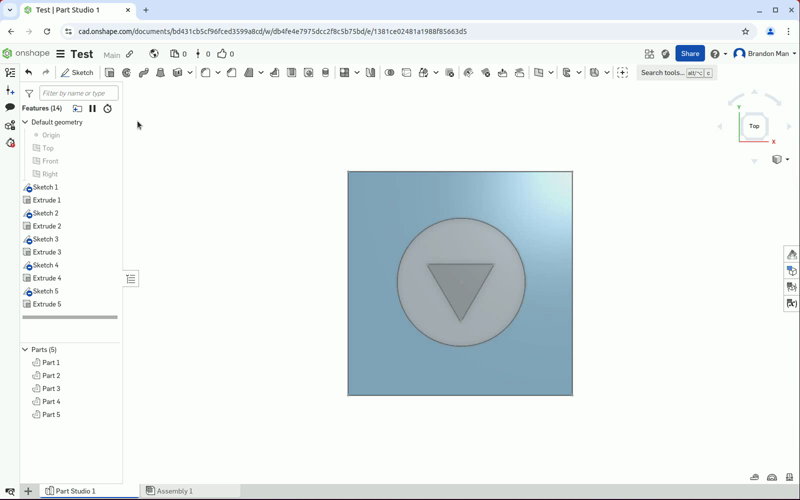
key(up, 3)
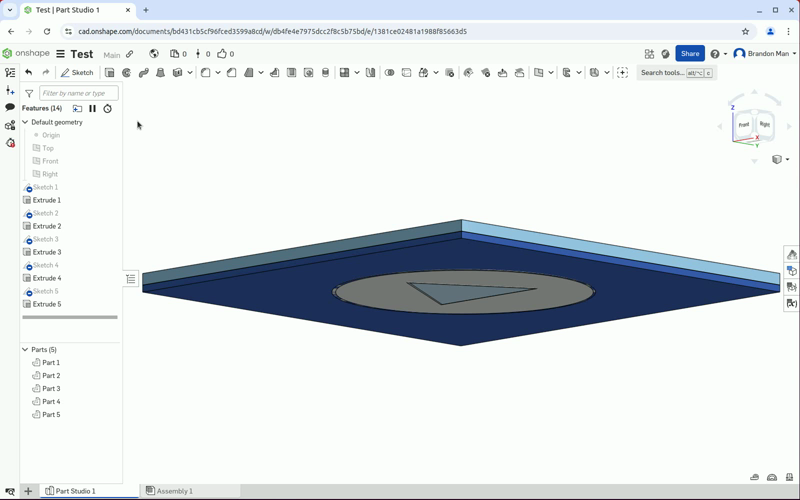
key(left, 3)
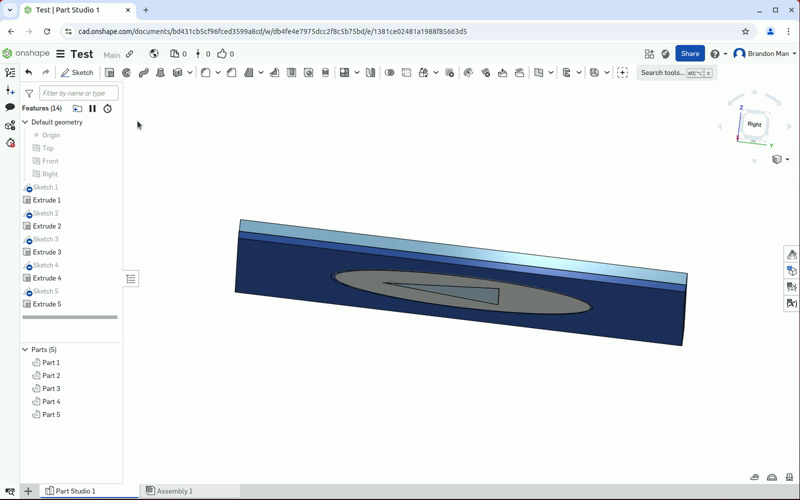
key(right, 3)
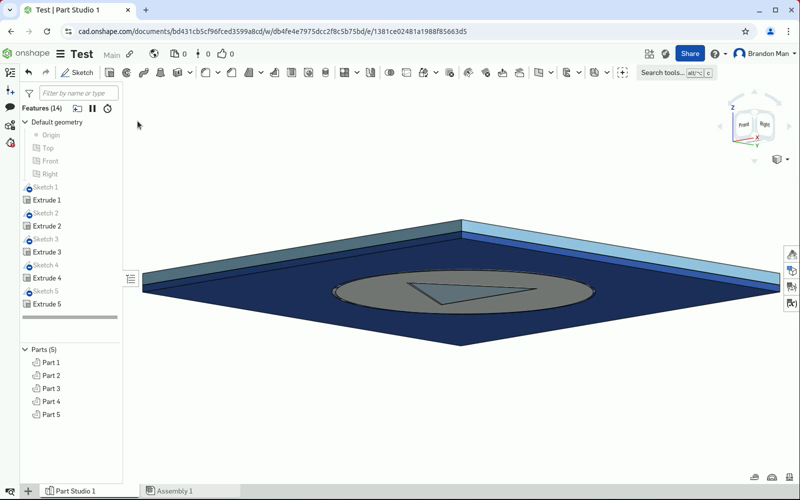
key(down, 3)
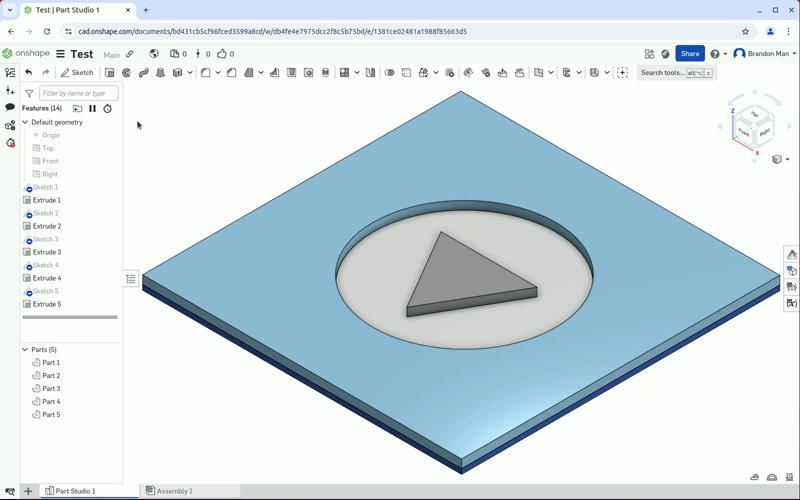
mouse_move(73, 189)
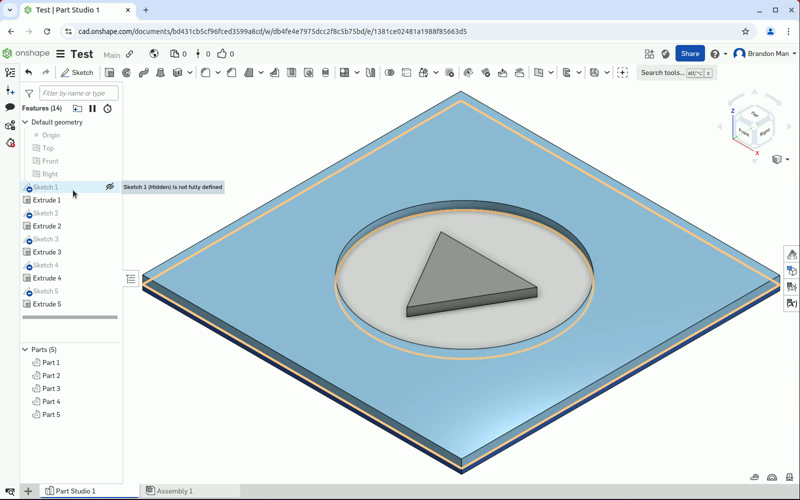
click(73, 189)